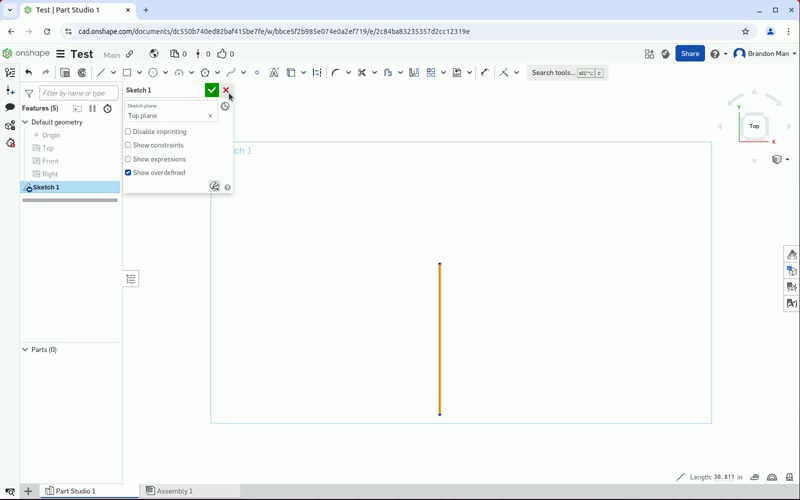
key(shift+h)
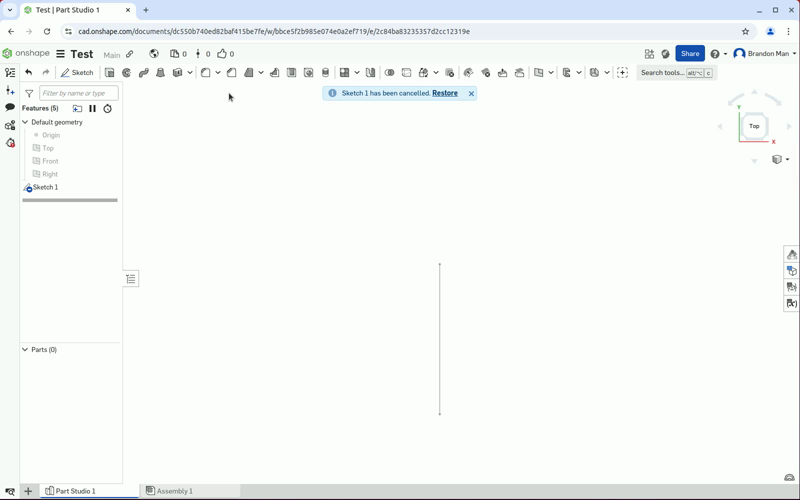
mouse_move(73, 352)
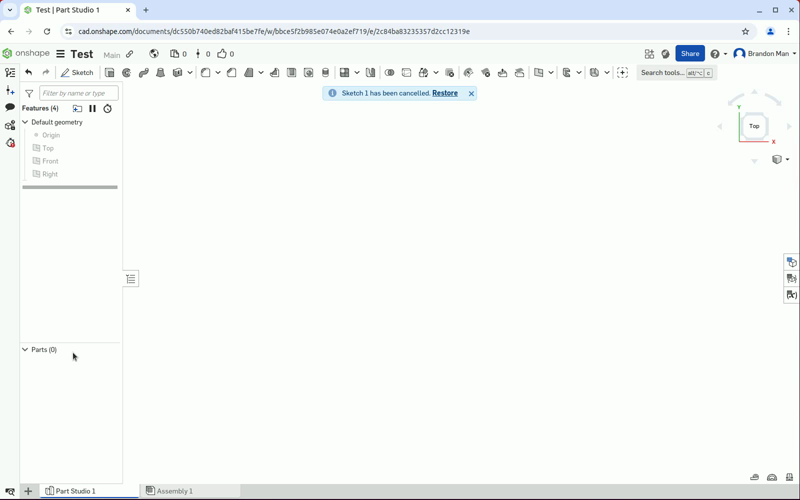
key(y)
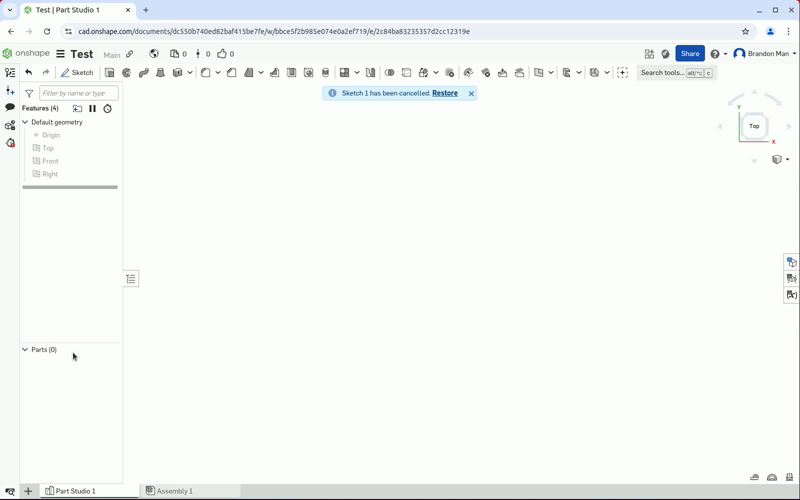
key(shift+p)
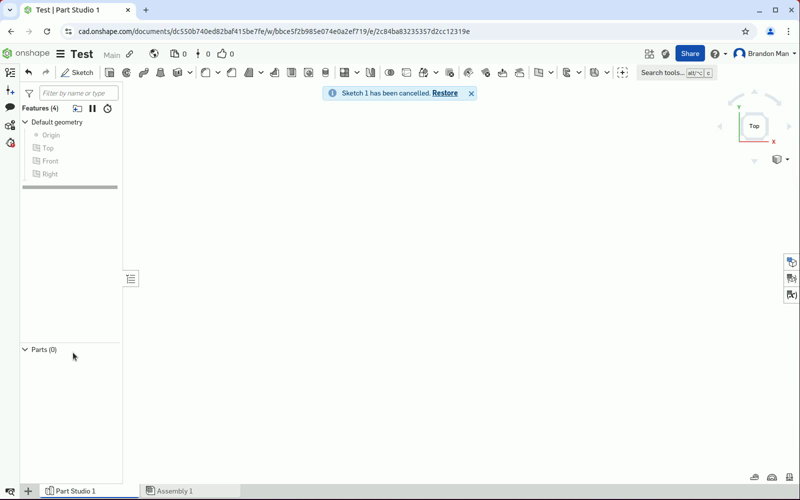
key(space)
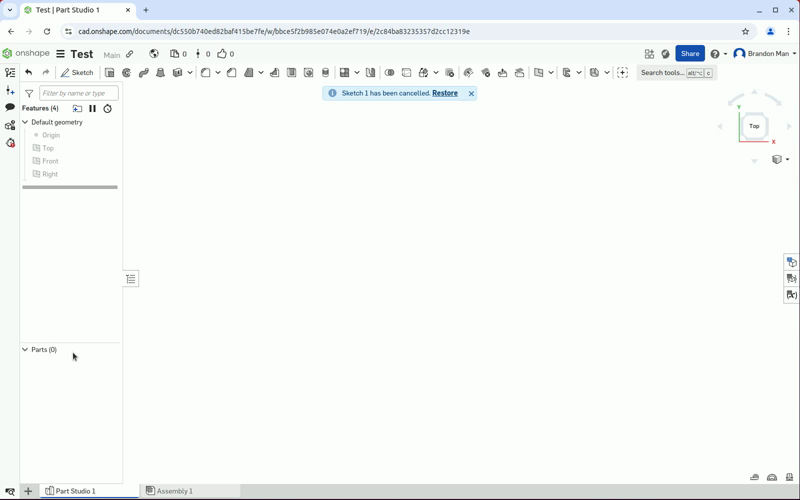
key_down(shift)
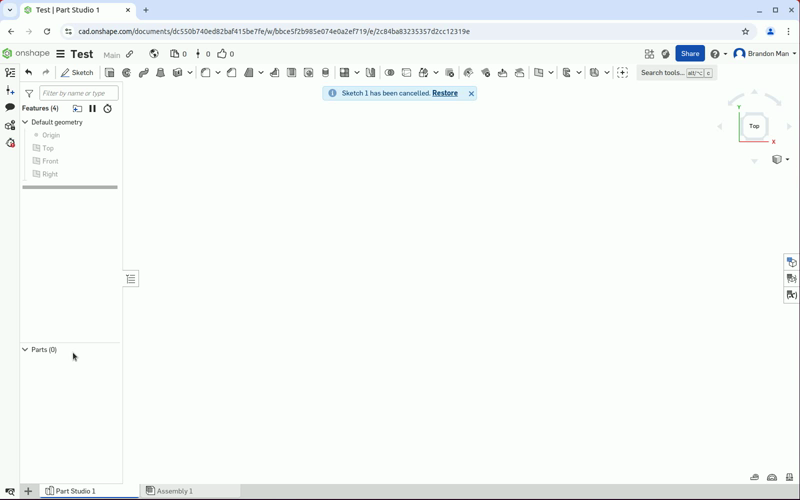
key(up)
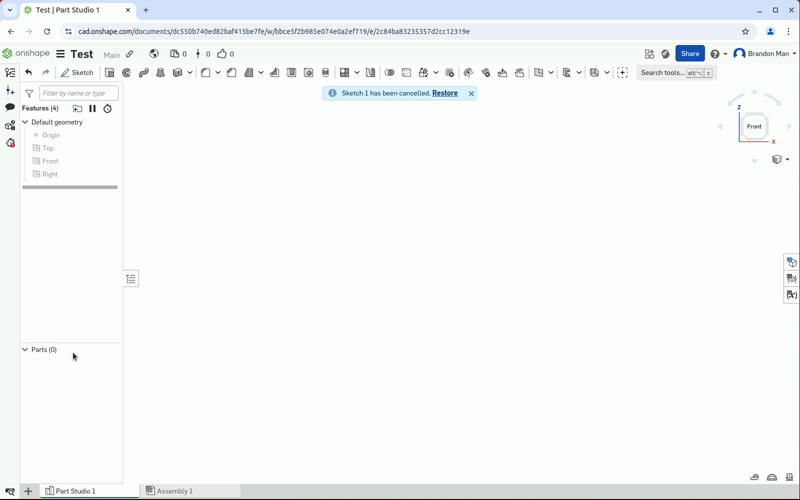
key_up(shift)
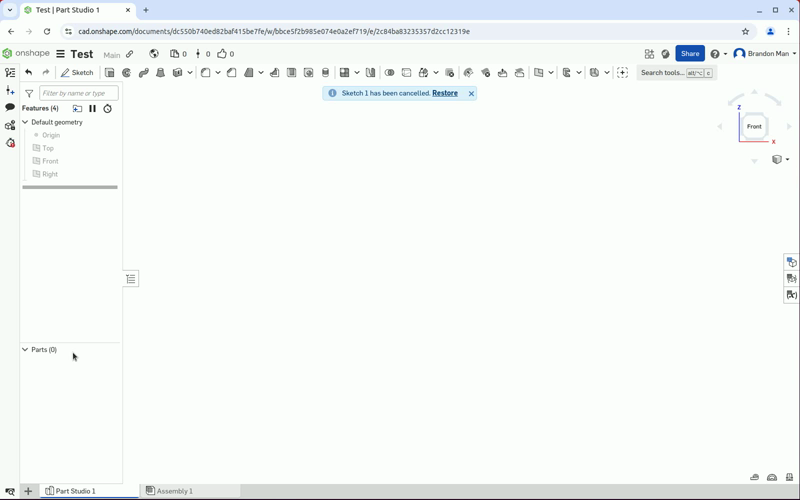
mouse_move(73, 352)
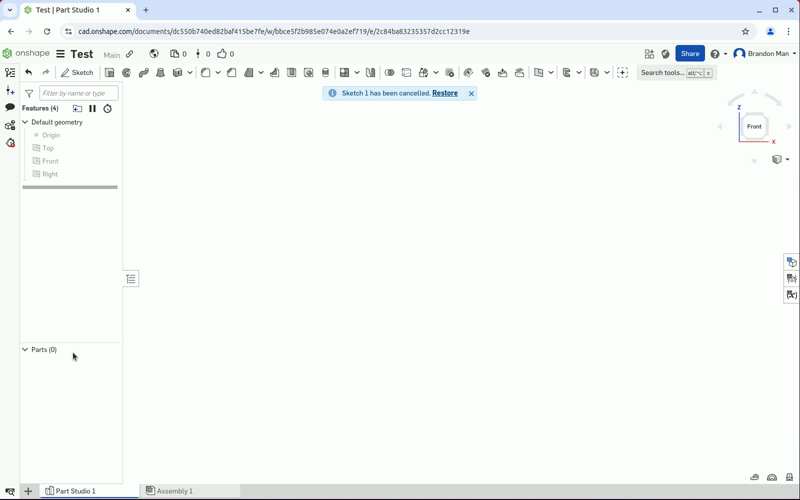
key(shift+y)
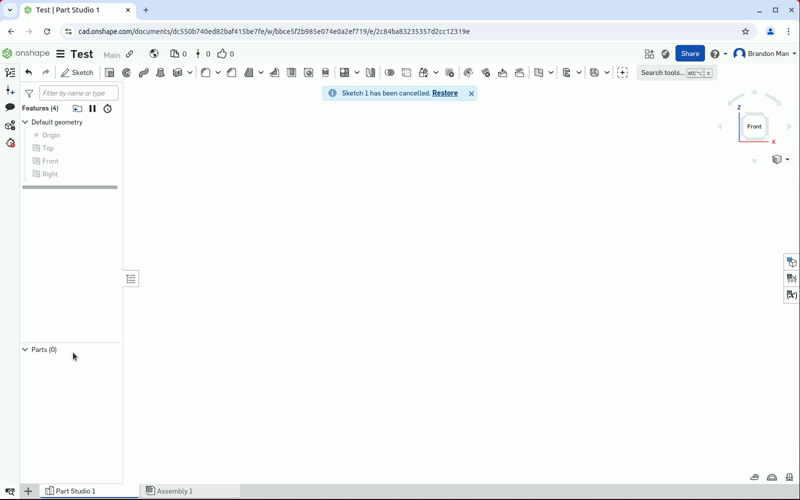
key(shift+s)
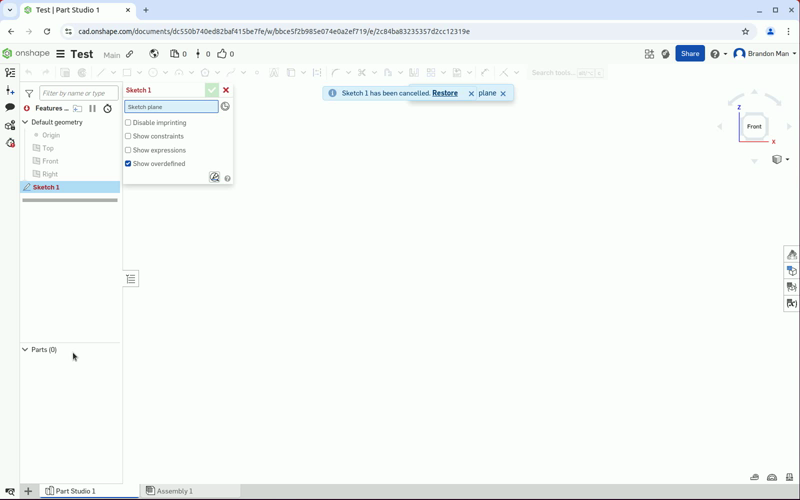
mouse_move(73, 163)
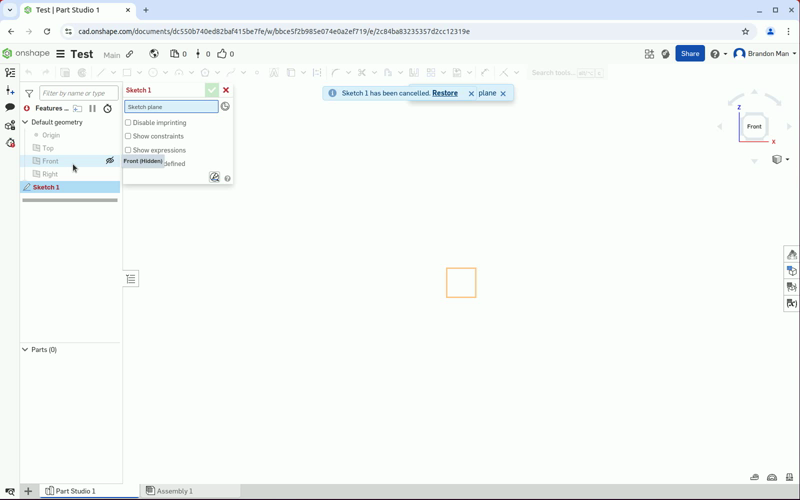
click(73, 163)
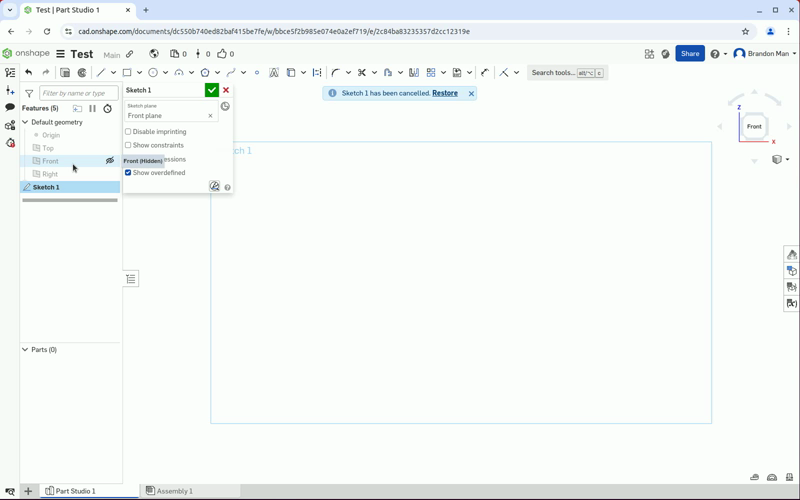
mouse_move(73, 352)
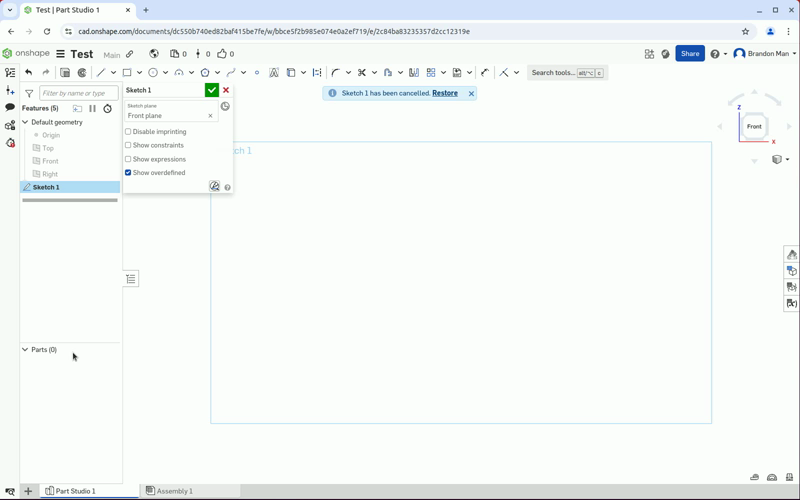
key(y)
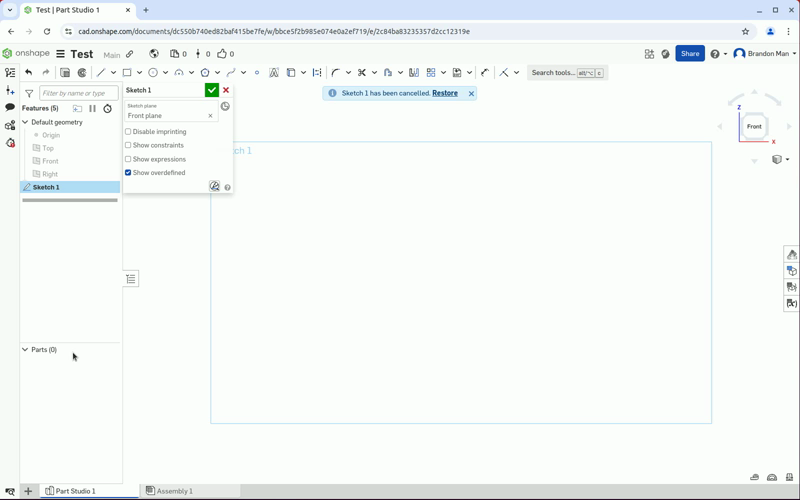
key(c)
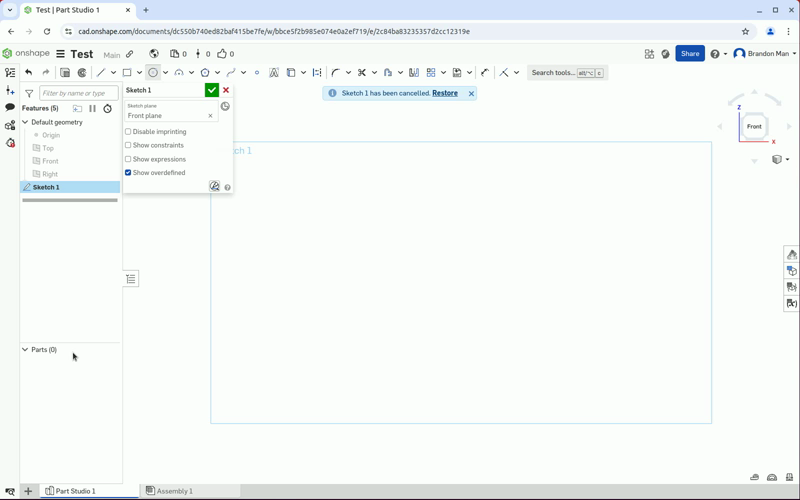
key_down(shift)
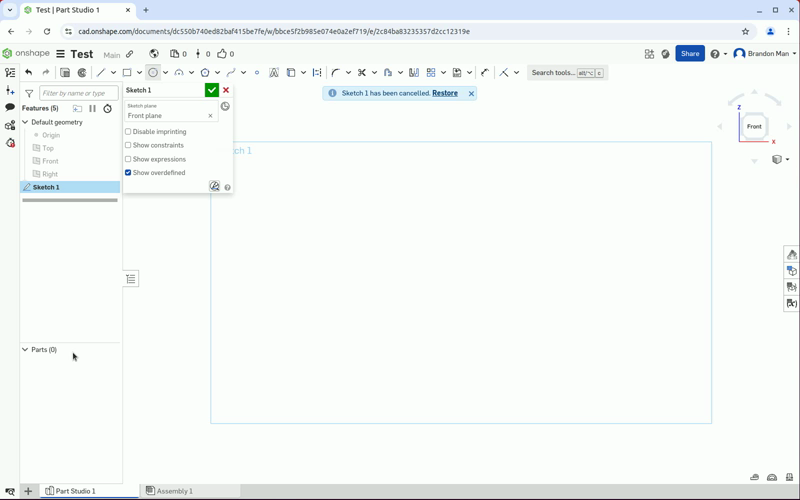
mouse_move(461, 282)
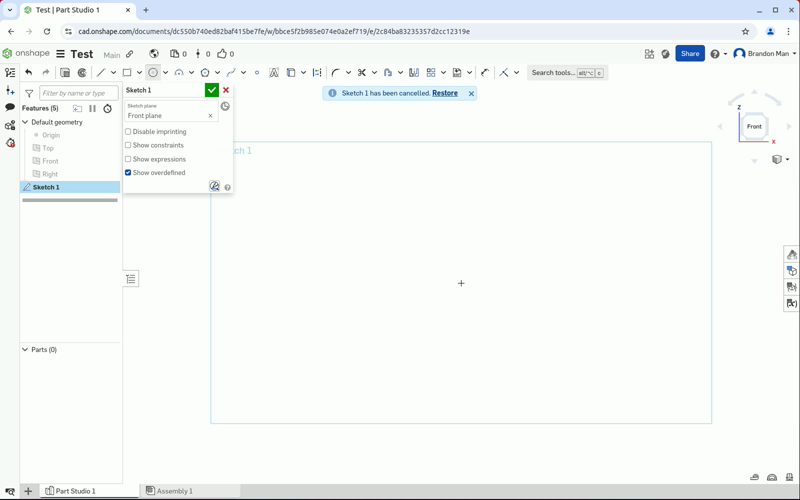
click(461, 282)
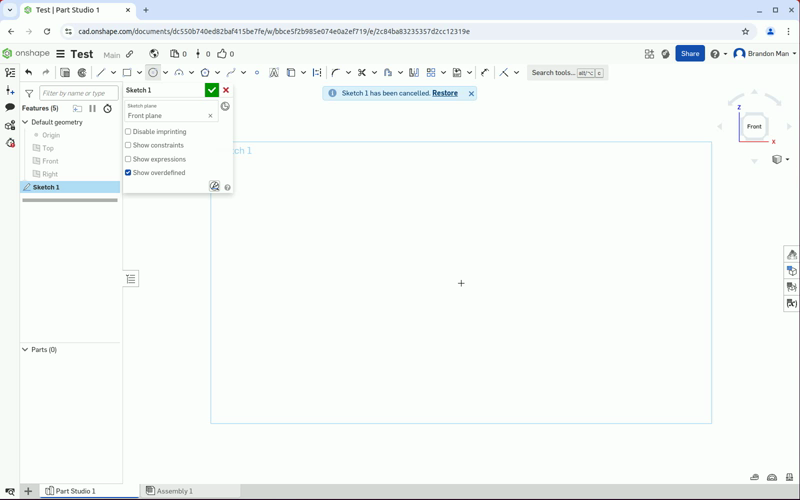
key_up(shift)
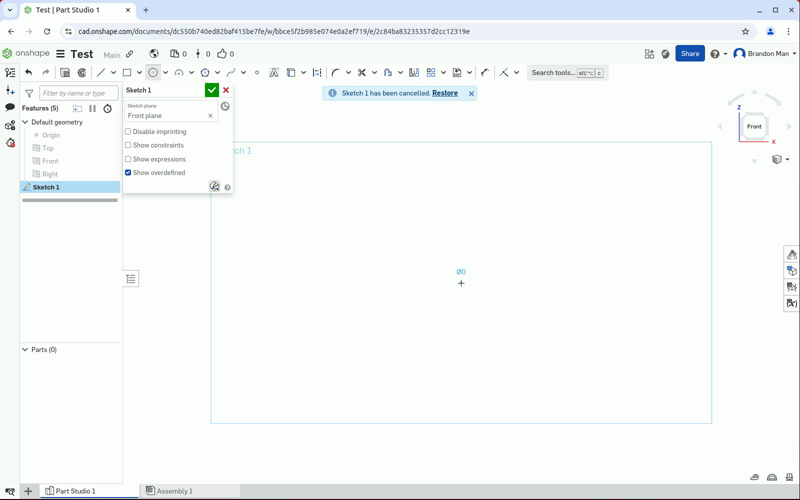
mouse_move(500, 282)
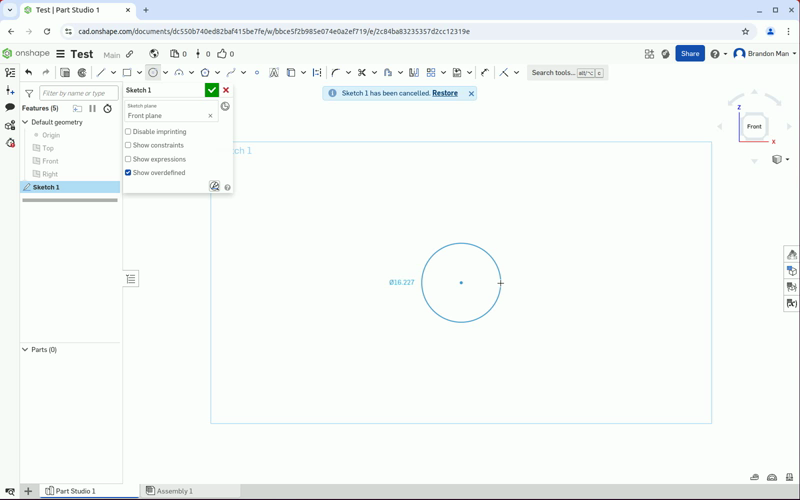
click(500, 282)
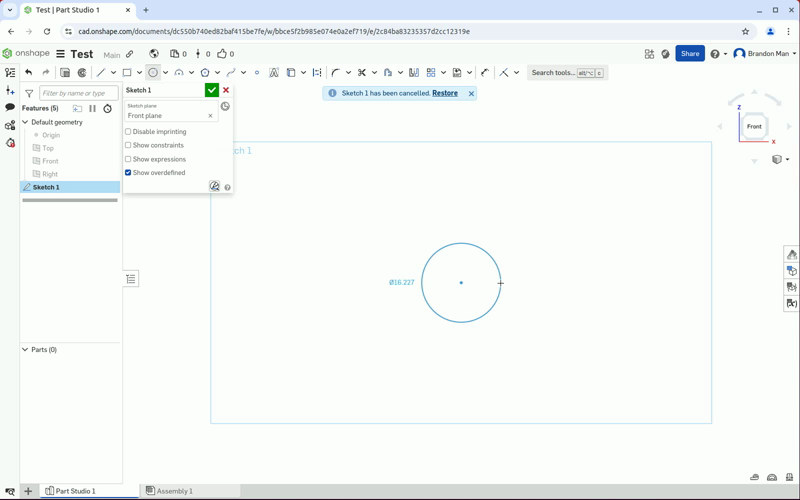
key(esc)
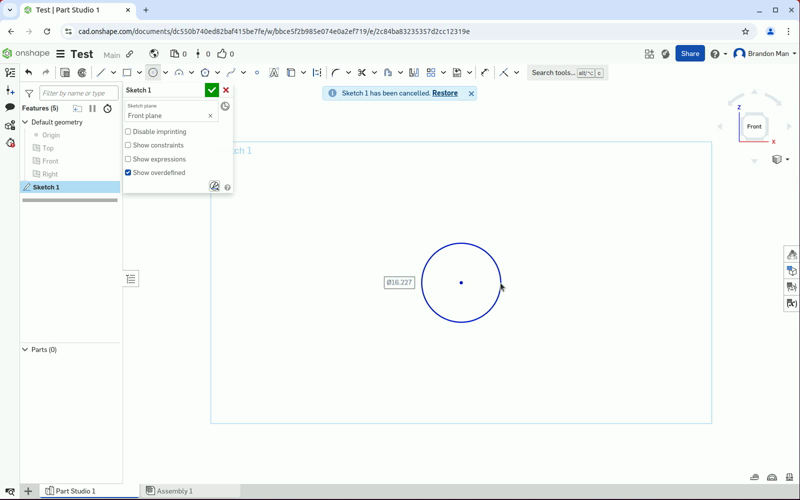
key(c)
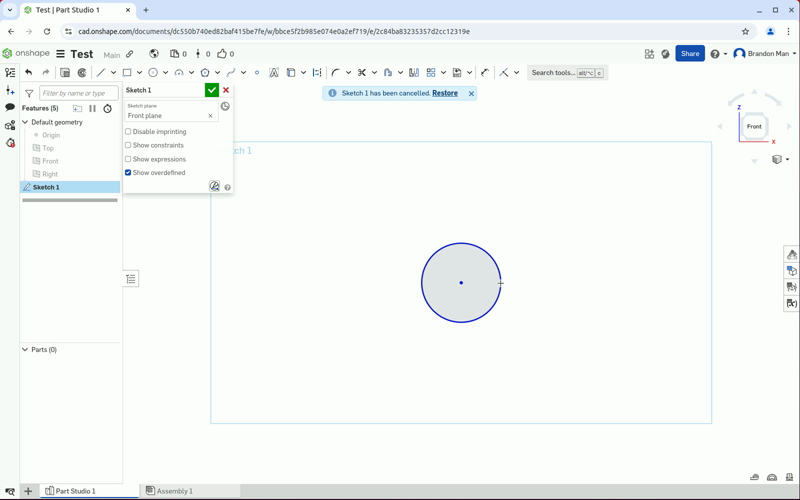
key_down(shift)
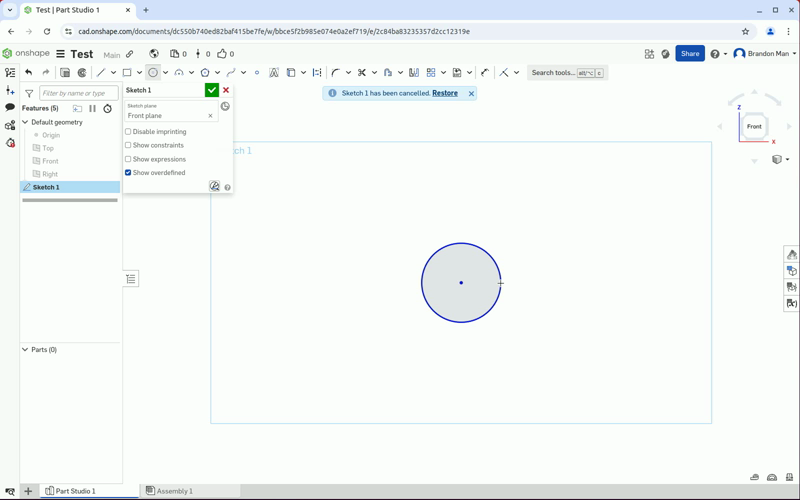
mouse_move(461, 282)
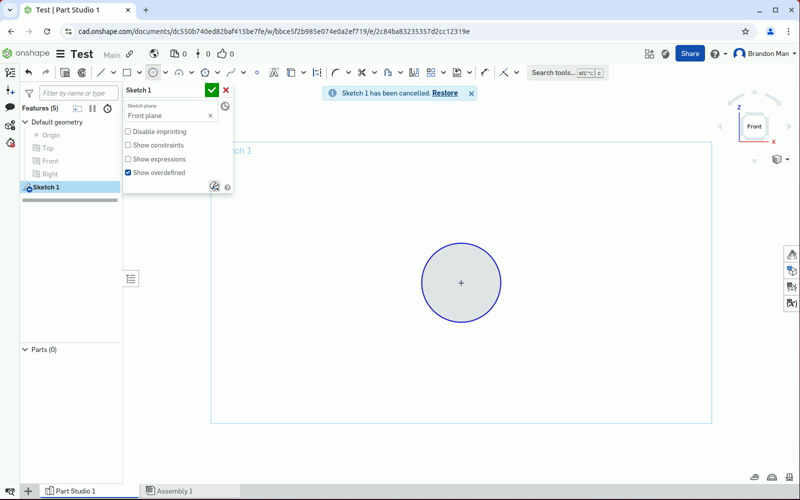
click(461, 282)
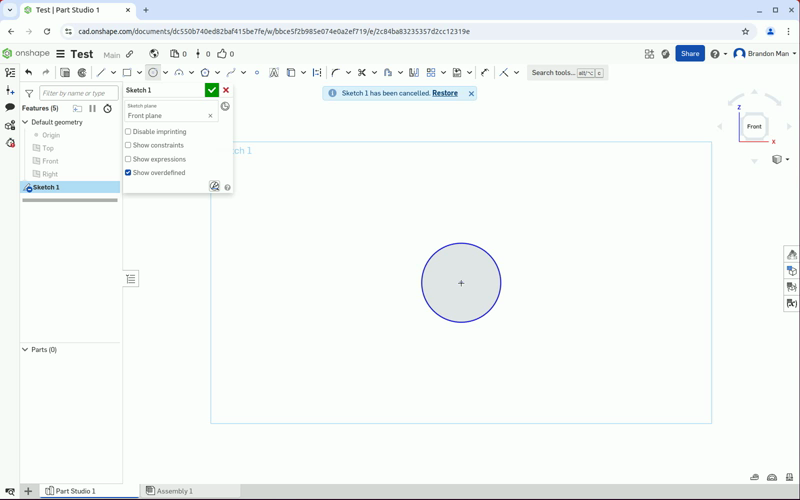
key_up(shift)
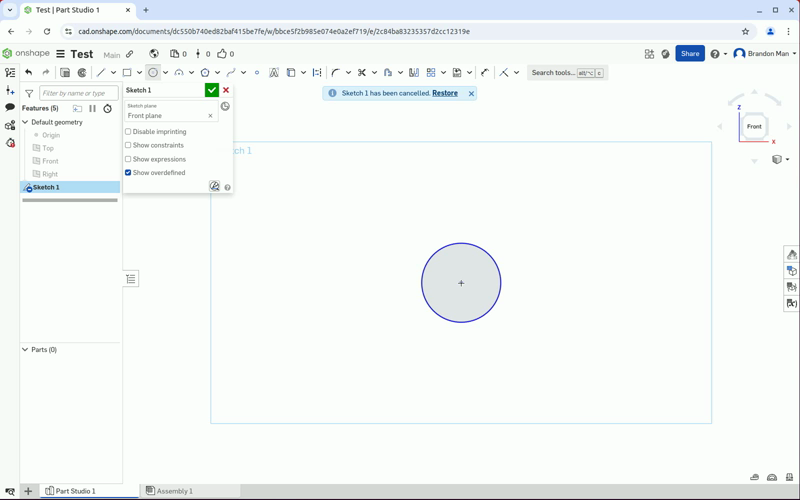
mouse_move(487, 282)
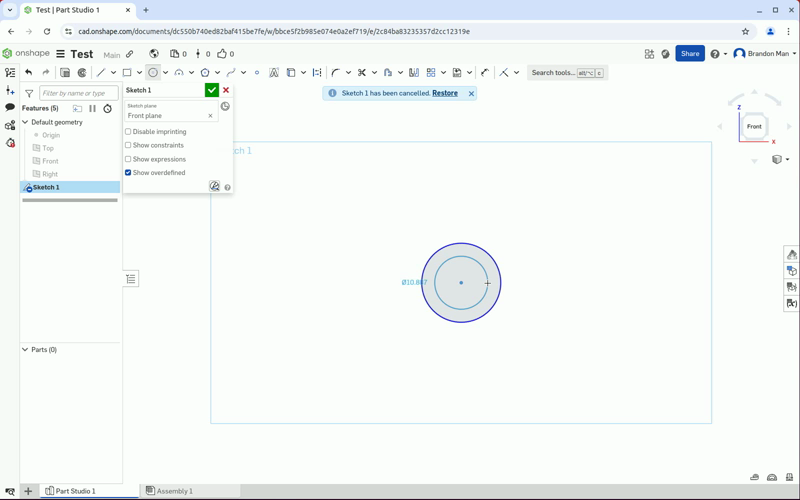
click(487, 282)
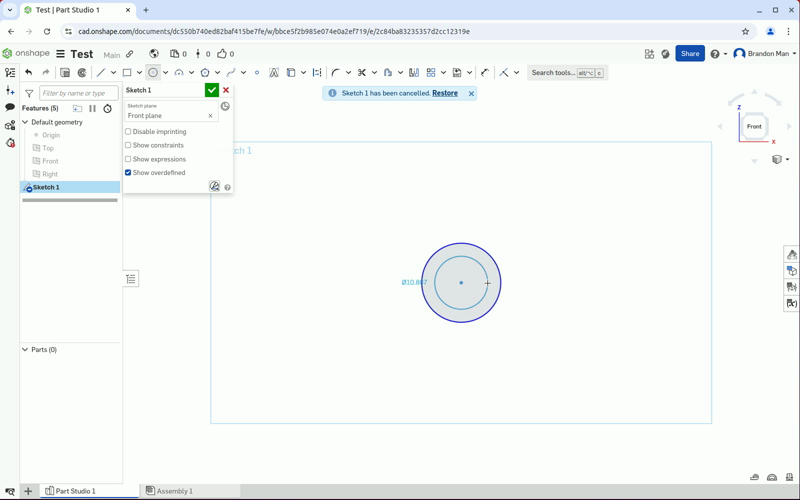
key(esc)
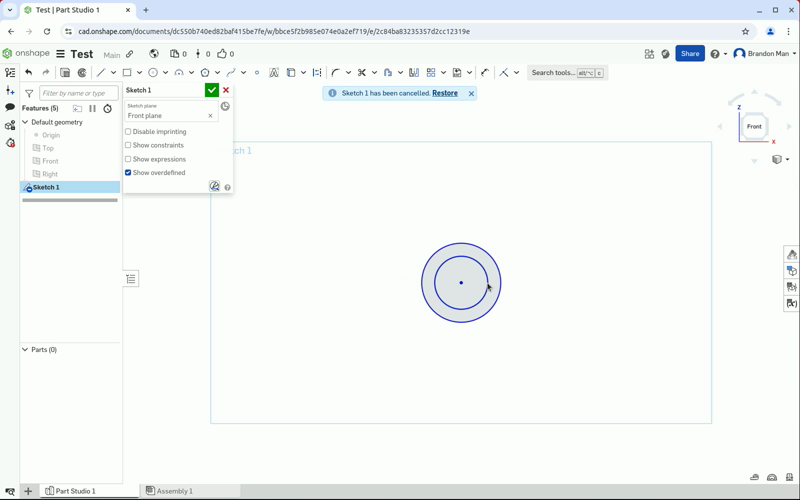
mouse_move(452, 317)
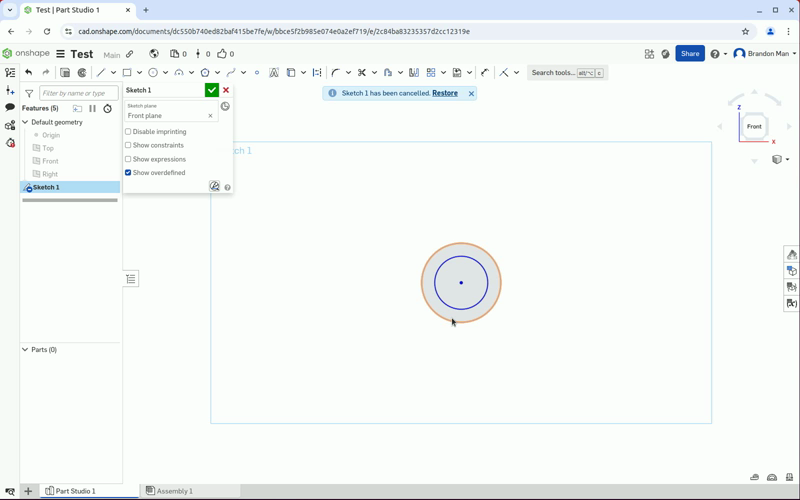
click(452, 317)
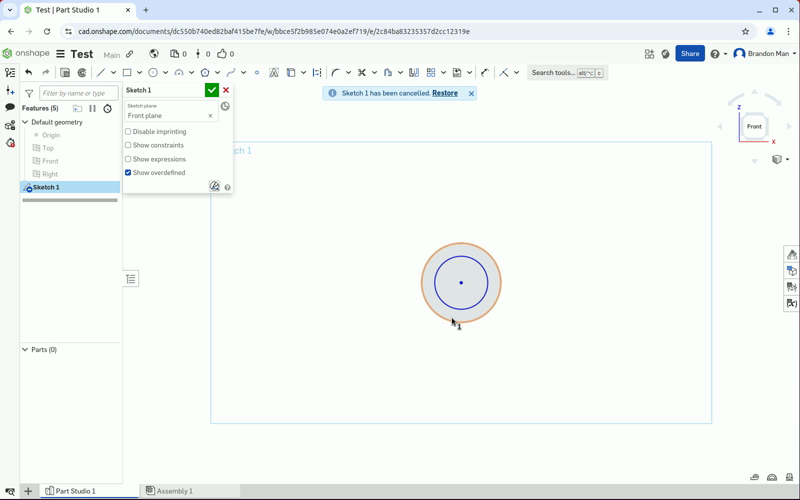
mouse_move(73, 352)
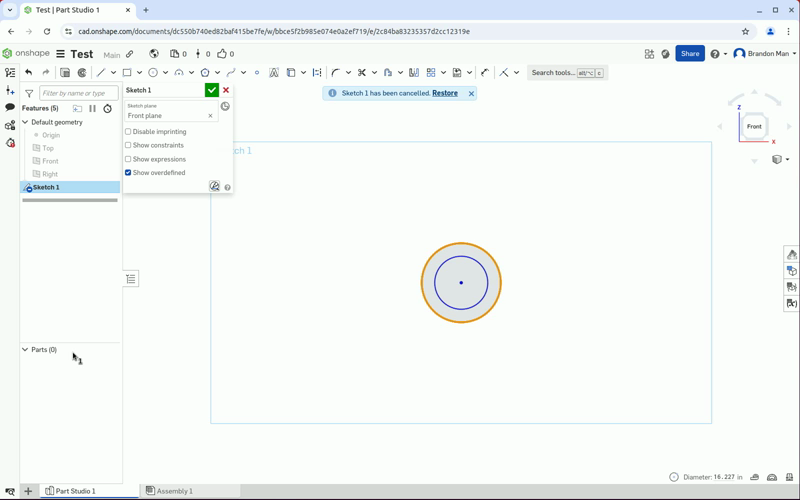
key(shift+y)
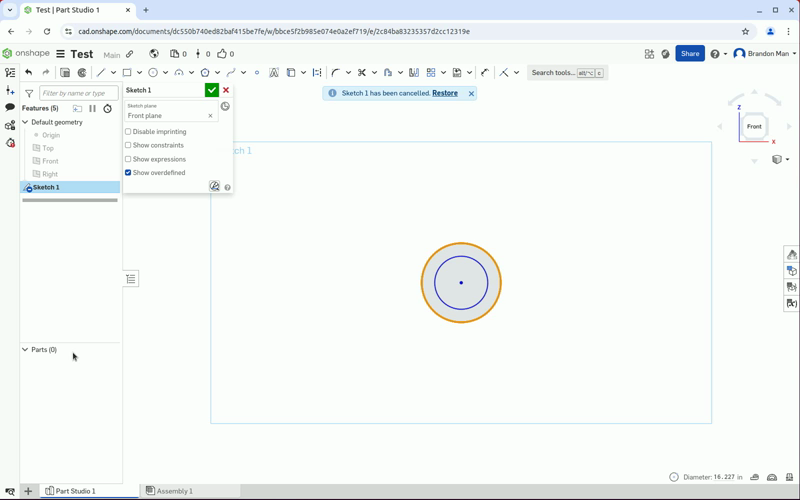
key(shift+e)
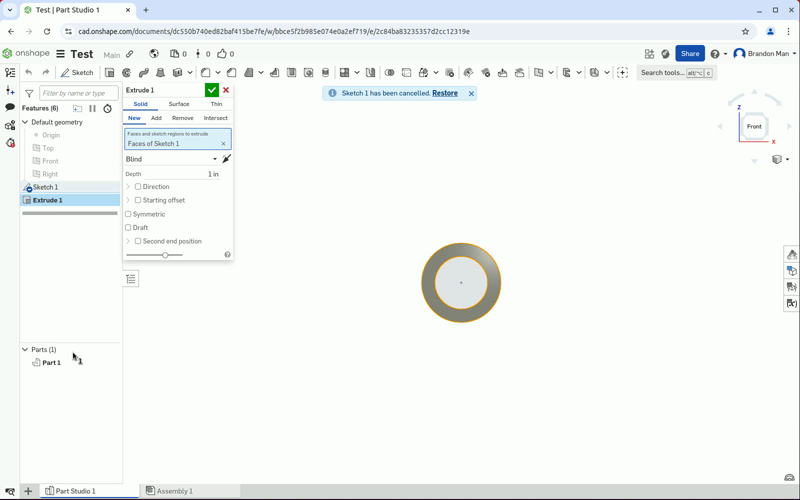
mouse_move(143, 106)
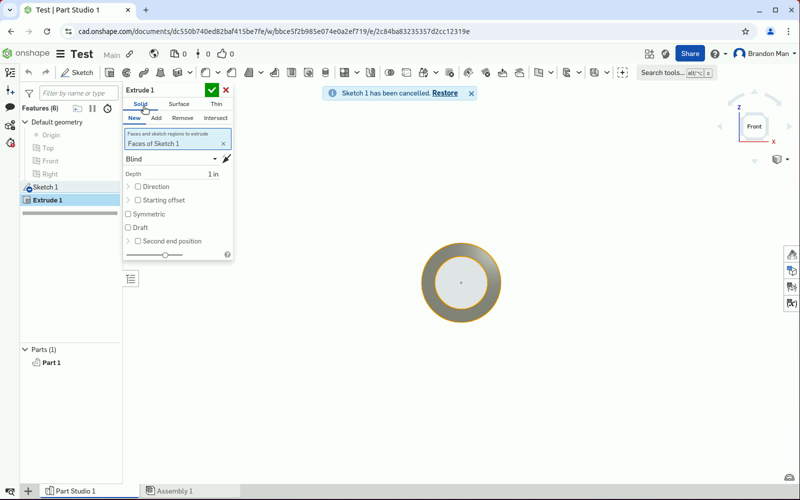
click(143, 106)
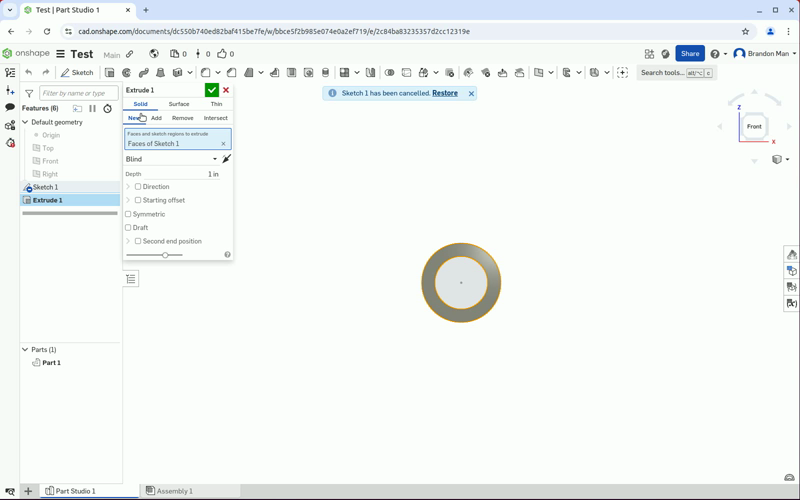
mouse_move(137, 120)
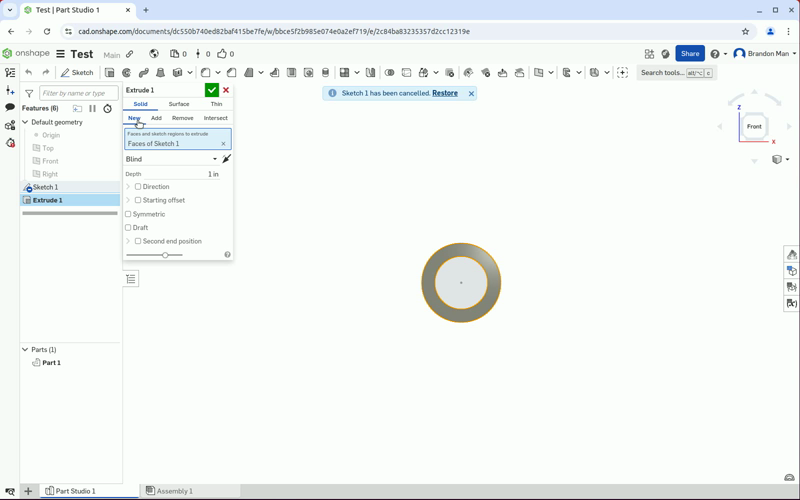
click(137, 120)
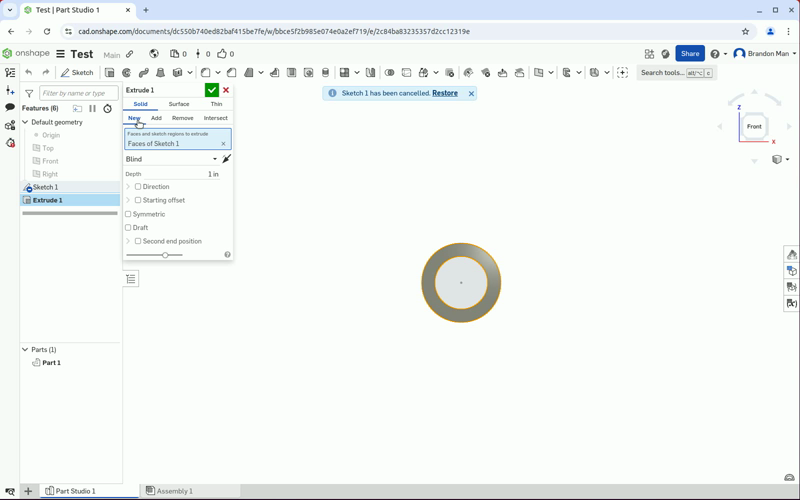
key(tab, 4)
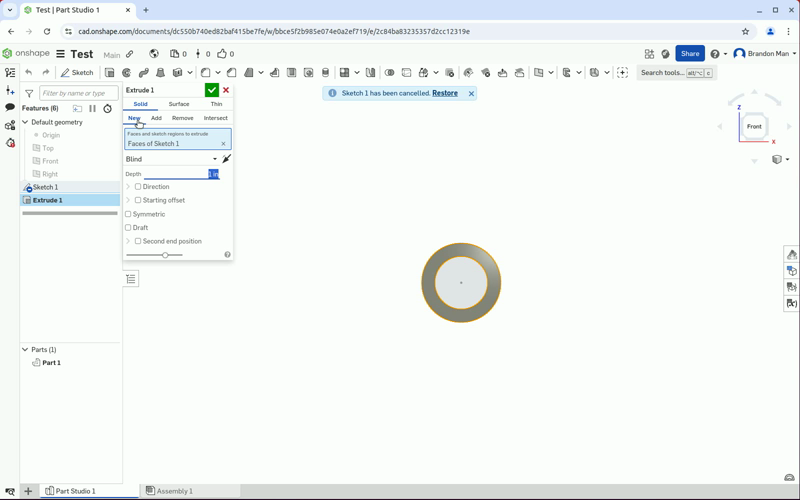
text(4.333)
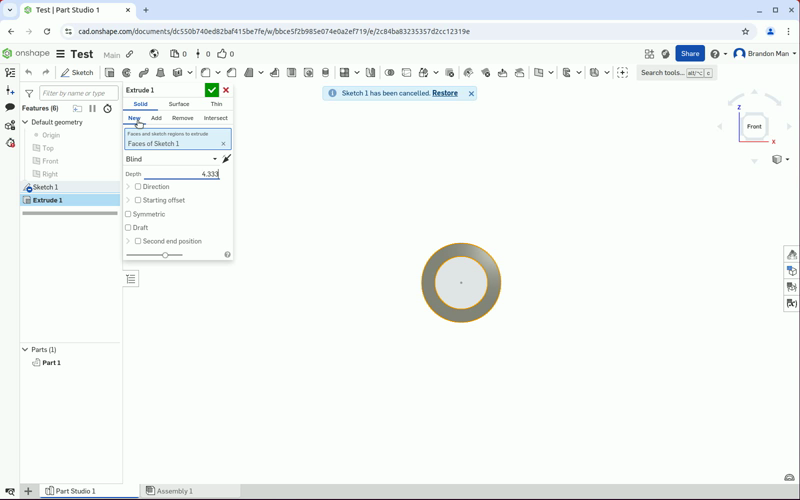
key(enter)
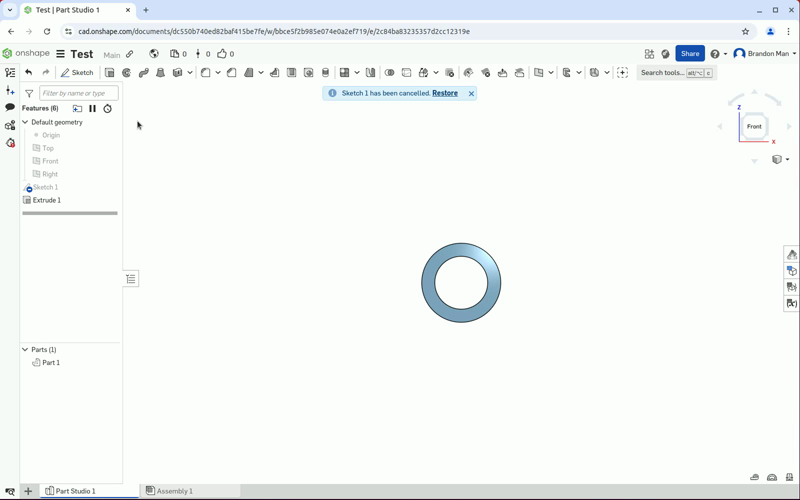
key(shift+h)
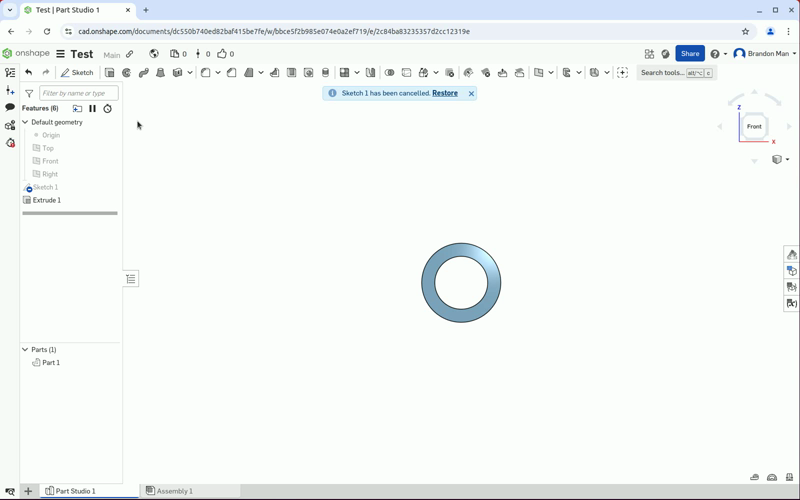
key(shift+h)
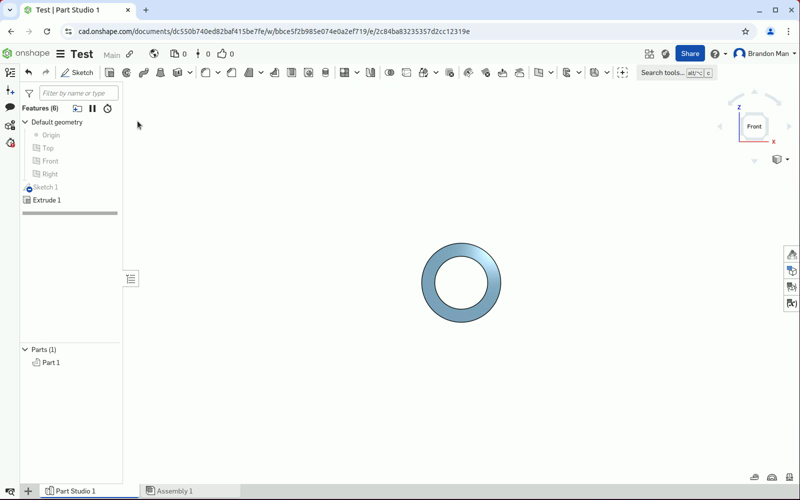
mouse_move(73, 189)
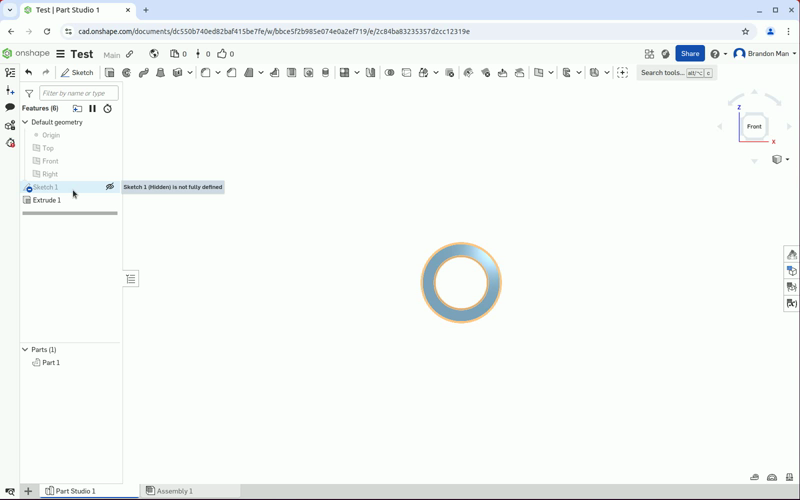
click(73, 189)
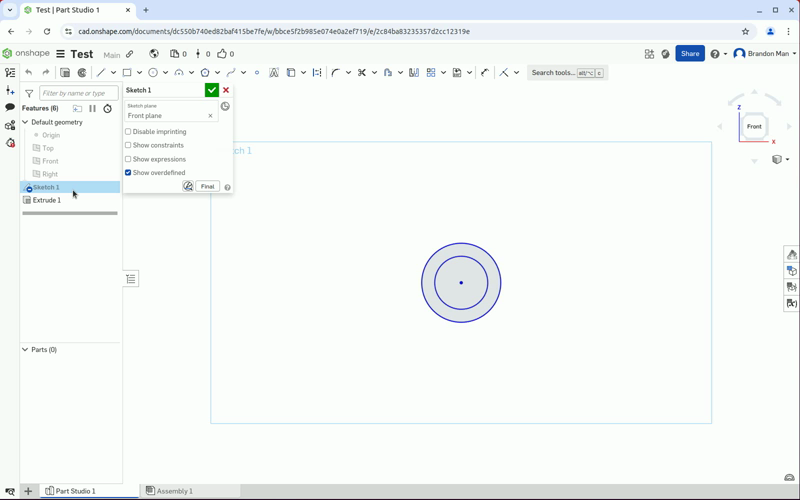
mouse_move(229, 92)
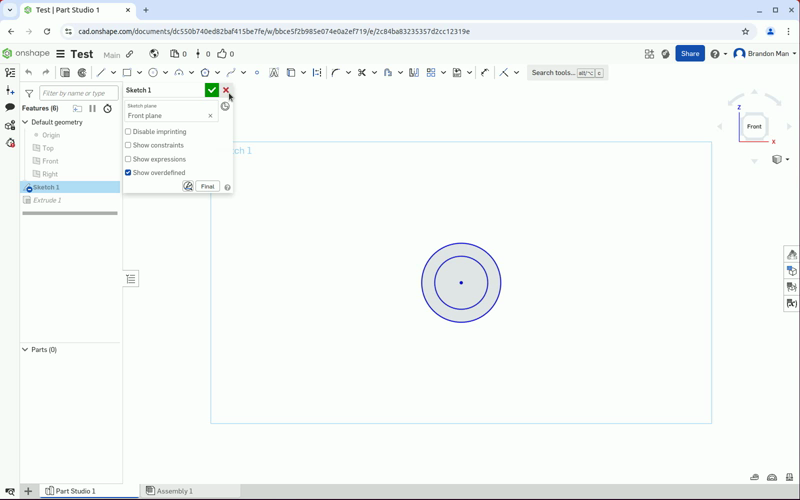
click(229, 92)
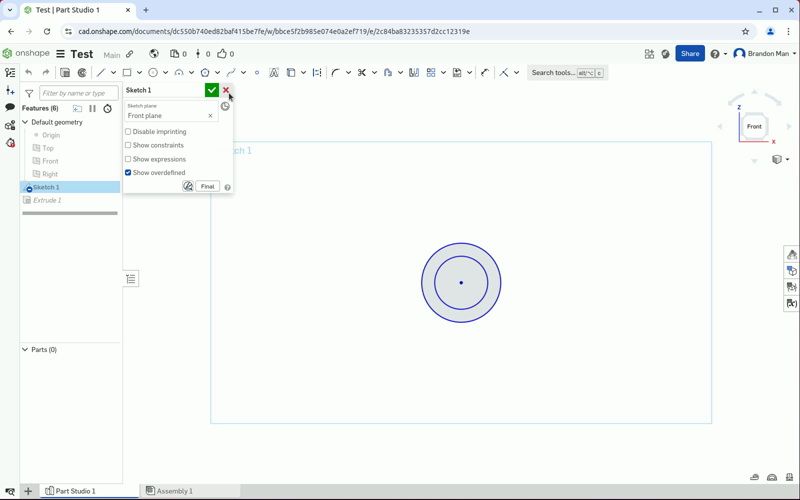
key(shift+s)
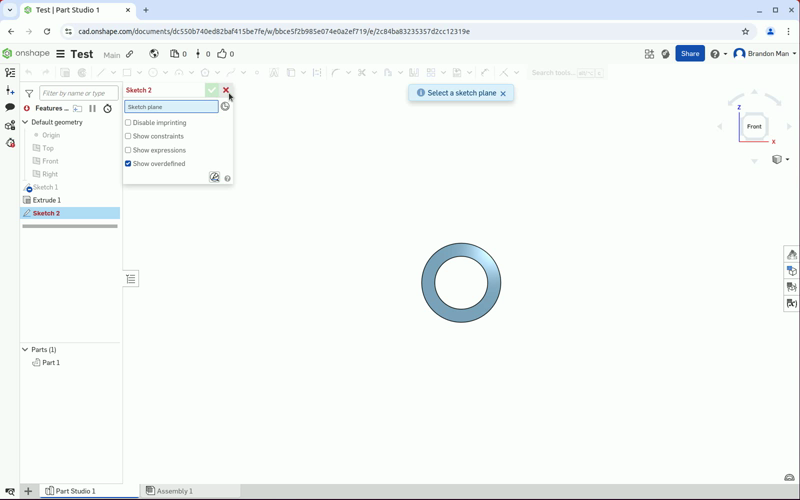
mouse_move(73, 163)
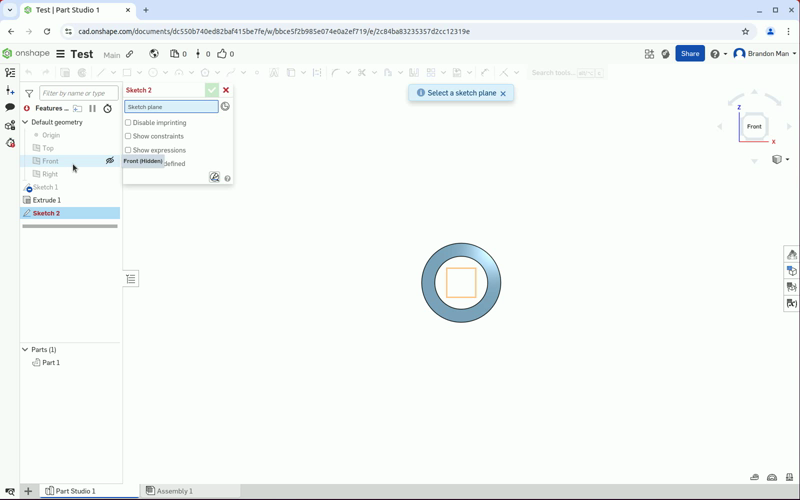
click(73, 163)
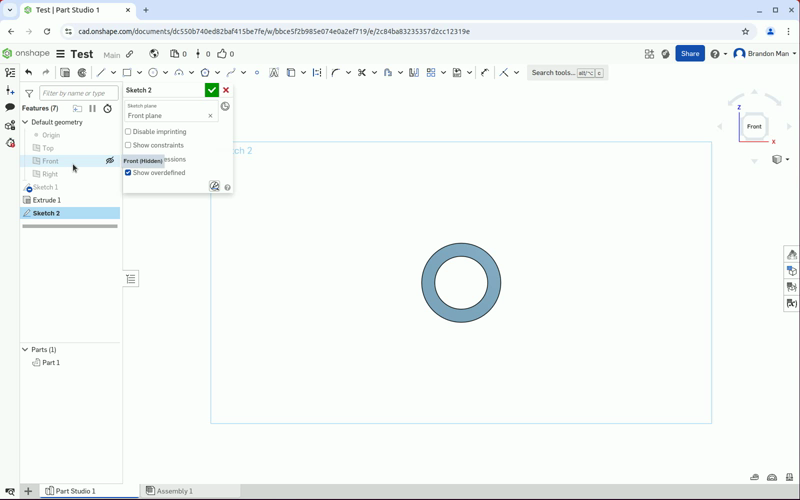
mouse_move(73, 352)
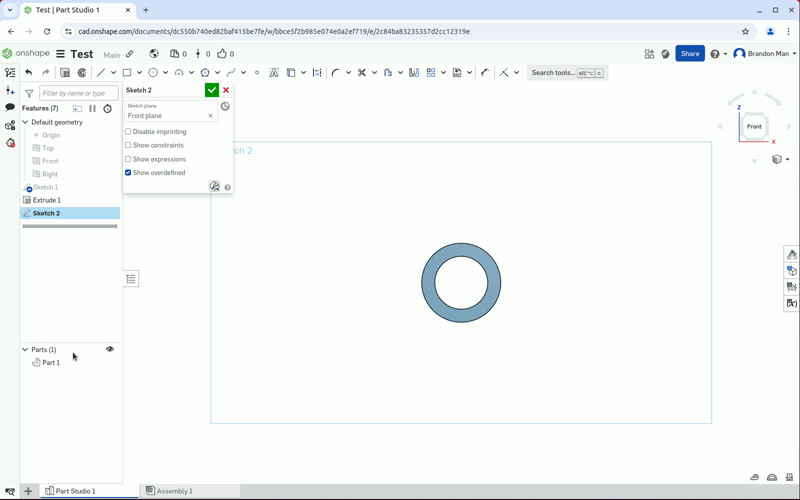
key(y)
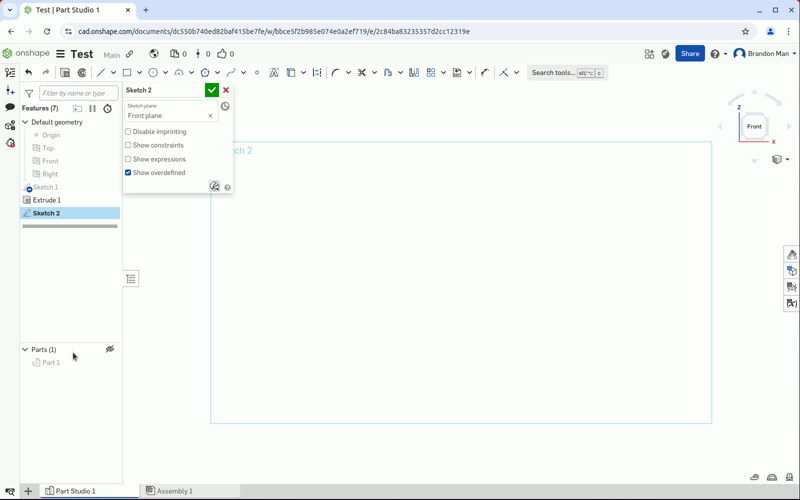
key(l)
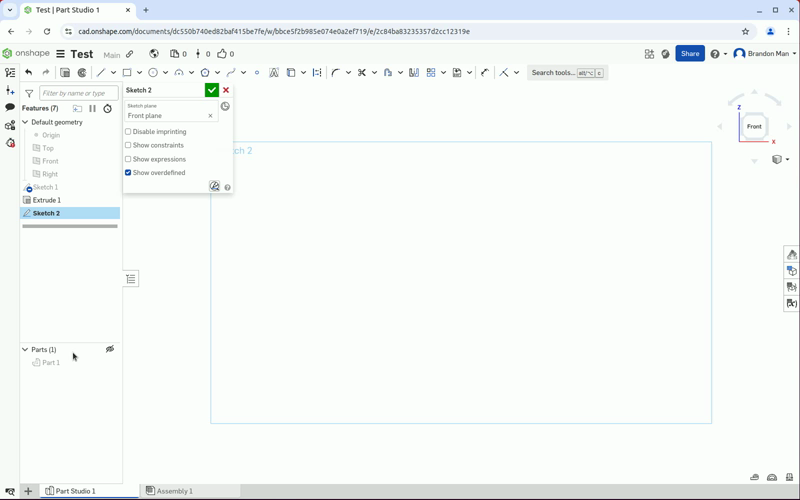
key_down(shift)
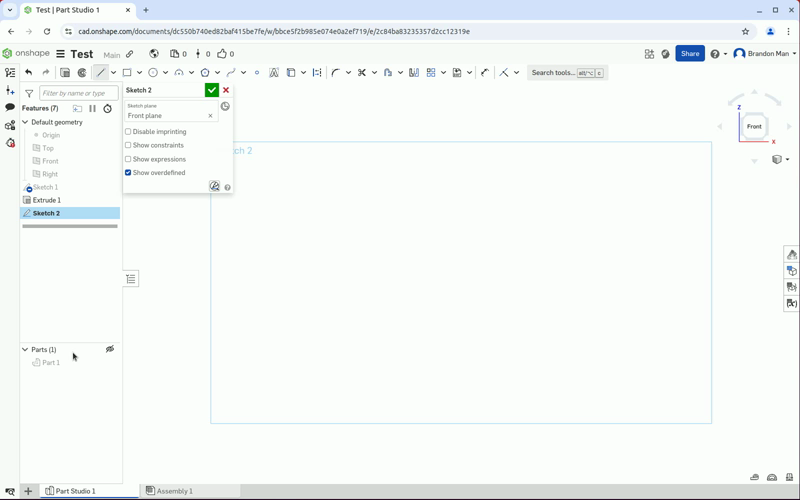
mouse_move(524, 330)
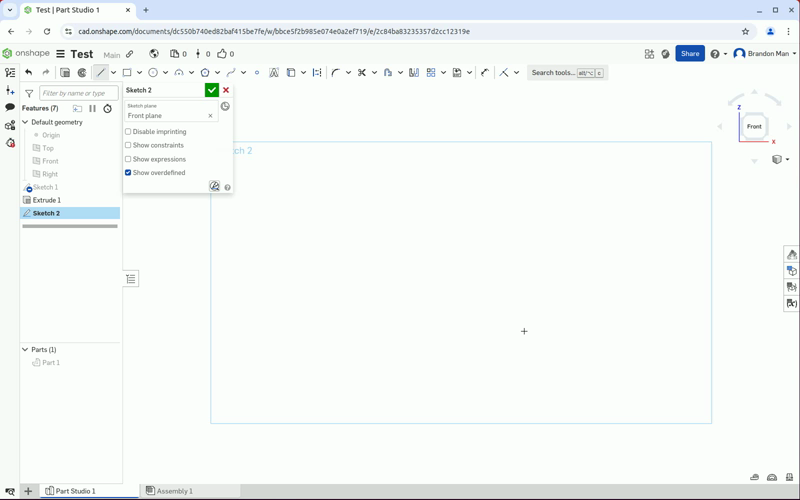
click(524, 330)
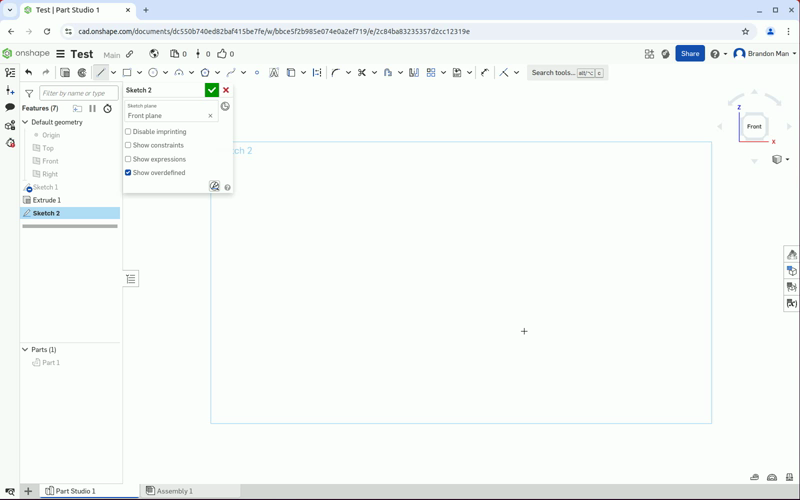
key_up(shift)
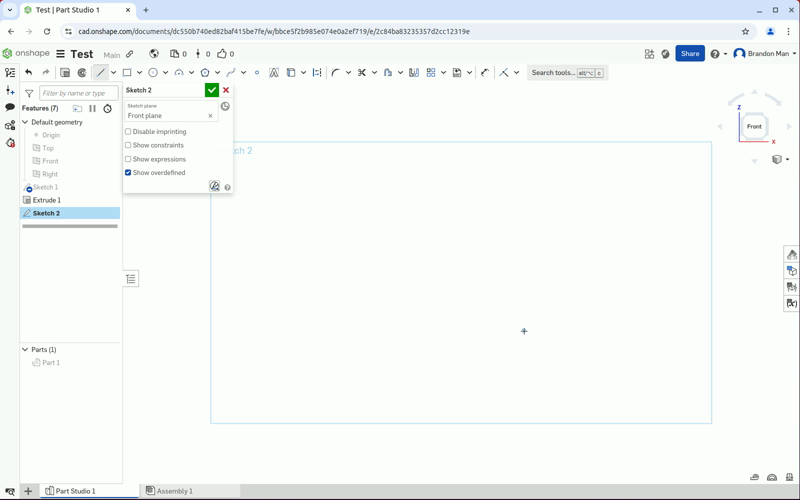
key_down(shift)
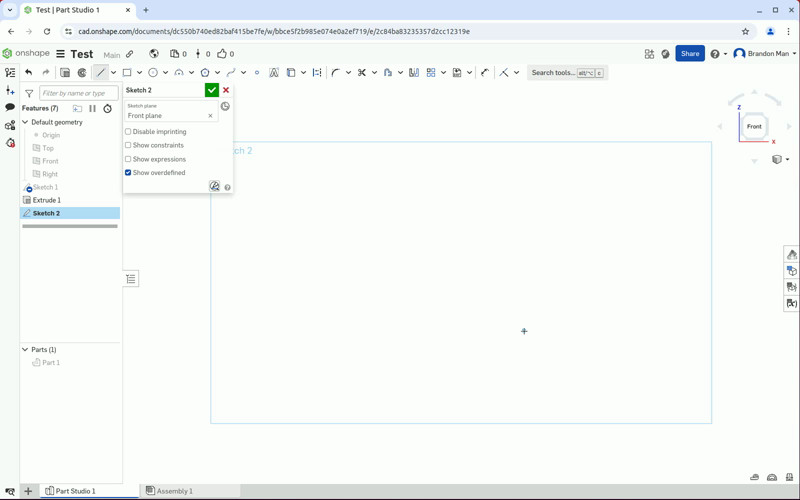
mouse_move(554, 330)
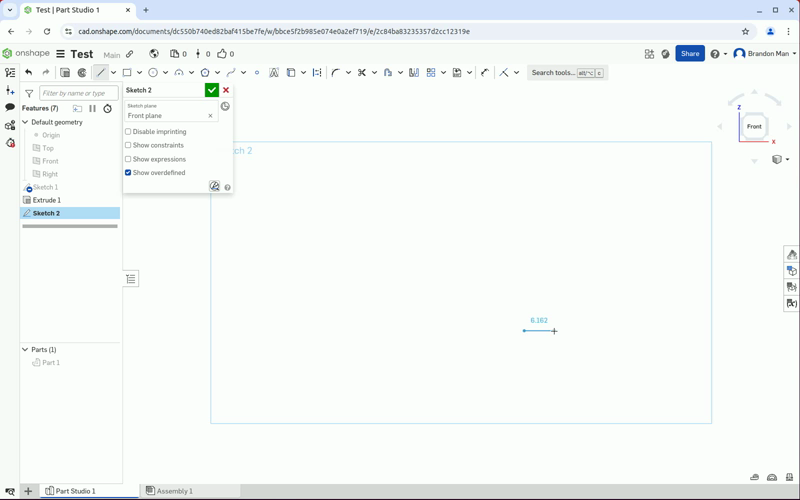
mouse_move(540, 330)
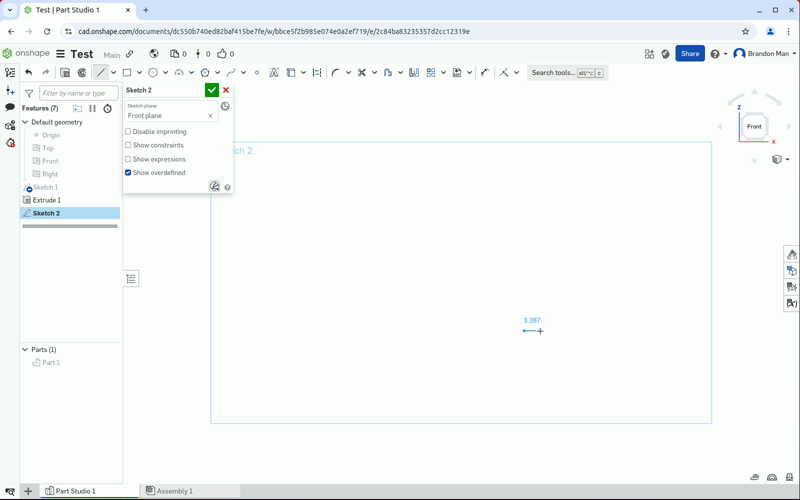
click(540, 330)
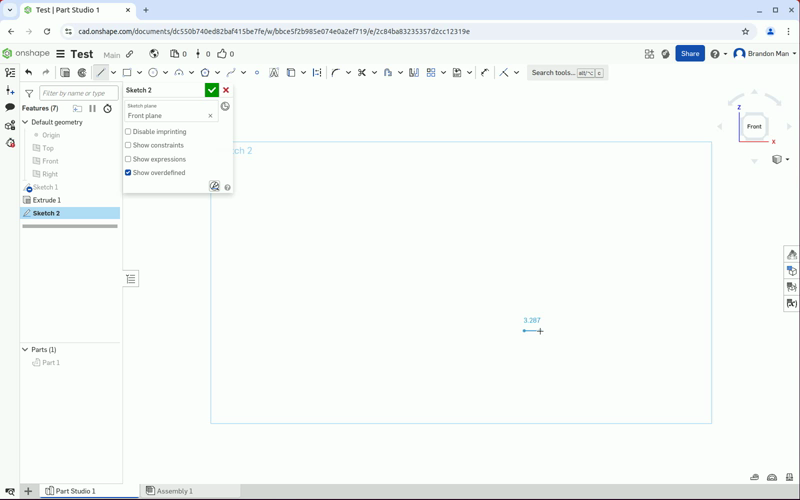
key_up(shift)
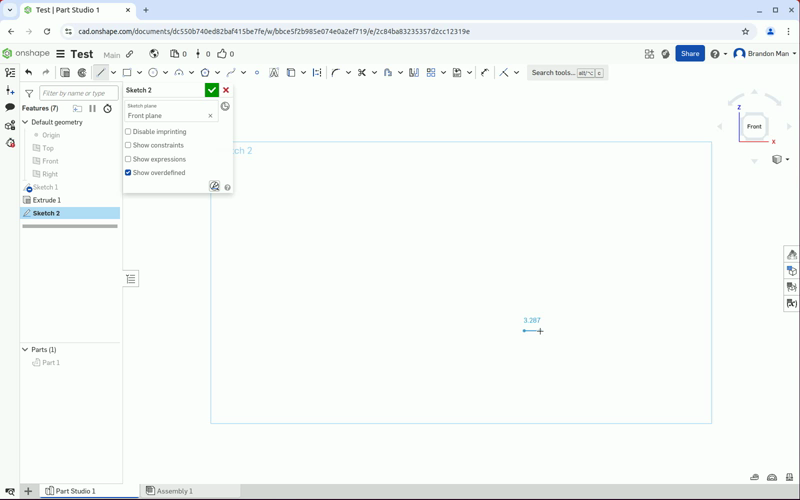
key_down(shift)
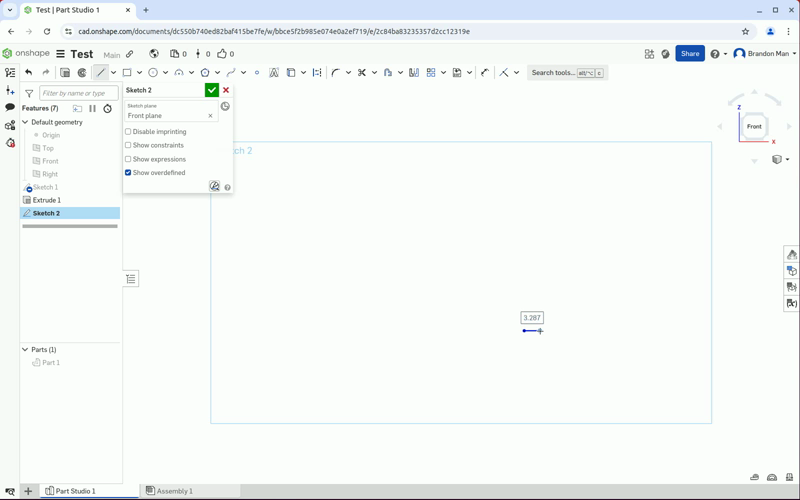
mouse_move(540, 234)
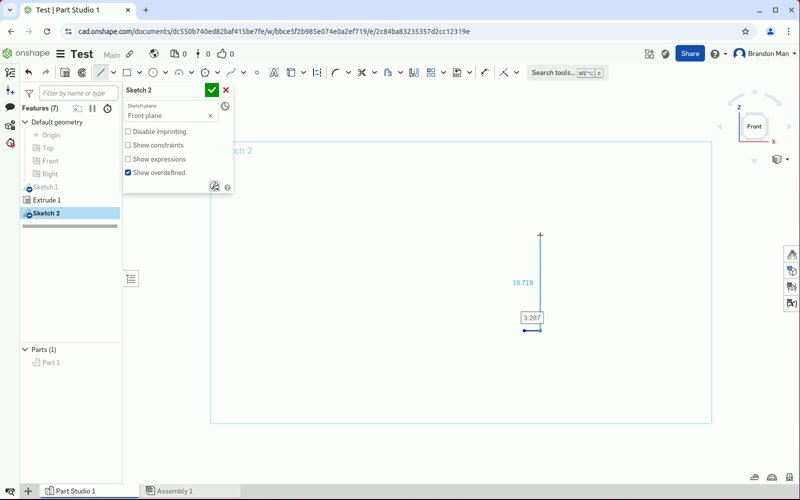
click(540, 234)
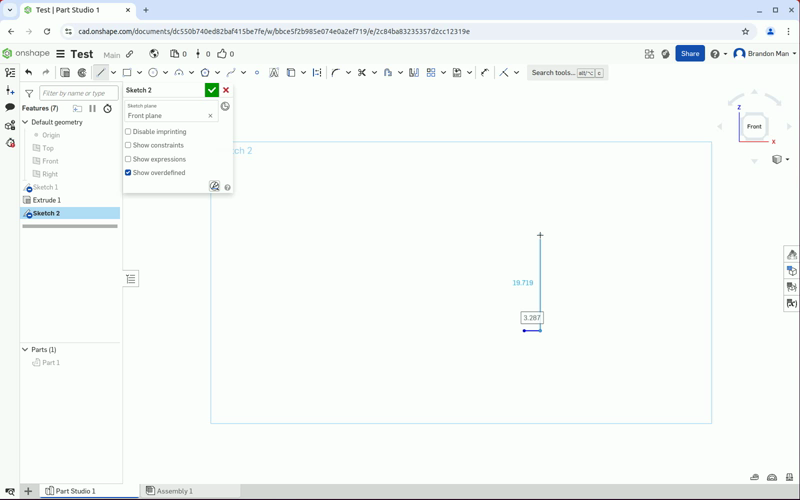
key_up(shift)
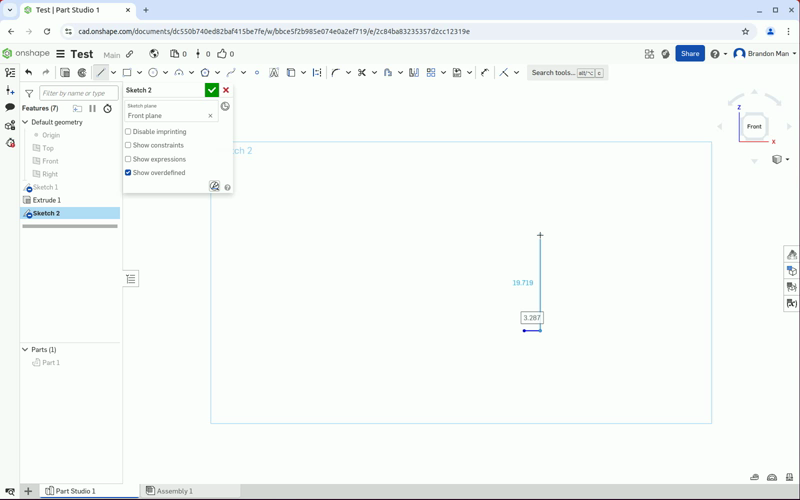
key_down(shift)
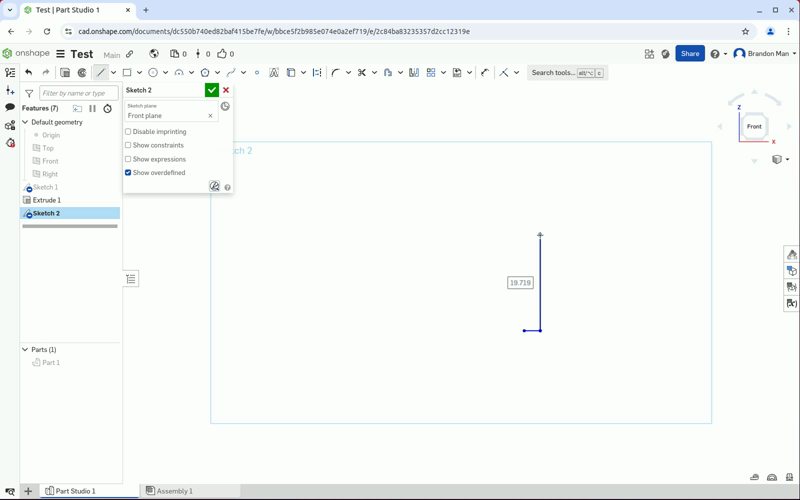
mouse_move(570, 234)
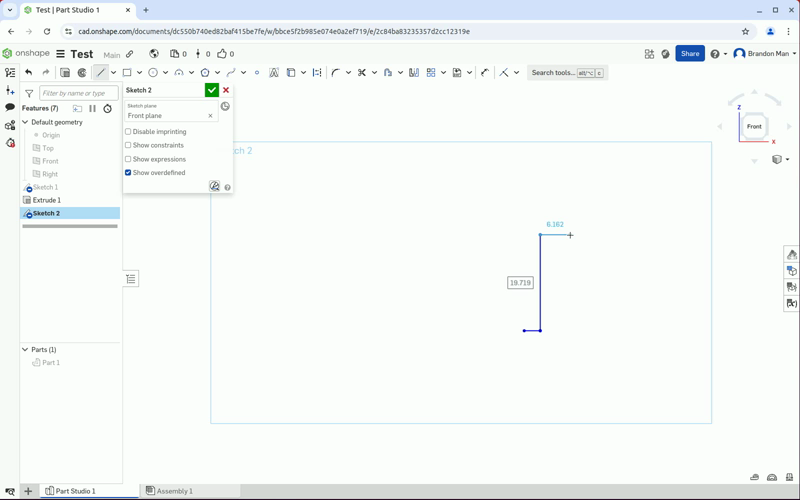
mouse_move(524, 234)
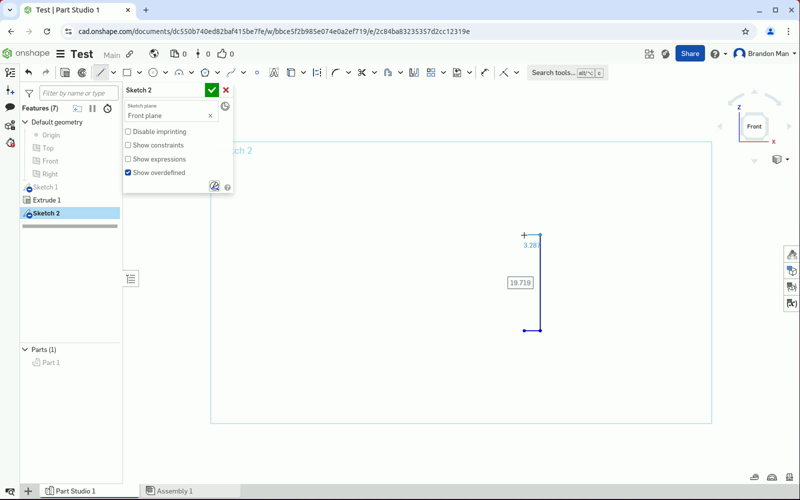
click(524, 234)
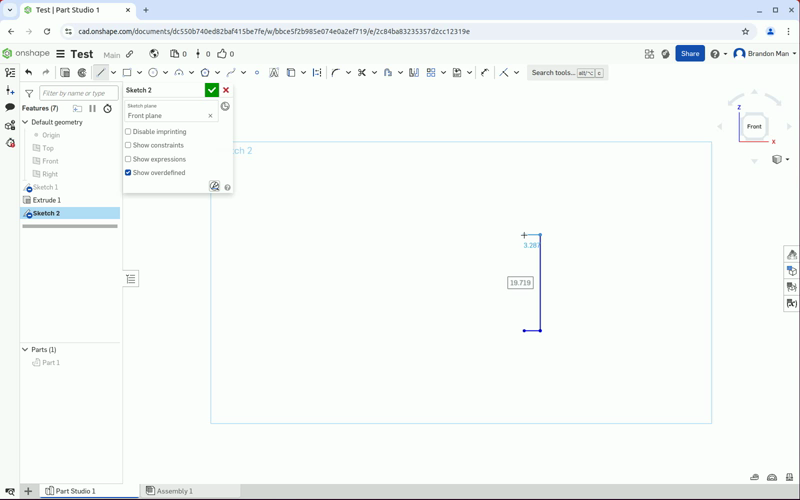
key_up(shift)
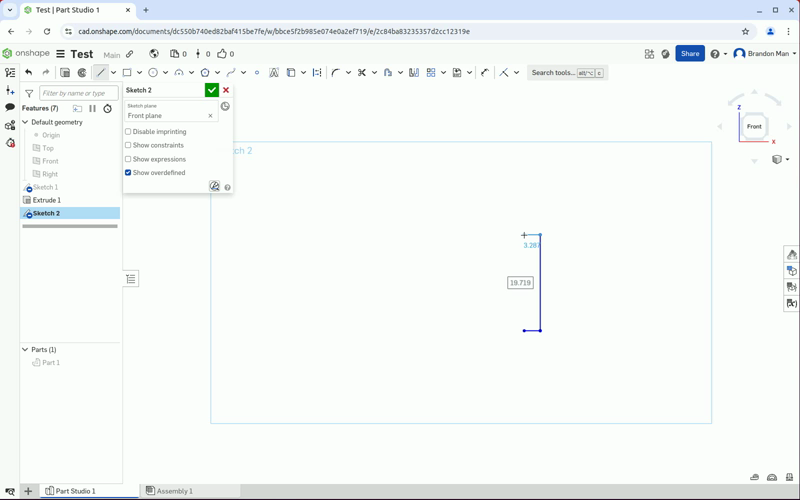
key_down(shift)
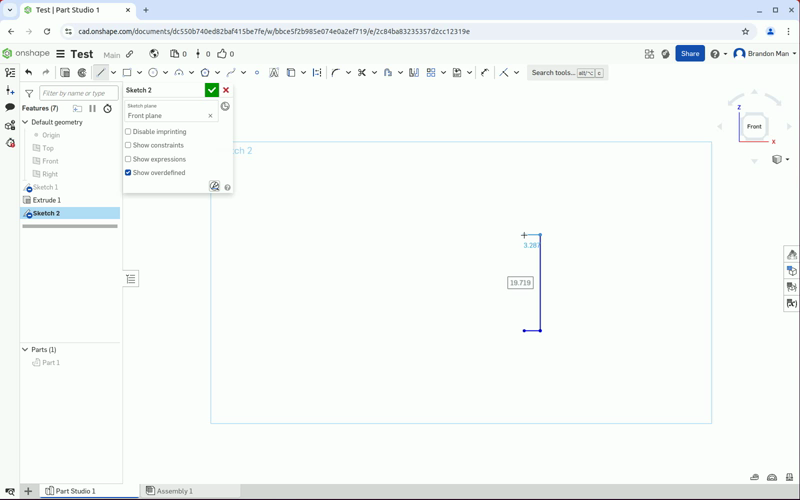
mouse_move(524, 330)
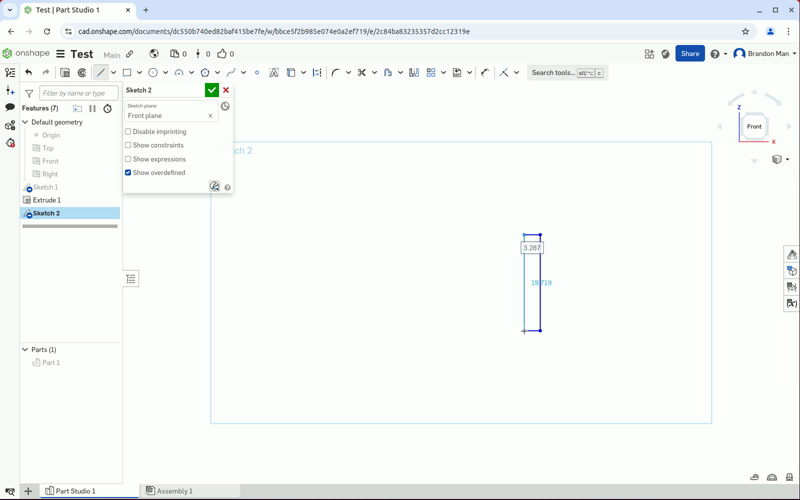
key_up(shift)
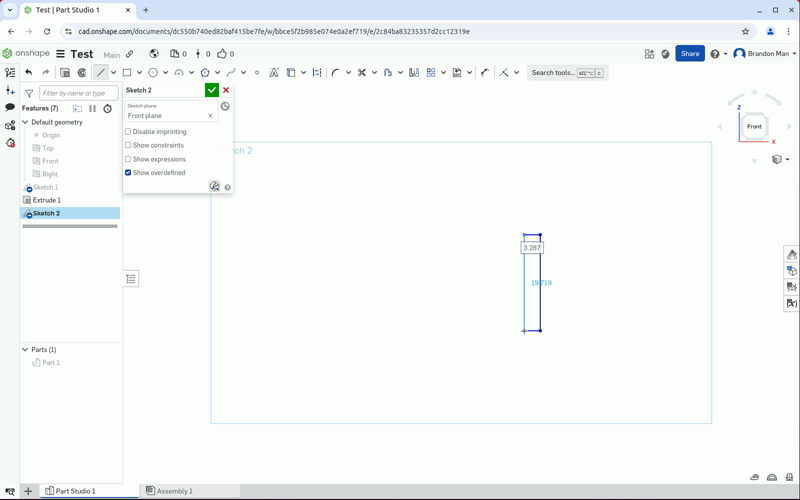
click(524, 330)
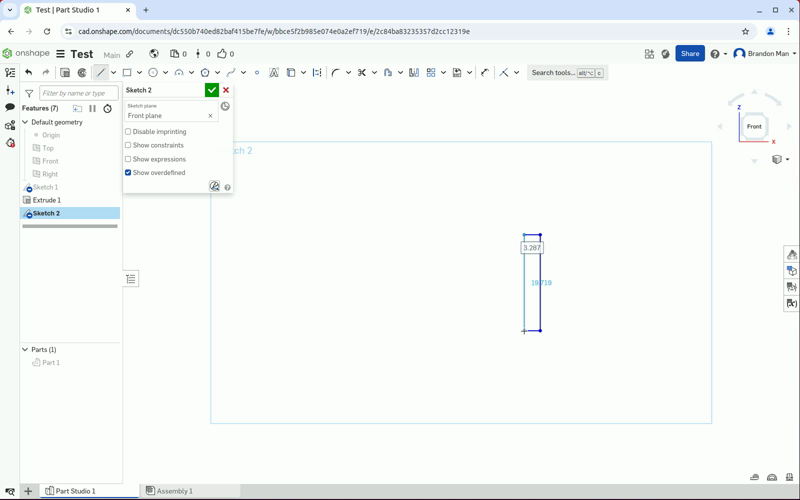
key(esc)
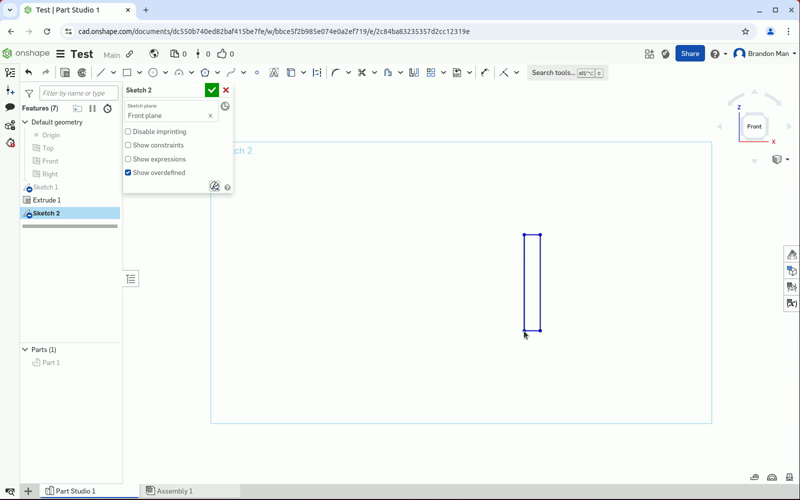
mouse_move(529, 324)
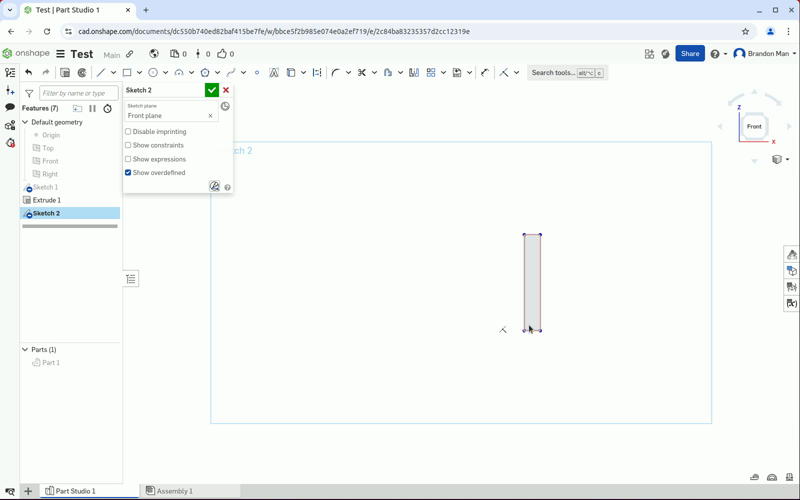
scroll(6)
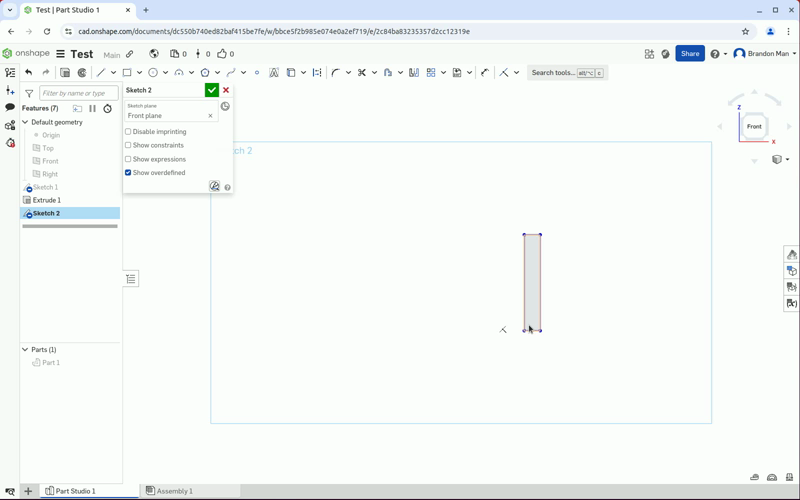
scroll(6)
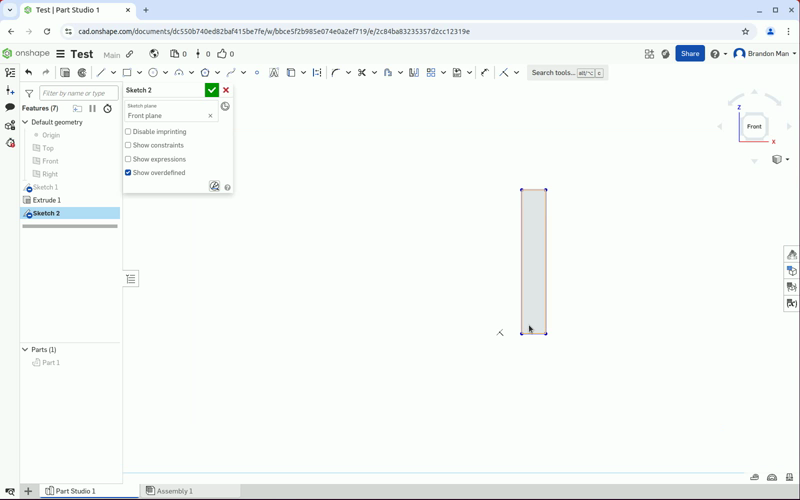
scroll(6)
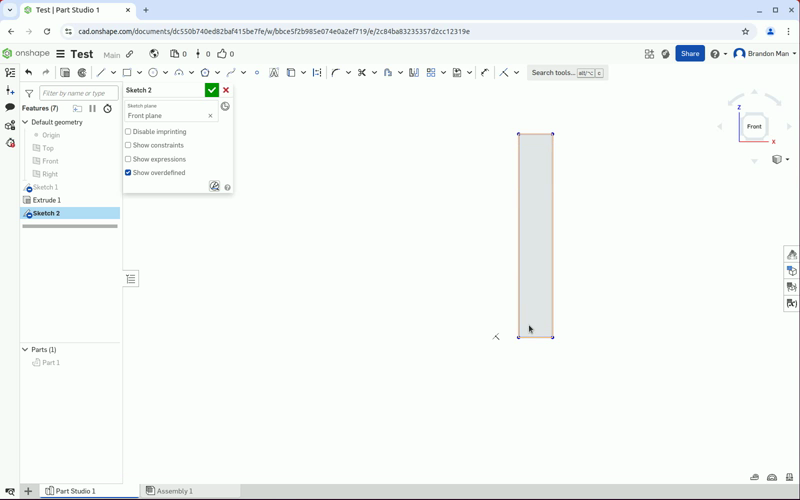
scroll(6)
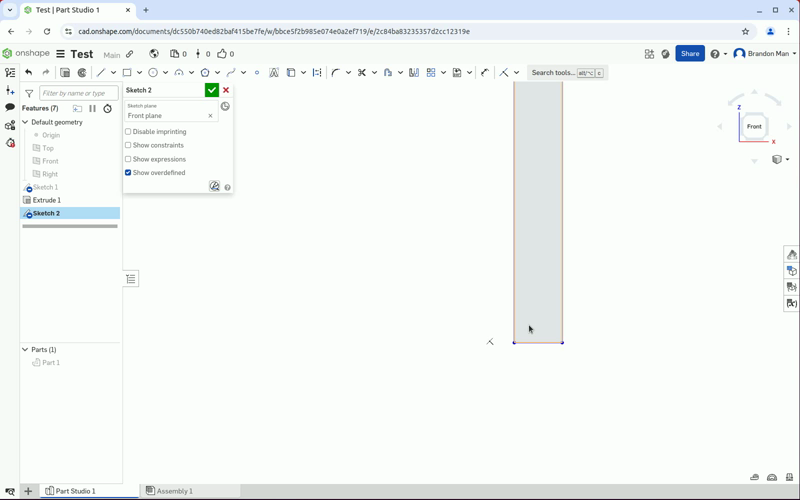
scroll(6)
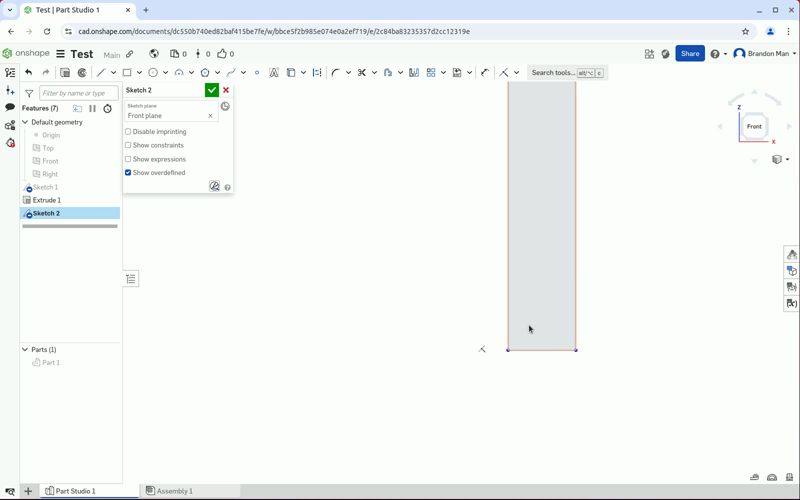
scroll(6)
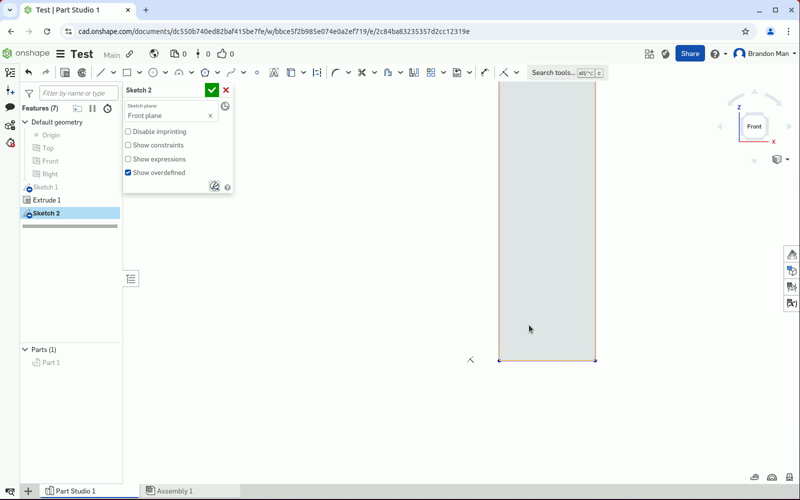
scroll(6)
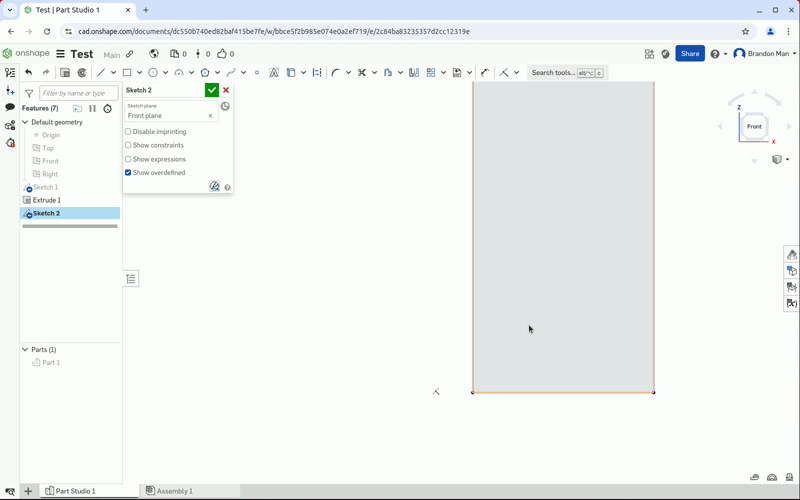
click(529, 324)
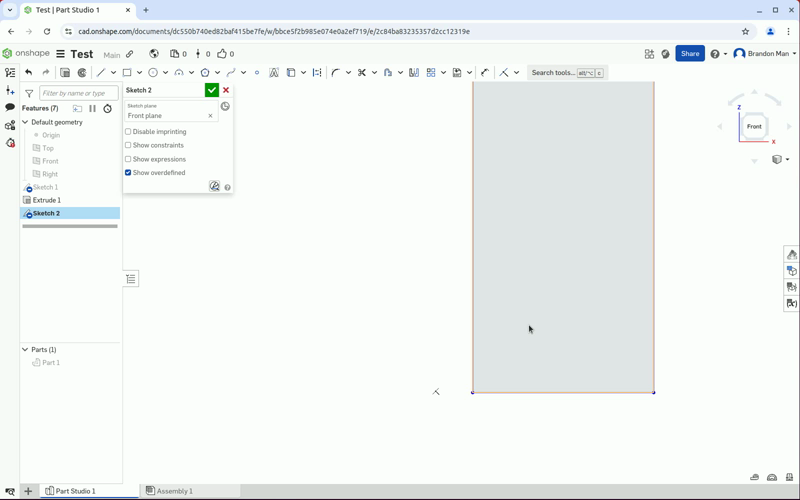
scroll(-6)
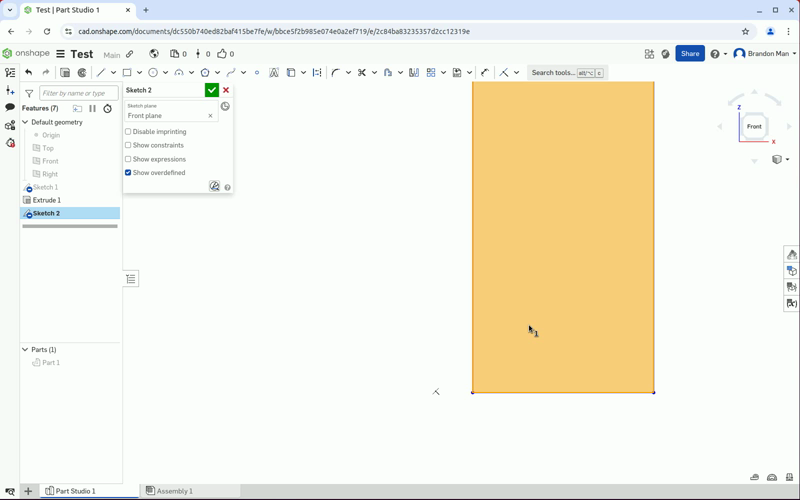
scroll(-6)
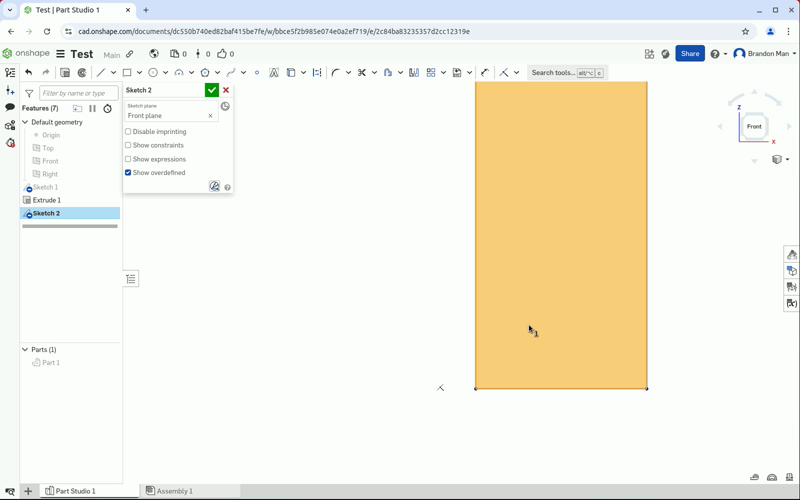
scroll(-6)
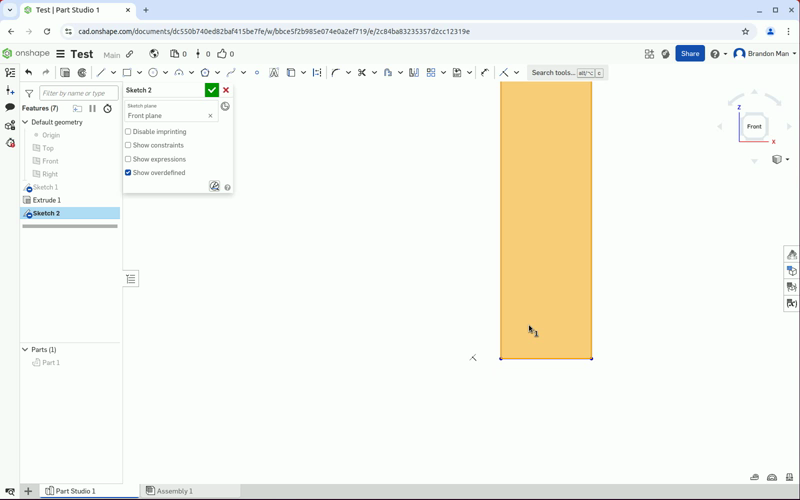
scroll(-6)
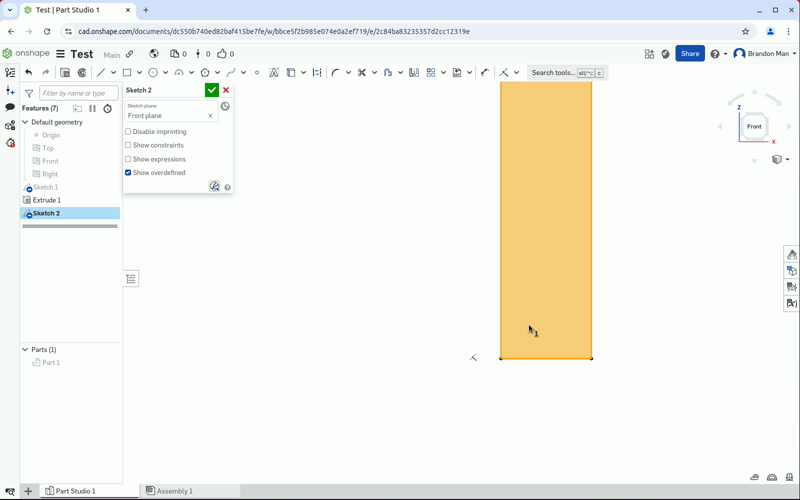
scroll(-6)
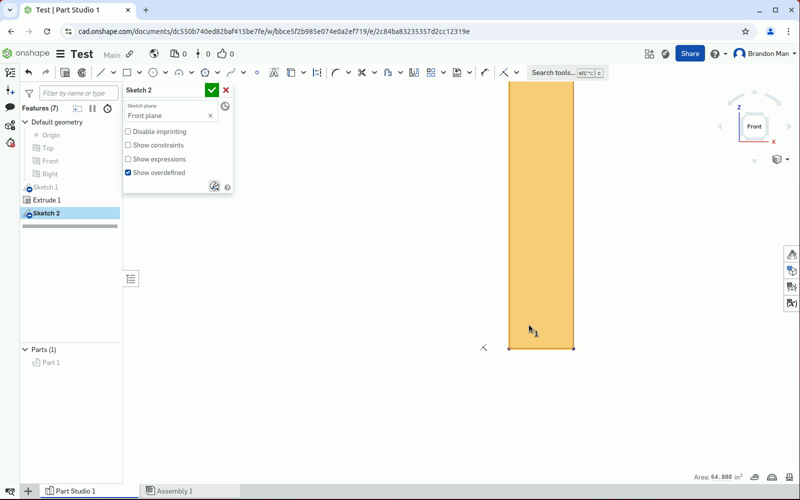
scroll(-6)
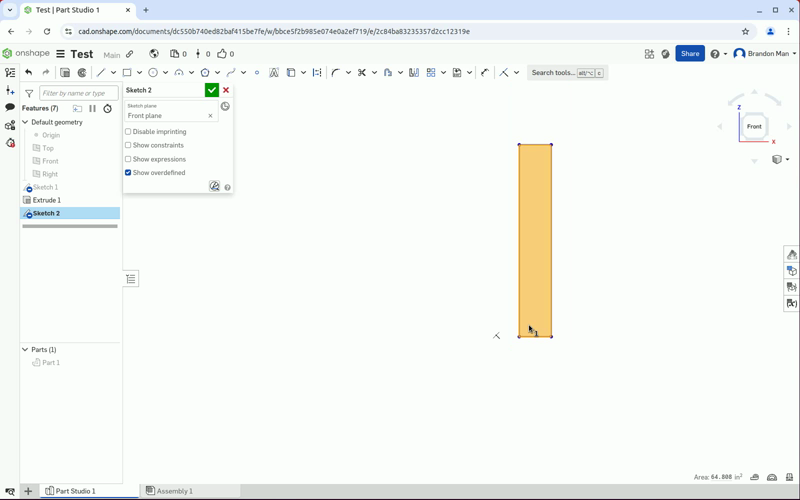
scroll(-6)
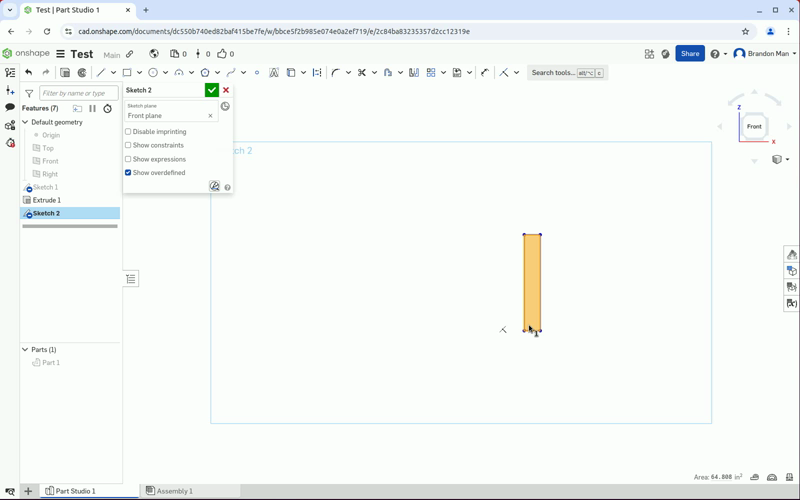
mouse_move(73, 352)
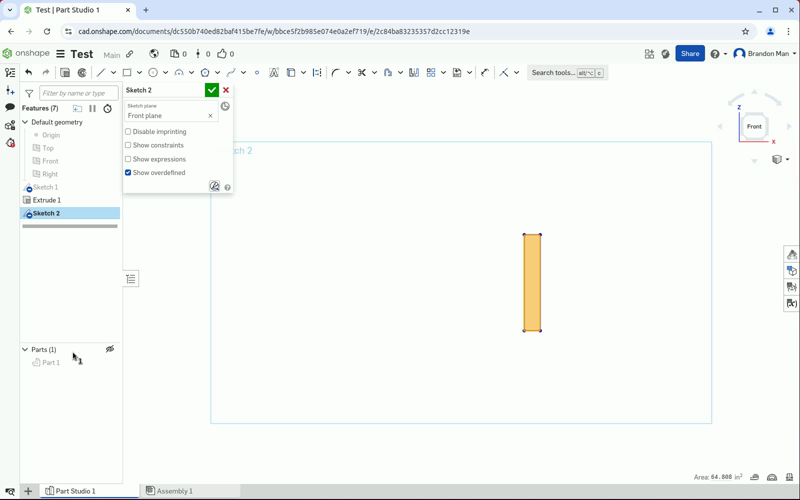
key(shift+y)
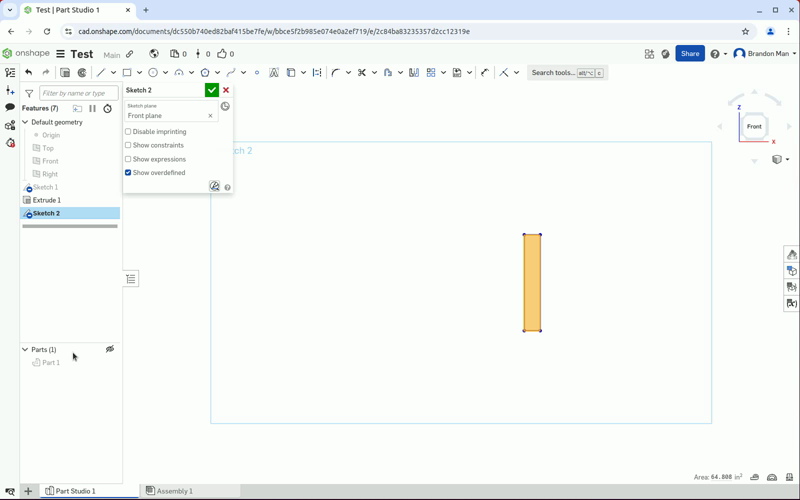
key(shift+e)
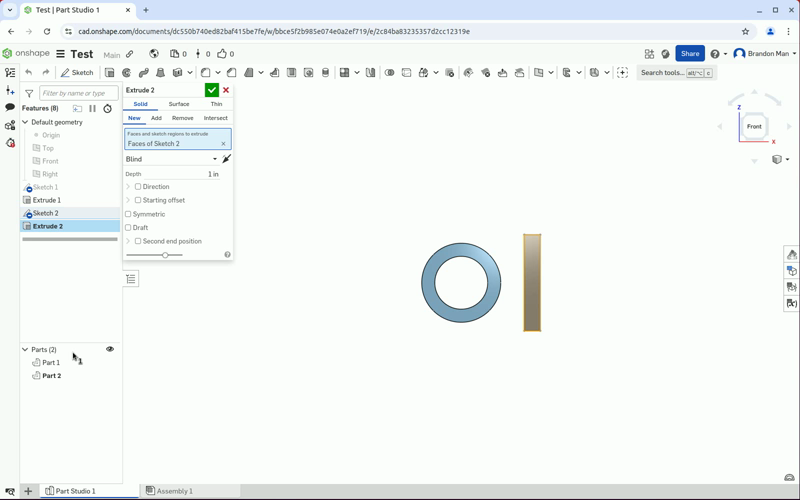
mouse_move(143, 106)
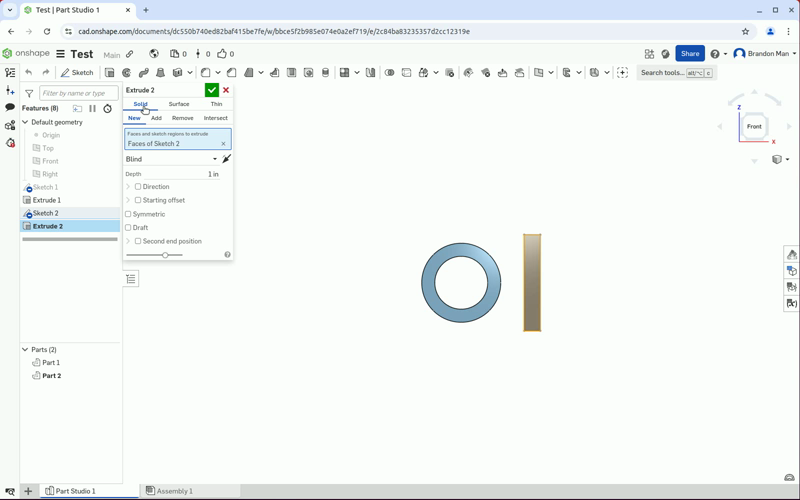
click(143, 106)
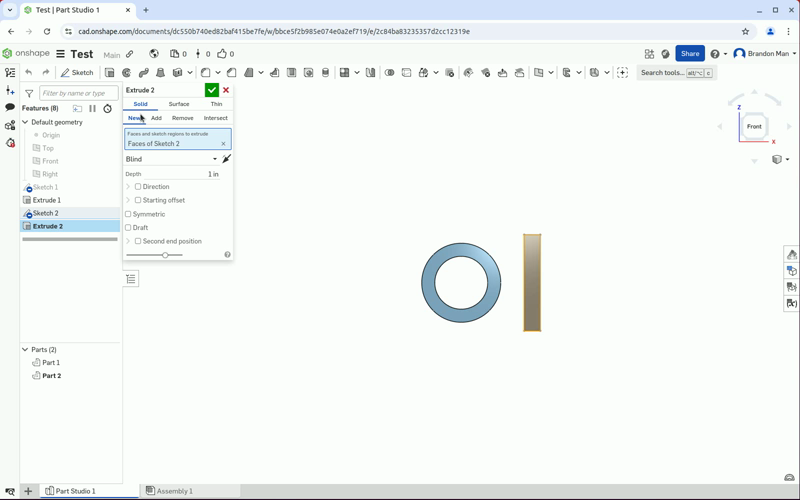
mouse_move(137, 120)
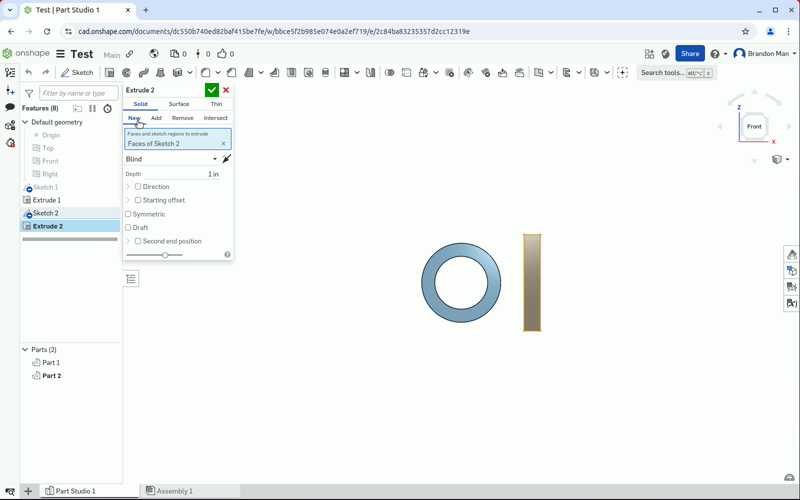
click(137, 120)
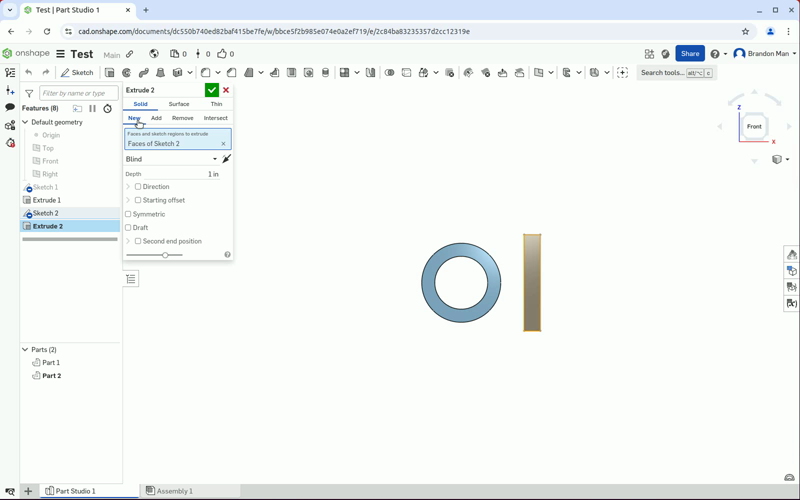
key(tab, 4)
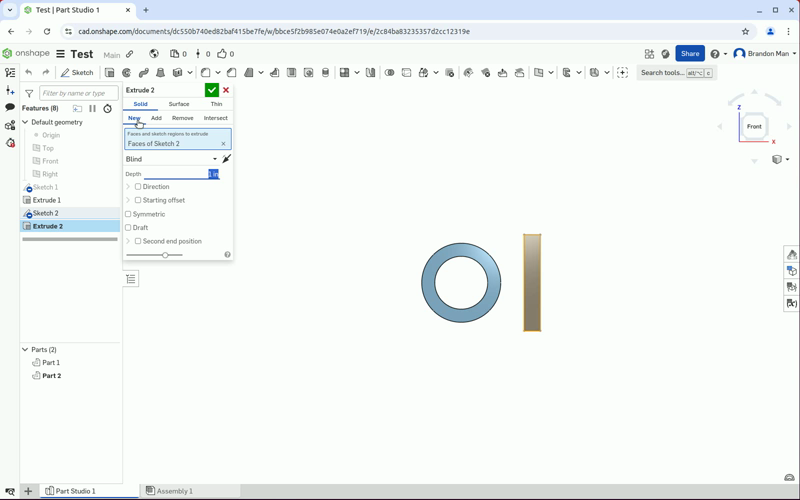
text(1.926)
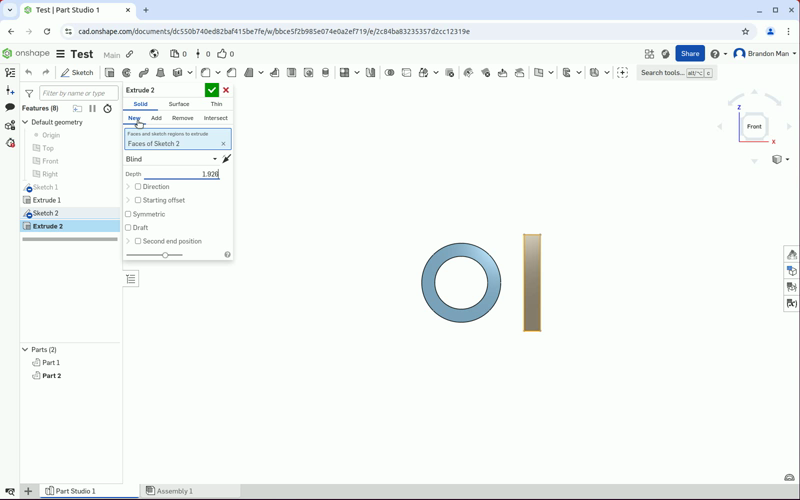
key(enter)
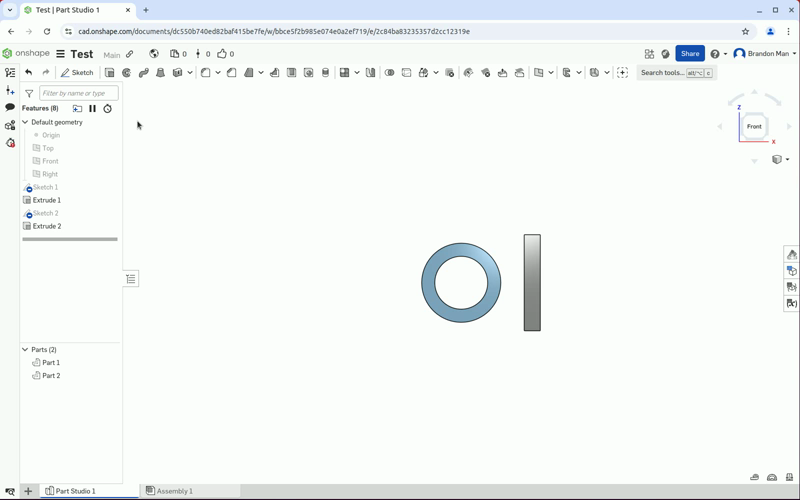
key(shift+h)
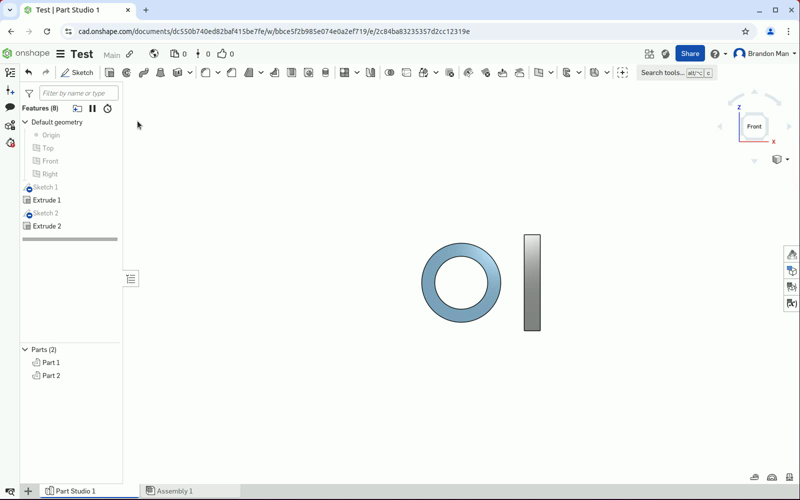
key(shift+h)
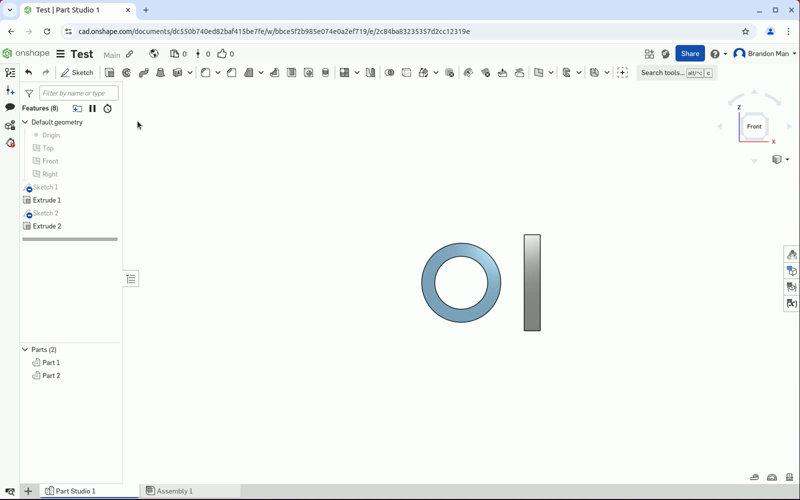
mouse_move(73, 189)
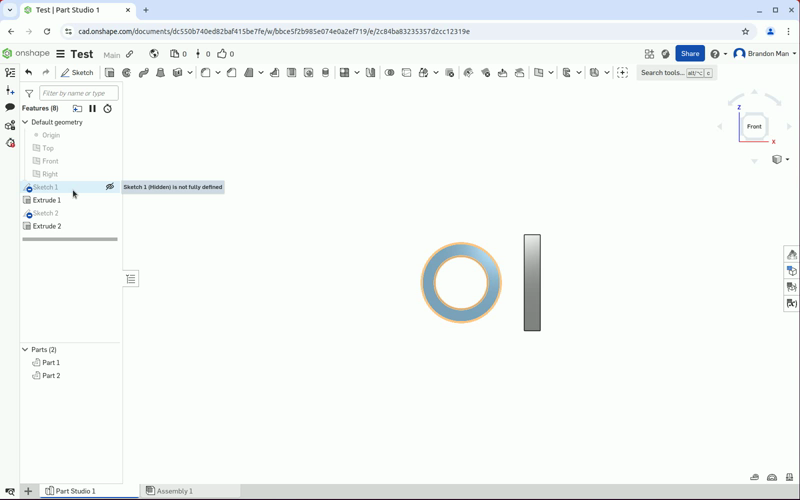
click(73, 189)
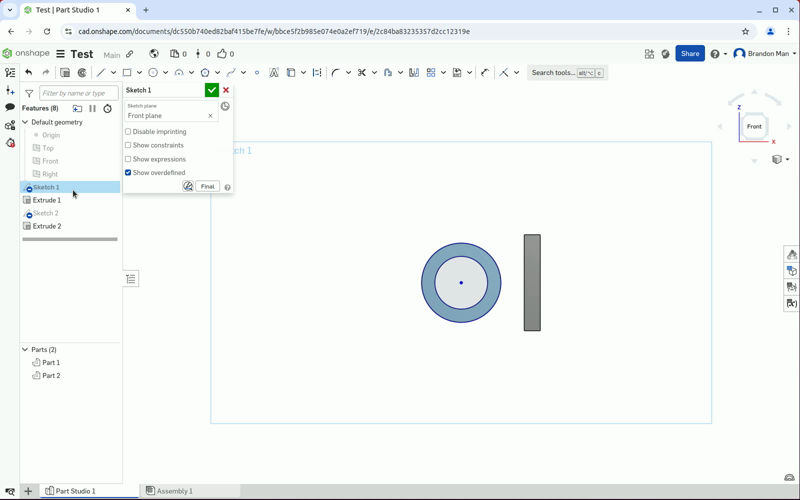
mouse_move(229, 92)
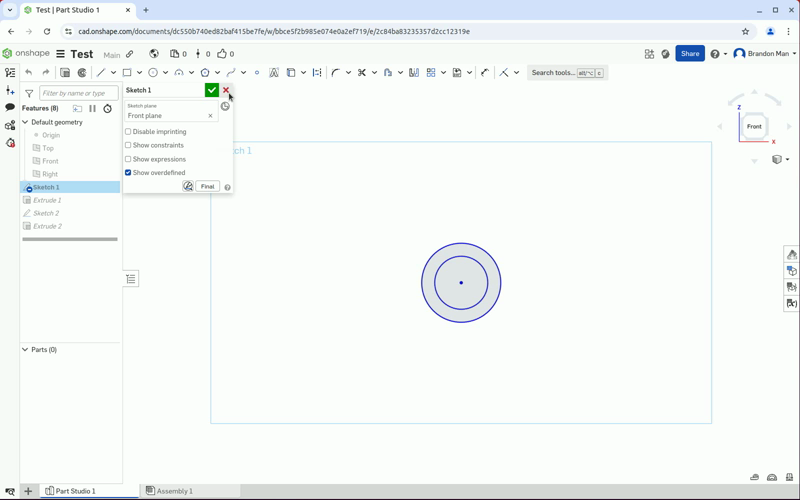
click(229, 92)
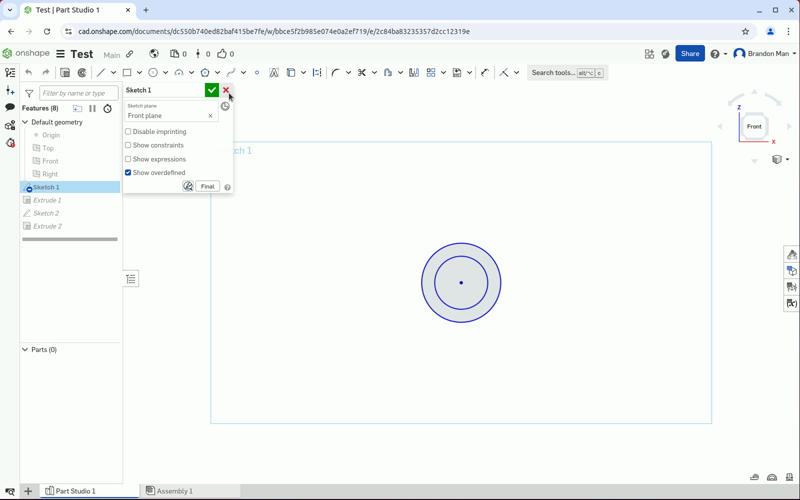
key(shift+s)
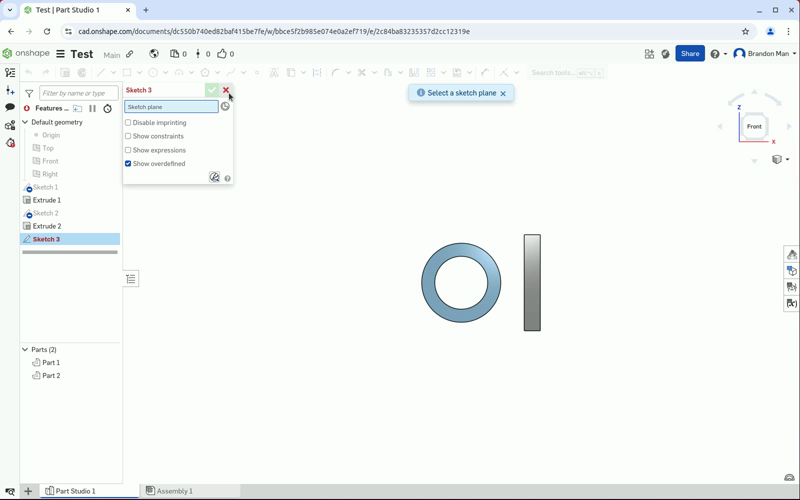
mouse_move(73, 163)
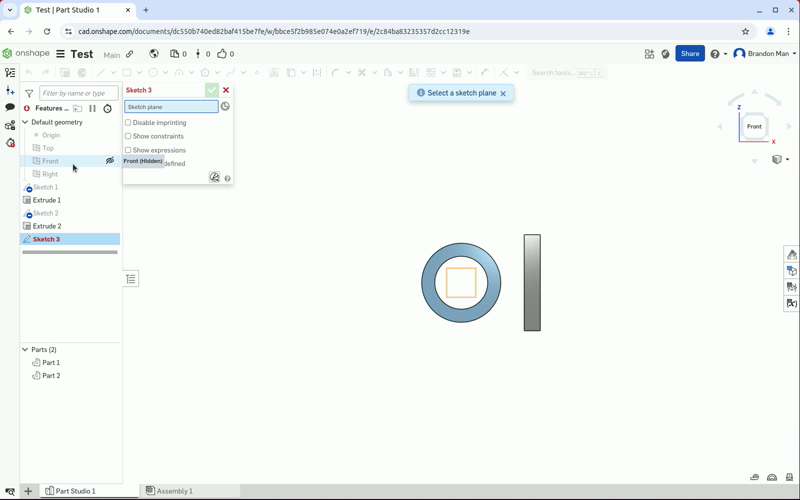
click(73, 163)
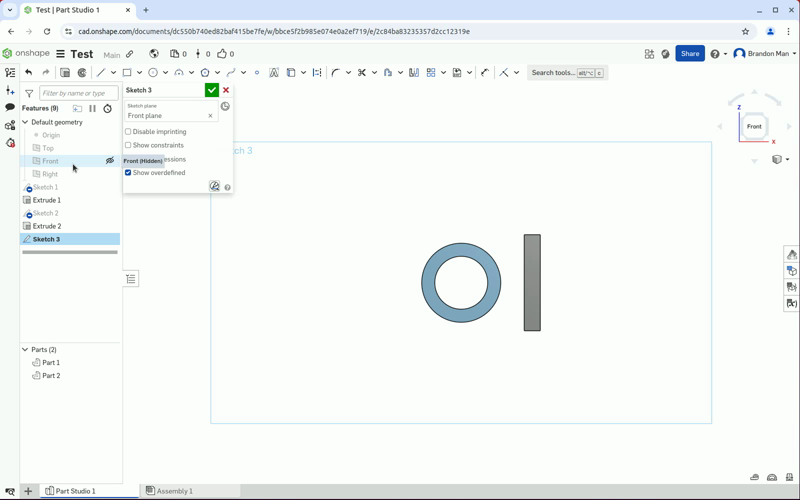
mouse_move(73, 352)
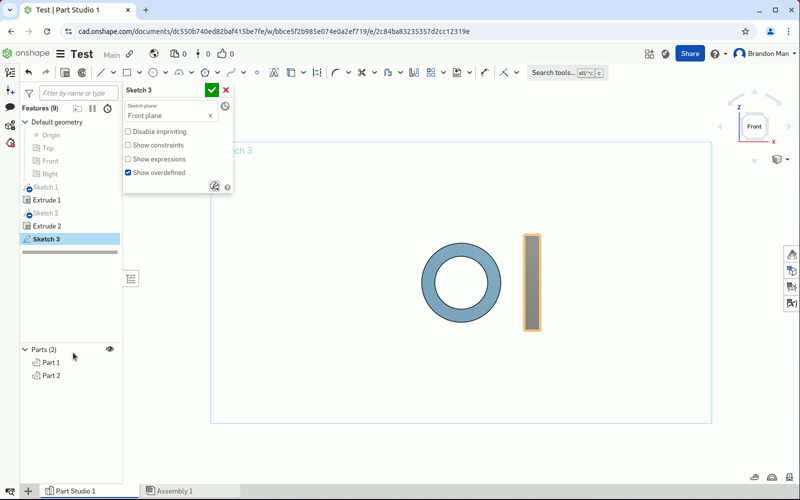
key(y)
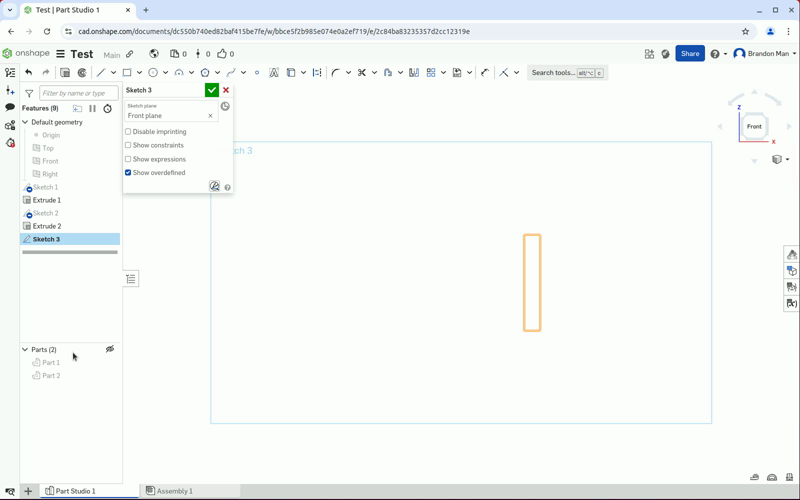
key(a)
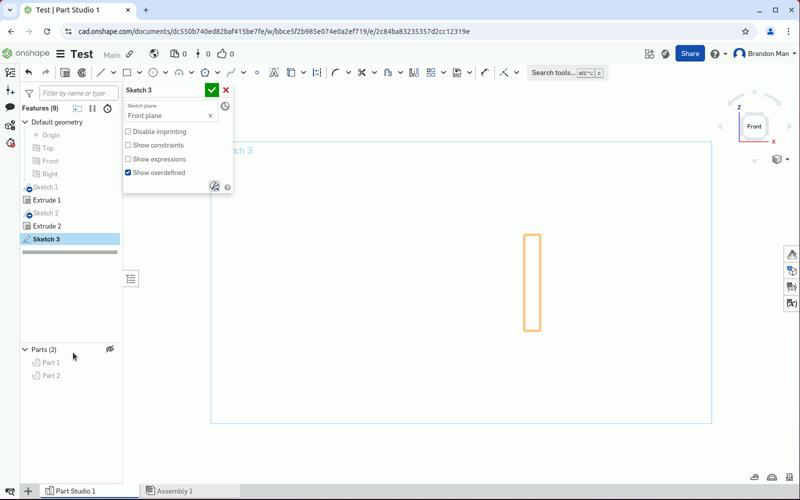
key_down(shift)
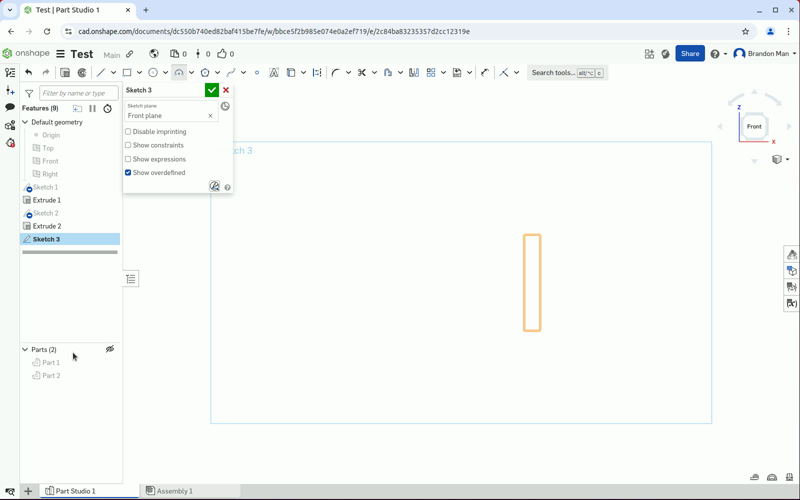
mouse_move(391, 284)
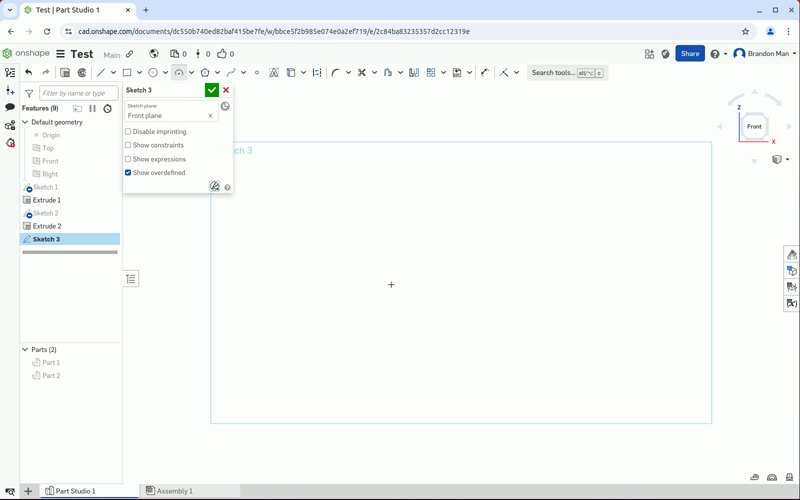
click(391, 284)
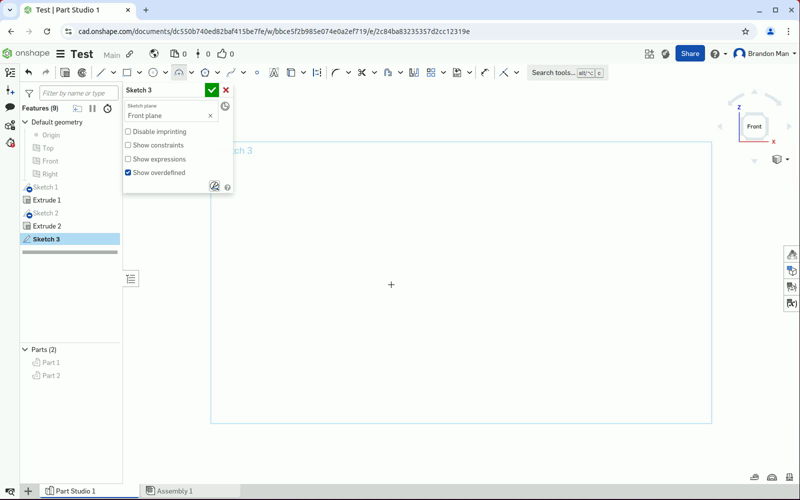
key_up(shift)
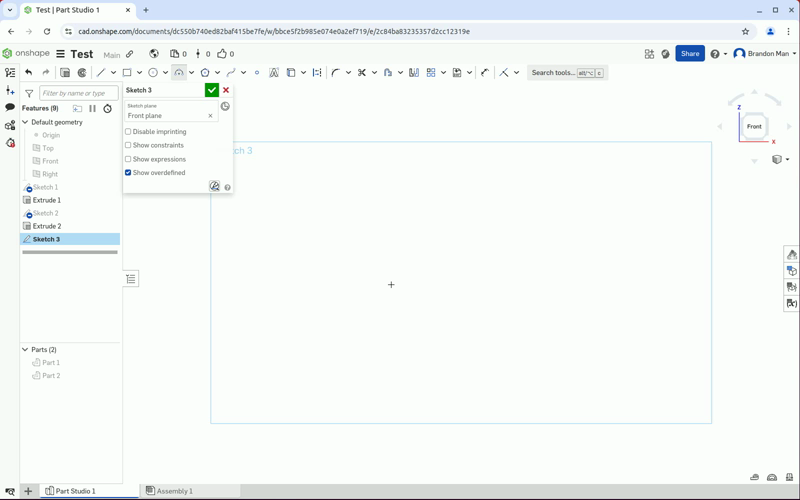
key_down(shift)
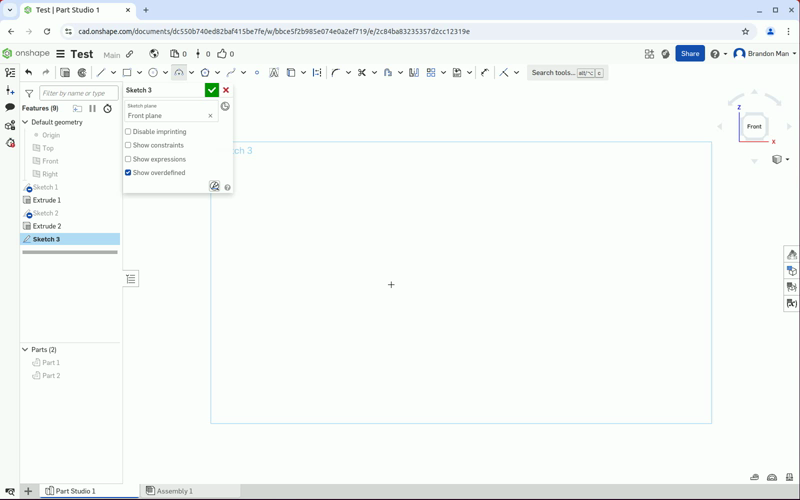
mouse_move(398, 296)
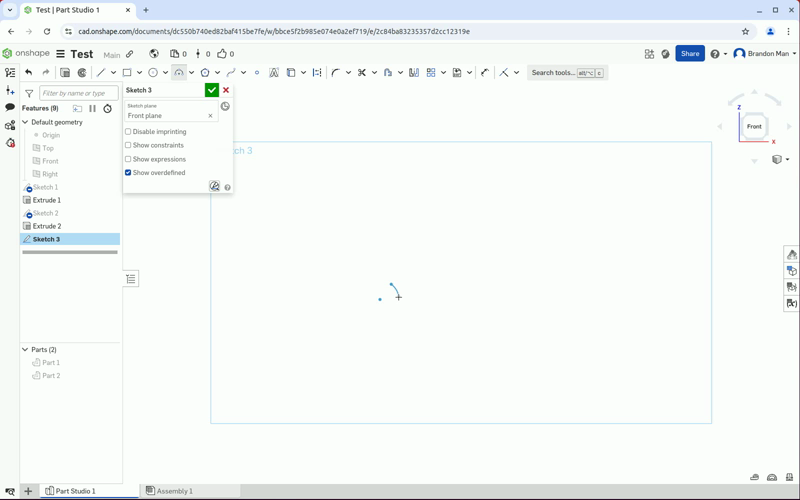
click(398, 296)
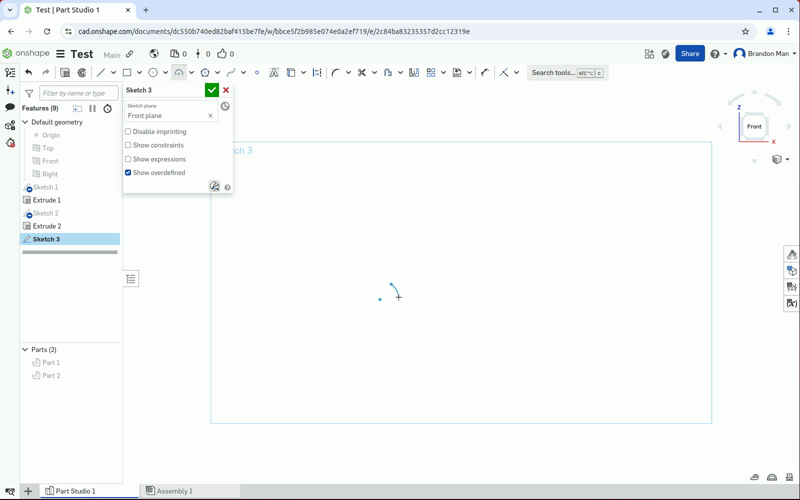
mouse_move(393, 291)
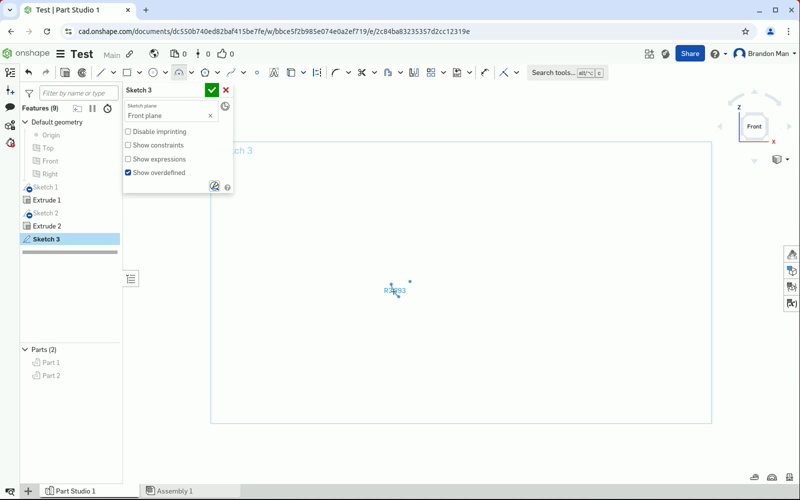
click(393, 291)
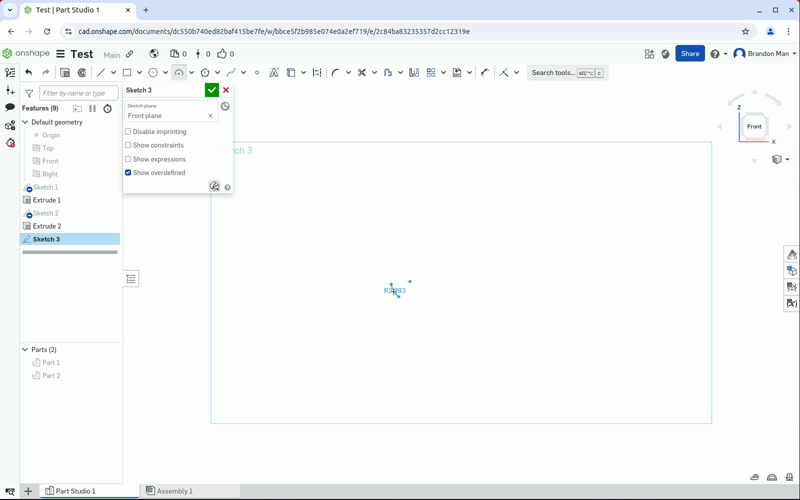
key_up(shift)
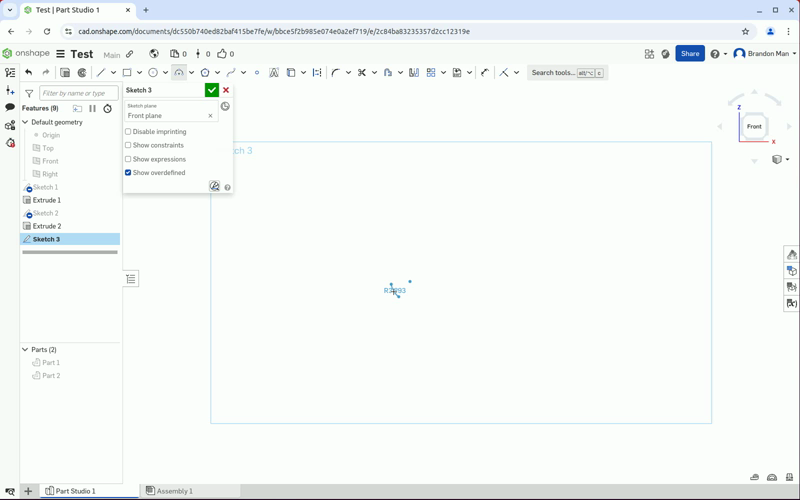
key(esc)
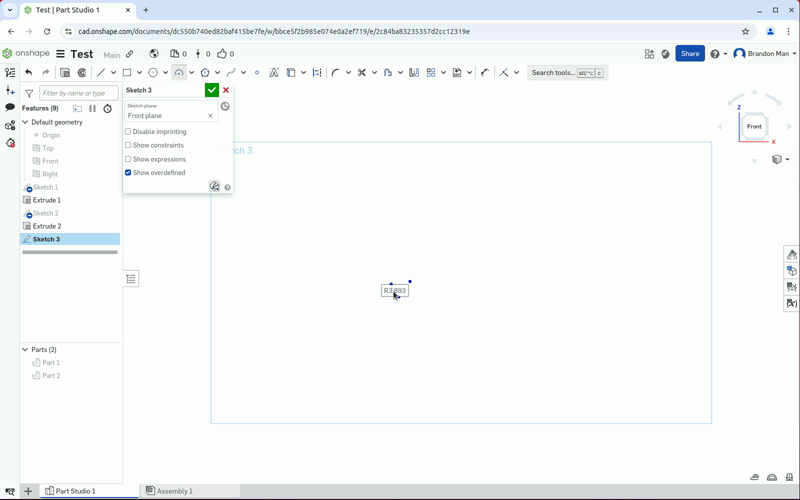
key(l)
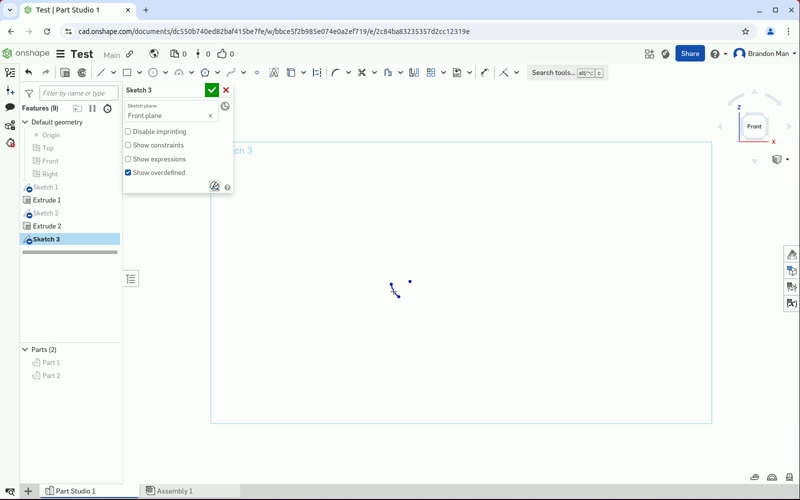
mouse_move(398, 296)
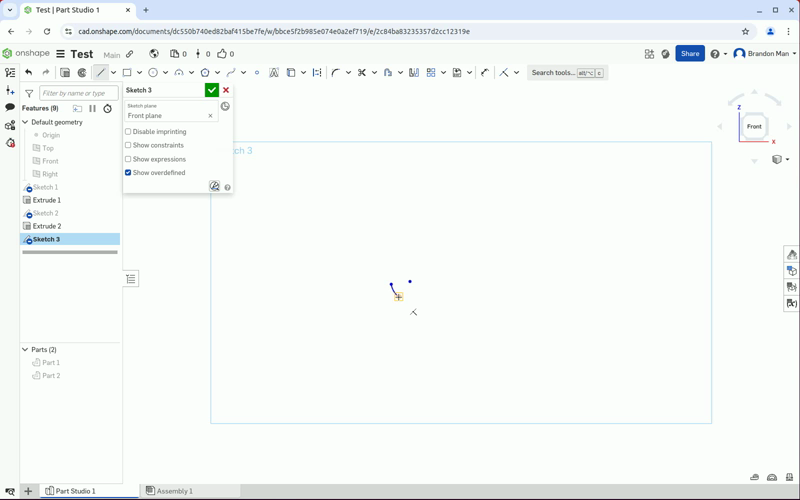
click(398, 296)
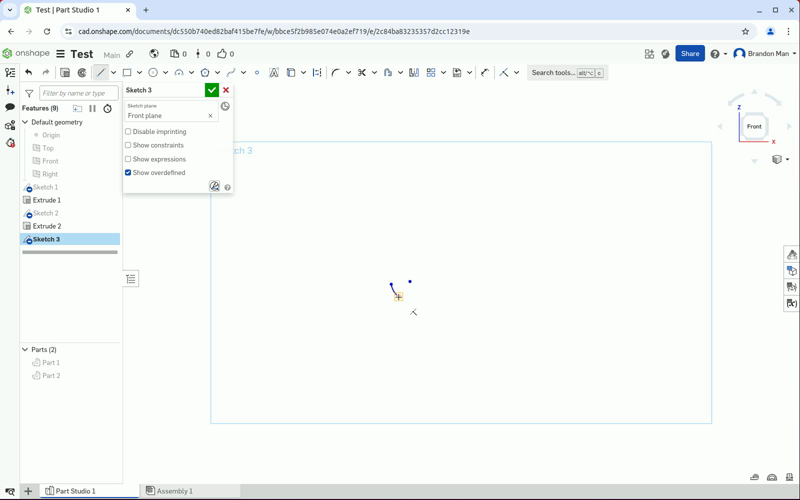
key_down(shift)
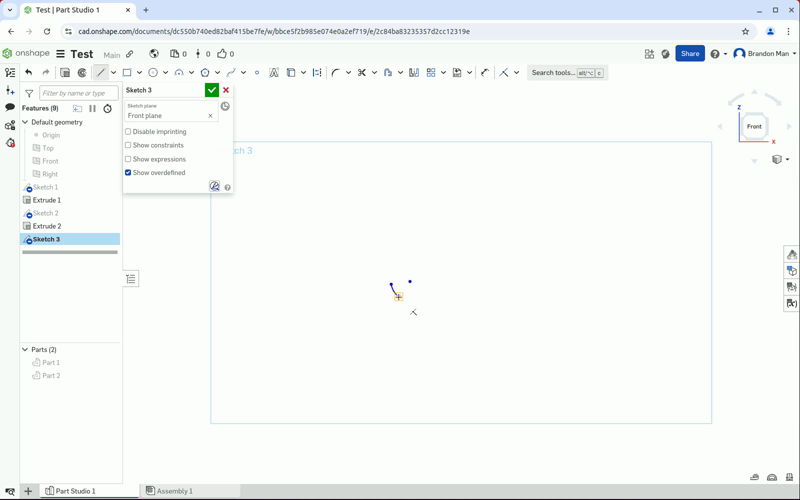
mouse_move(428, 296)
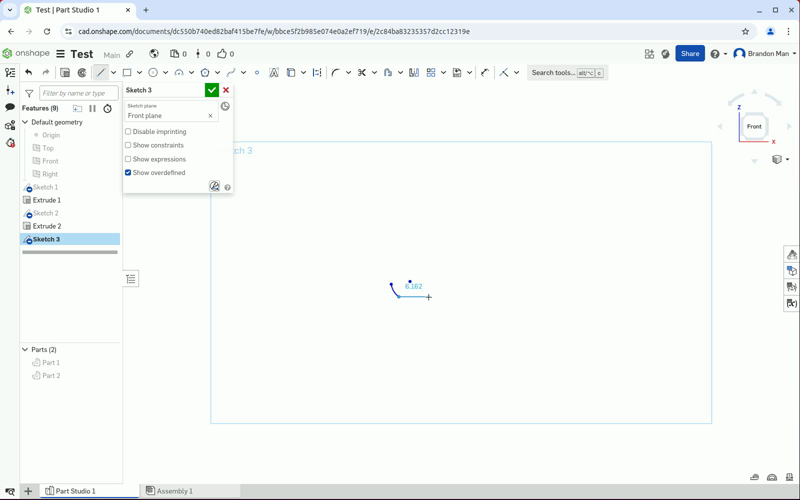
mouse_move(440, 327)
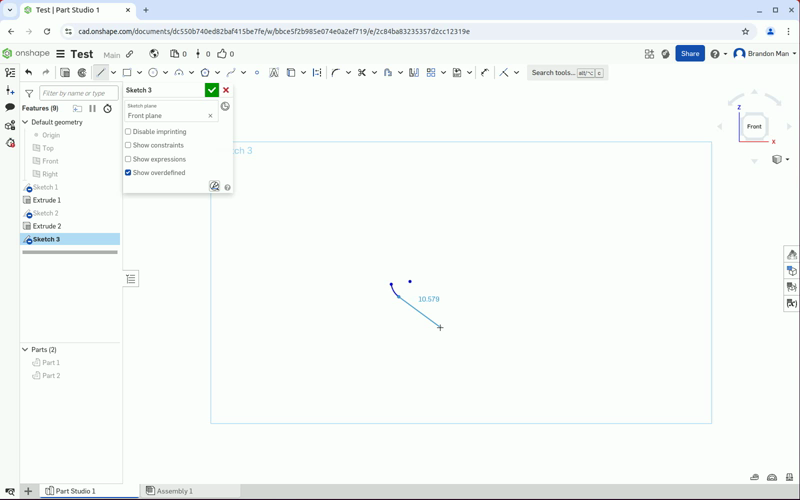
click(440, 327)
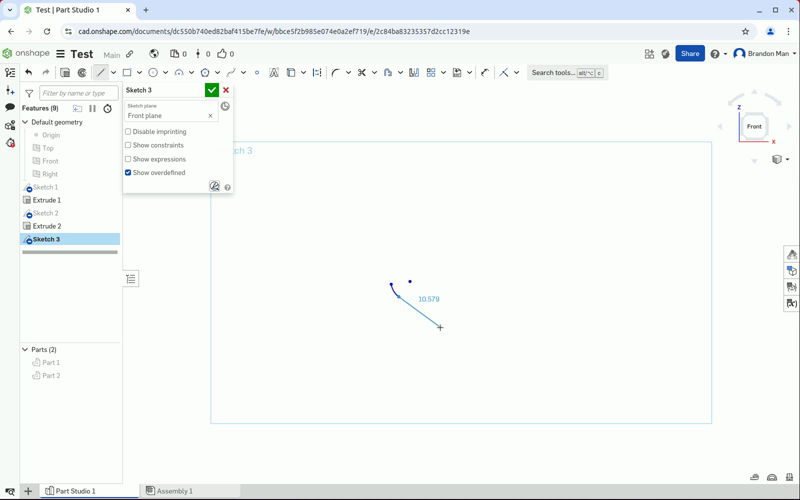
key_up(shift)
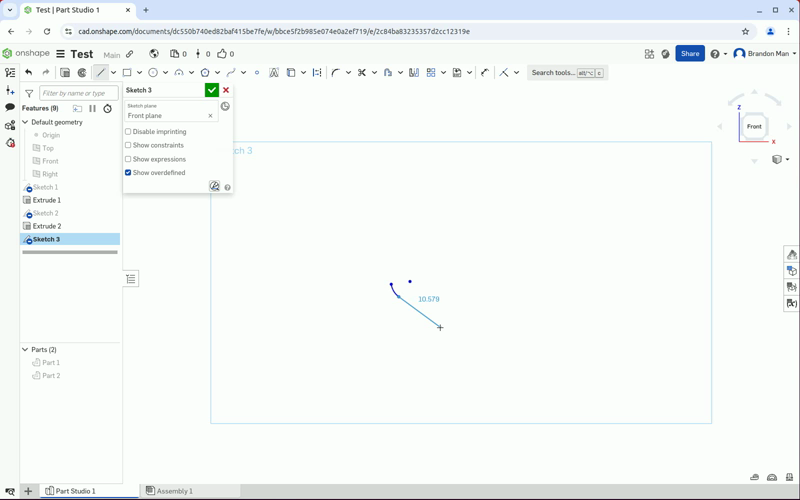
key(esc)
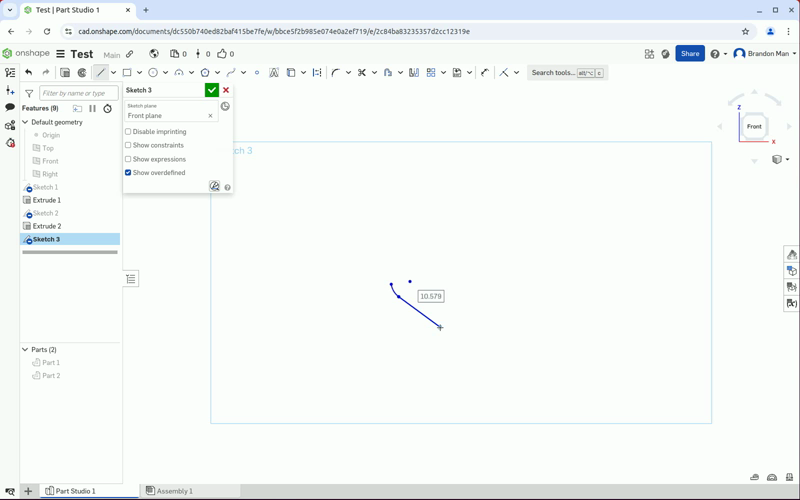
key(a)
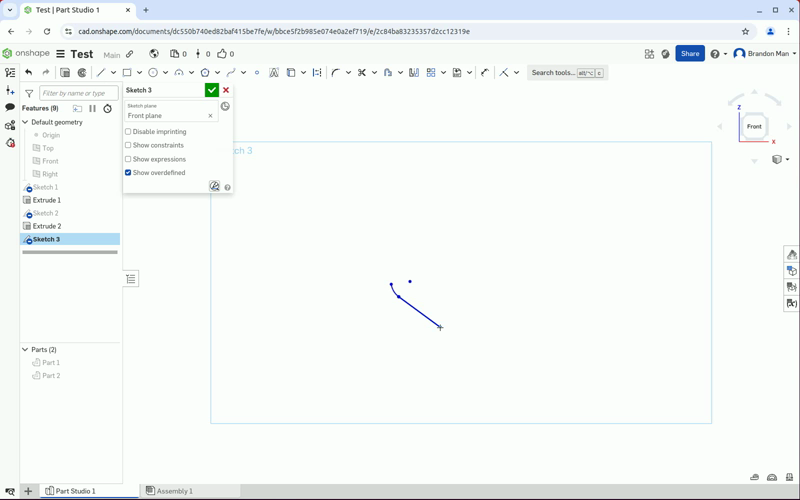
mouse_move(440, 327)
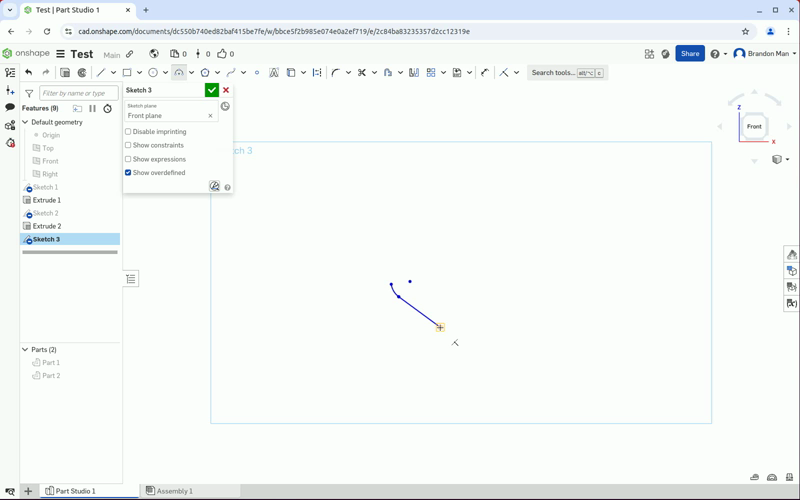
click(440, 327)
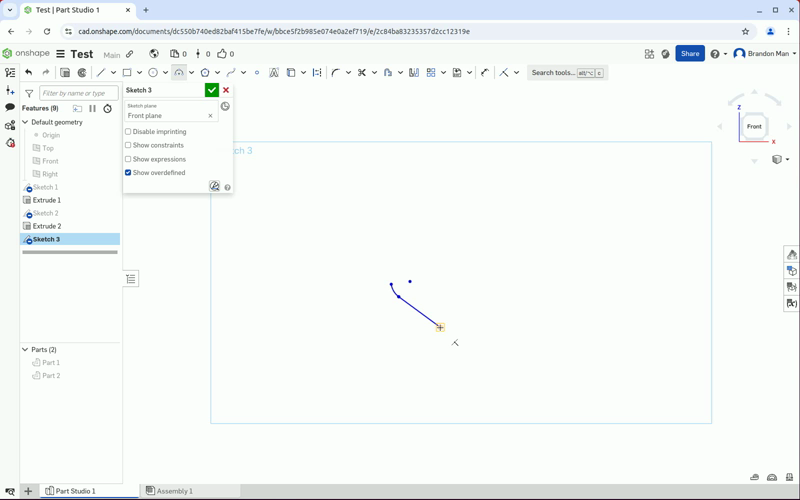
key_down(shift)
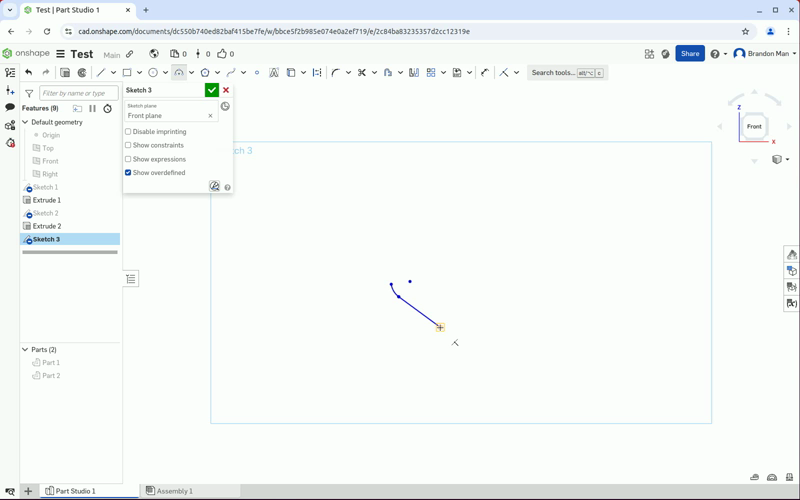
mouse_move(450, 330)
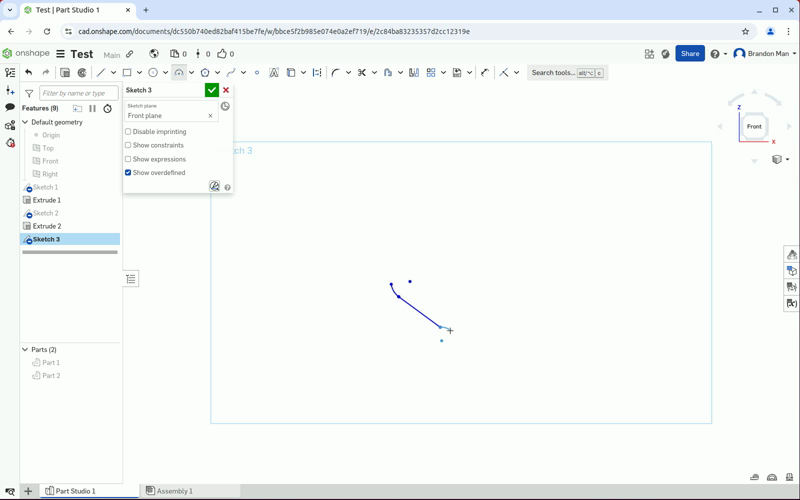
click(450, 330)
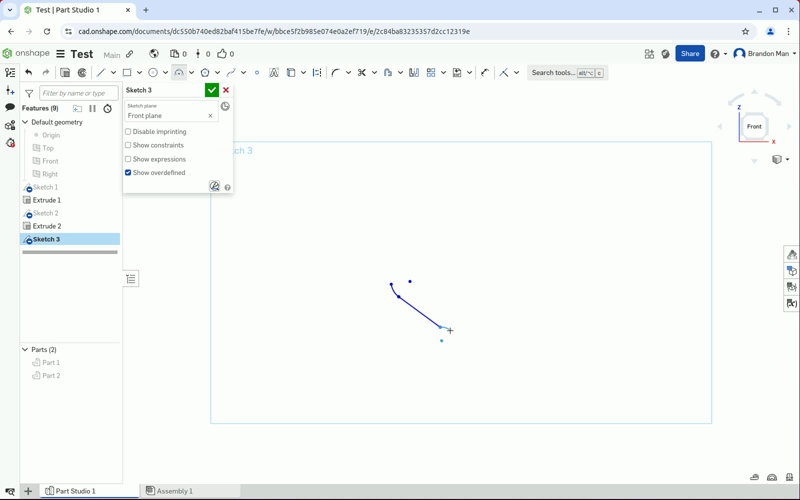
mouse_move(444, 330)
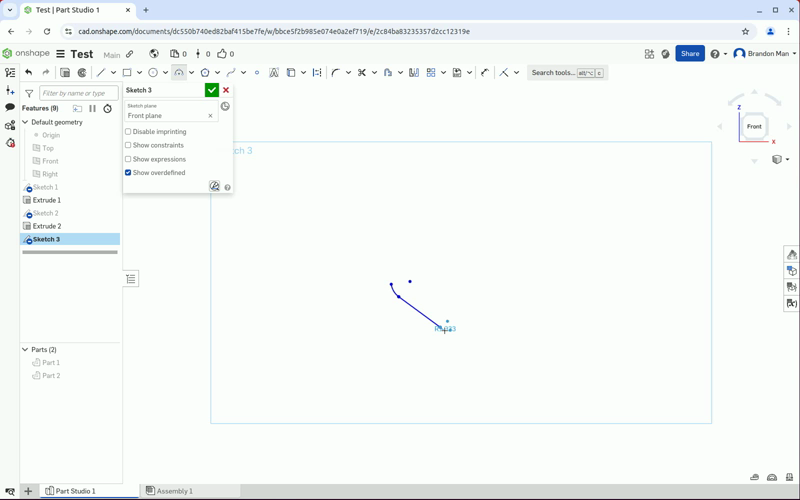
click(444, 330)
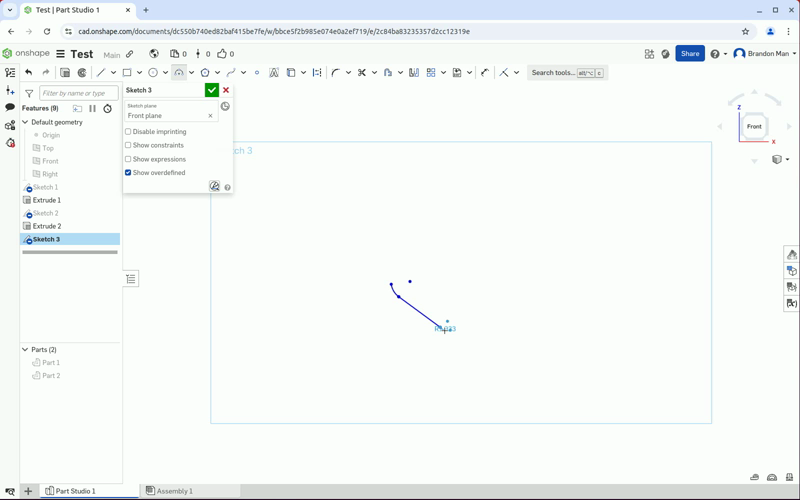
key_up(shift)
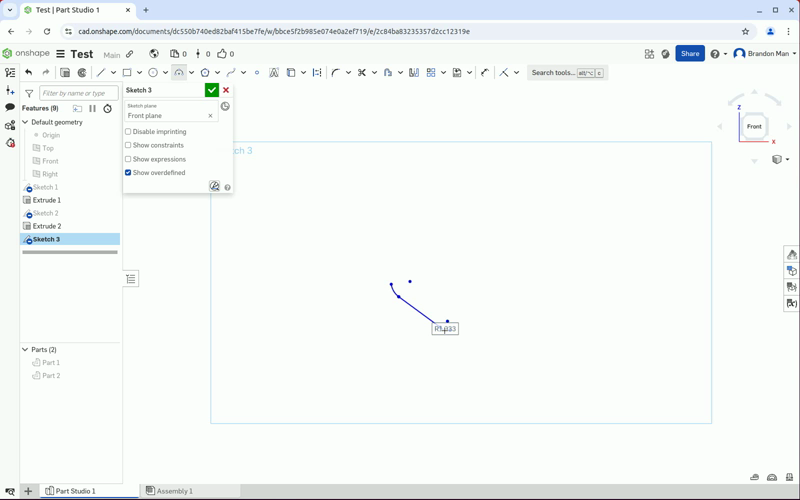
key(esc)
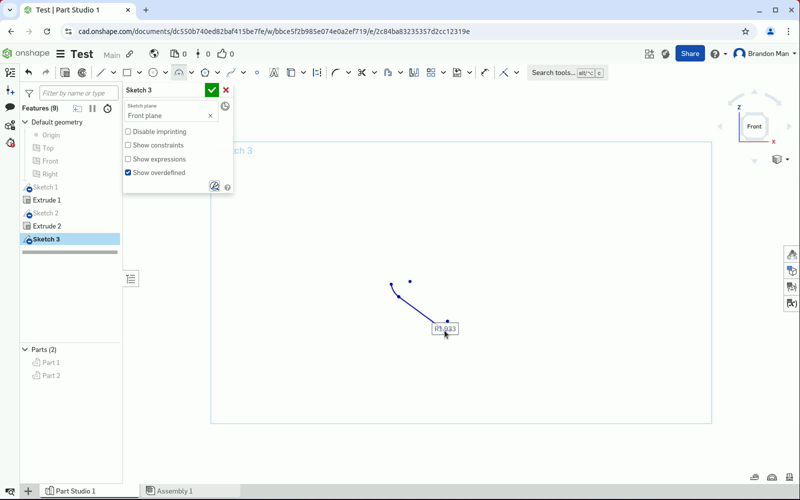
key(l)
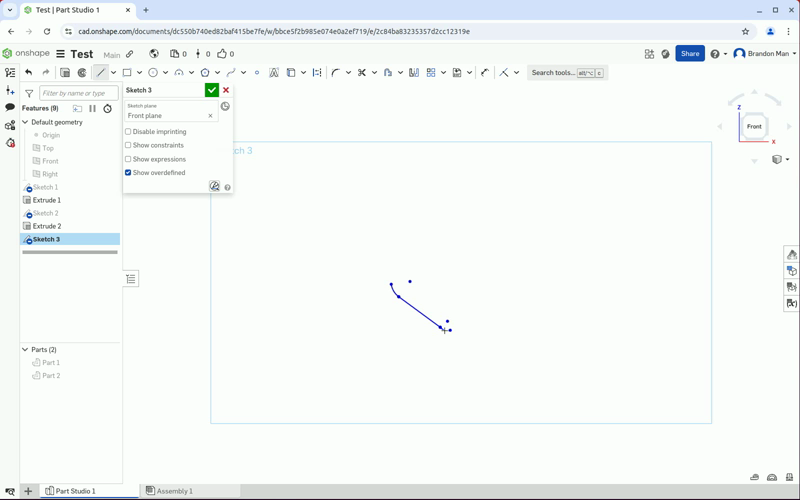
mouse_move(450, 330)
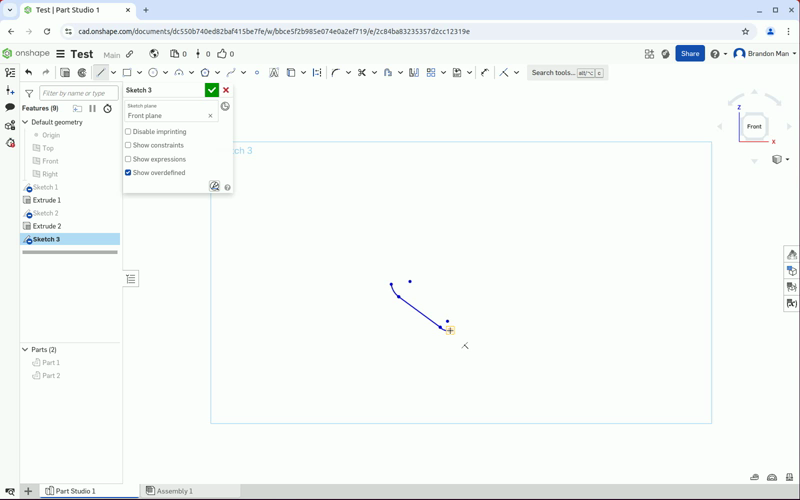
click(450, 330)
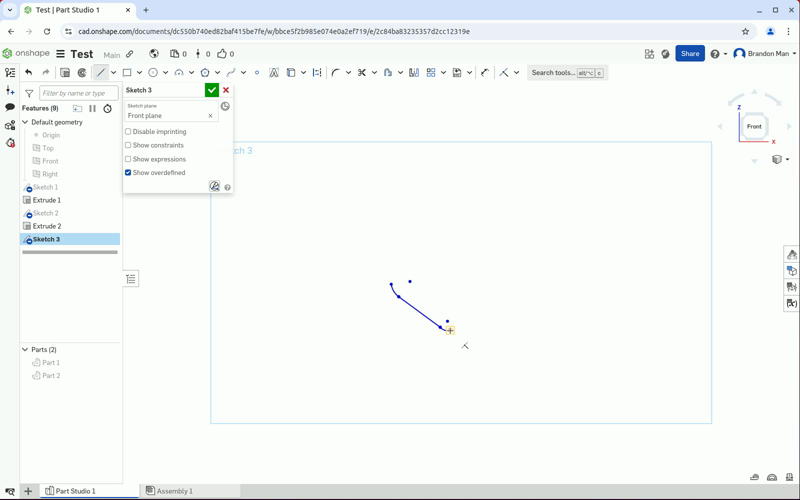
key_down(shift)
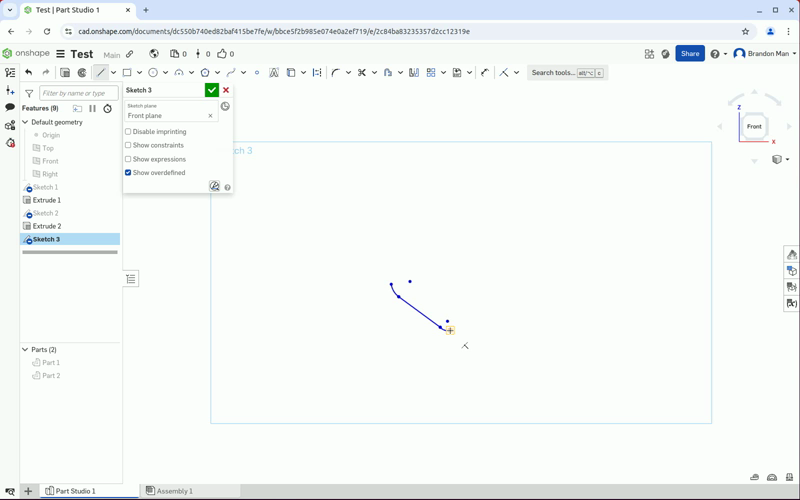
mouse_move(523, 330)
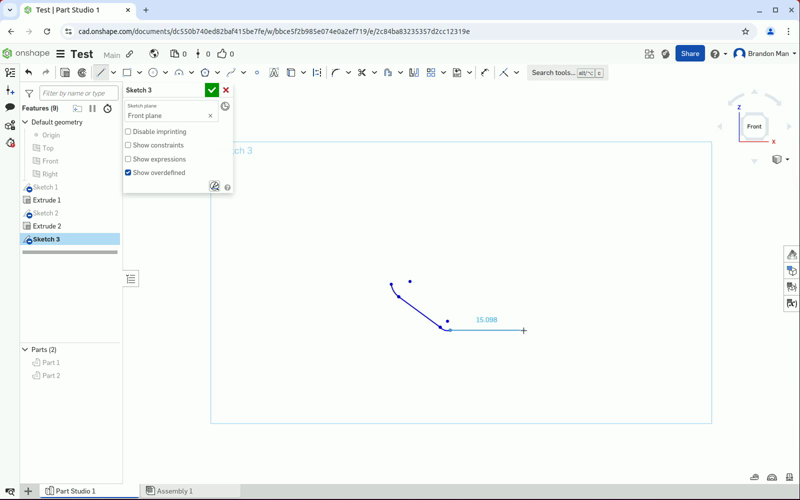
click(523, 330)
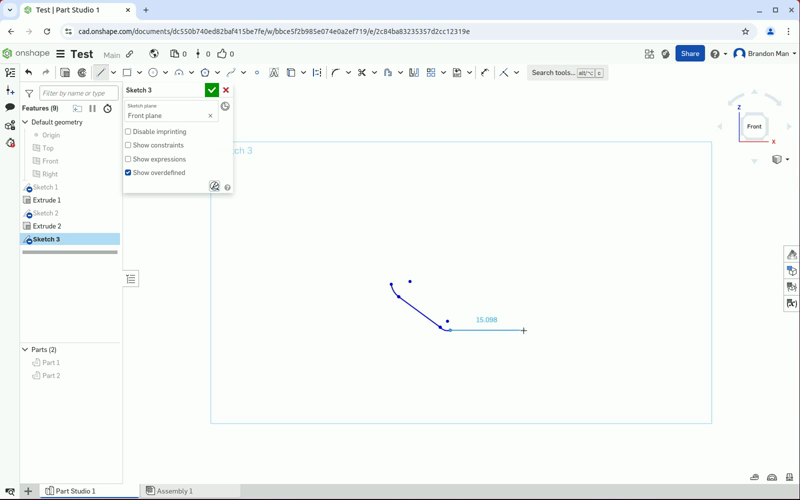
key_up(shift)
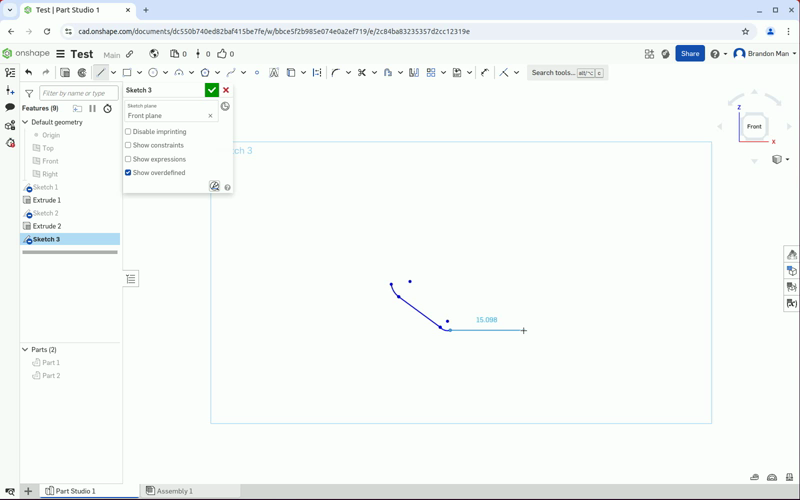
key_down(shift)
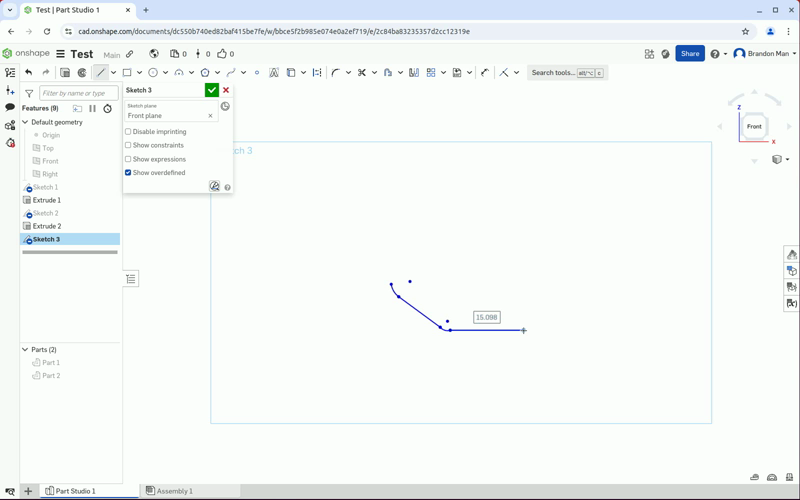
mouse_move(523, 234)
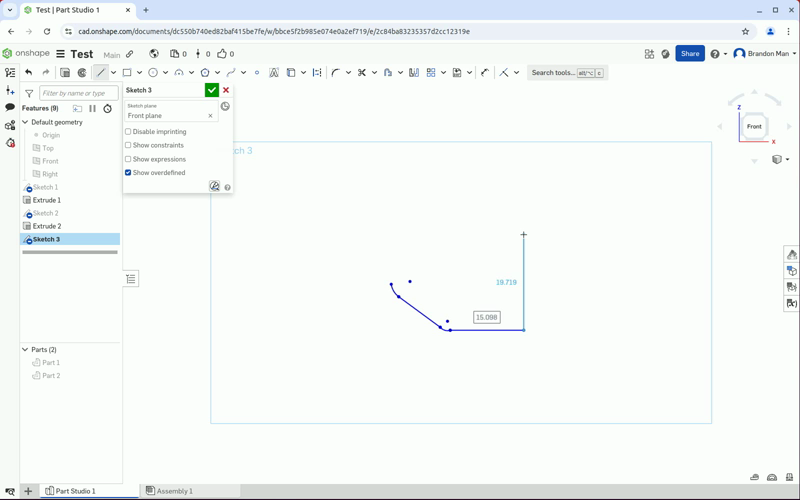
click(523, 234)
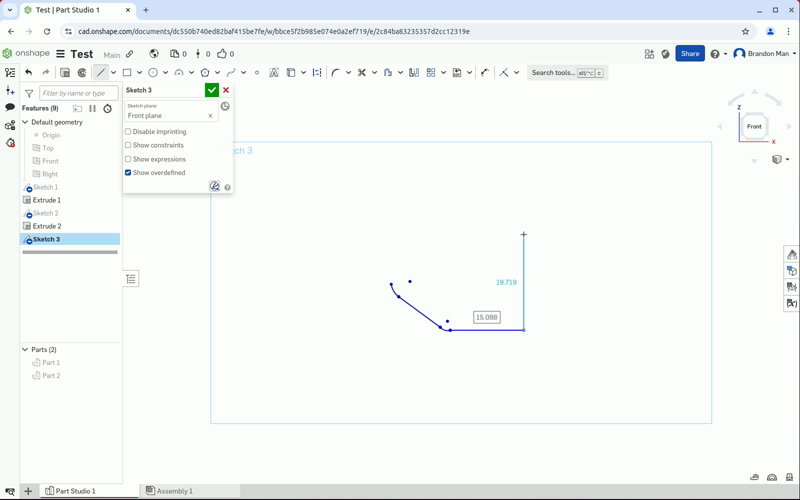
key_up(shift)
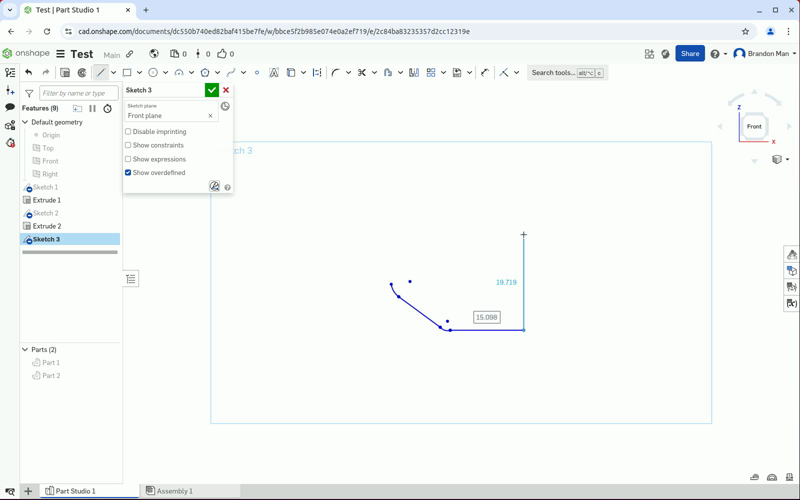
key_down(shift)
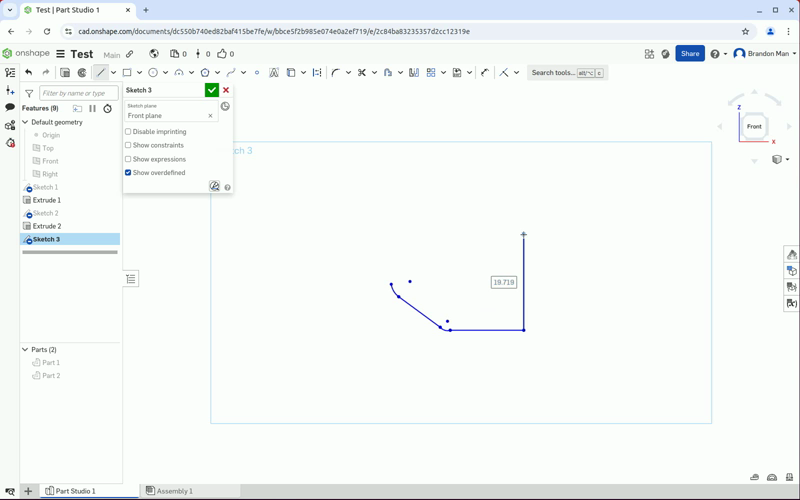
mouse_move(450, 234)
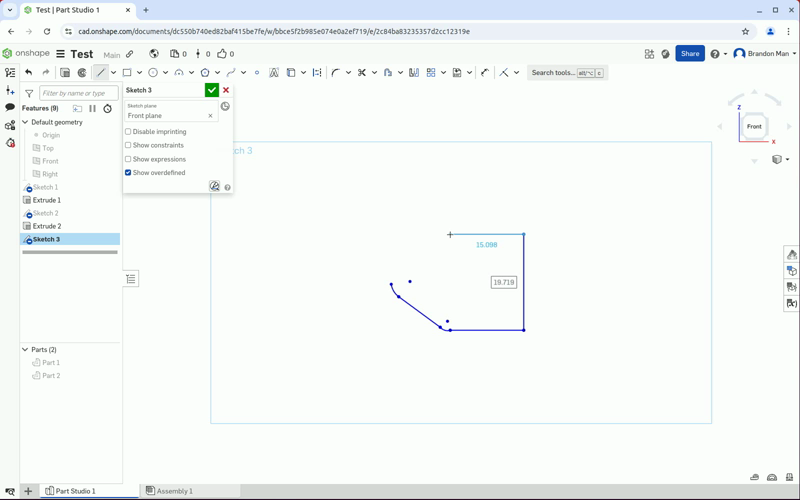
click(450, 234)
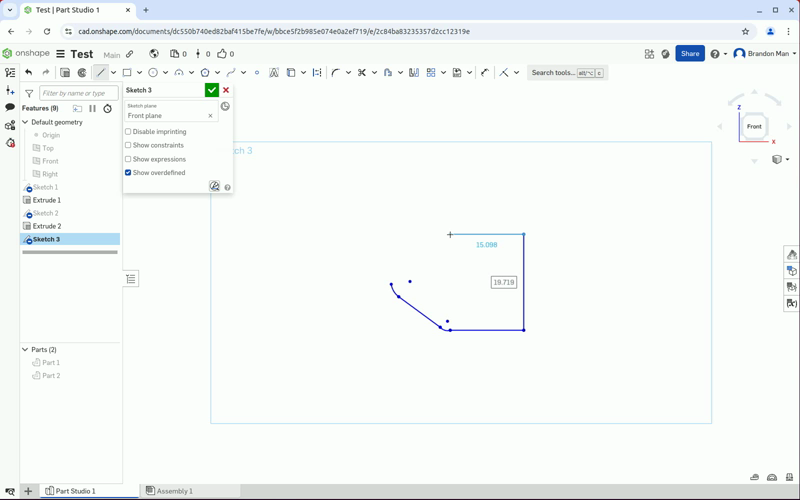
key_up(shift)
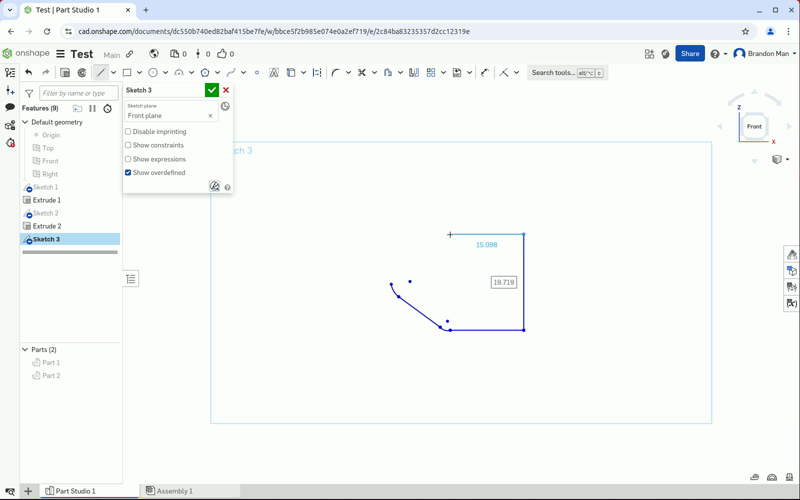
key(esc)
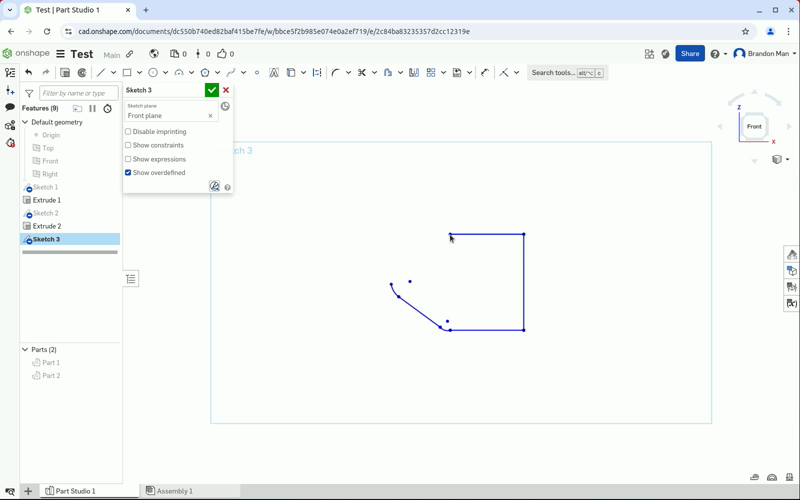
key(a)
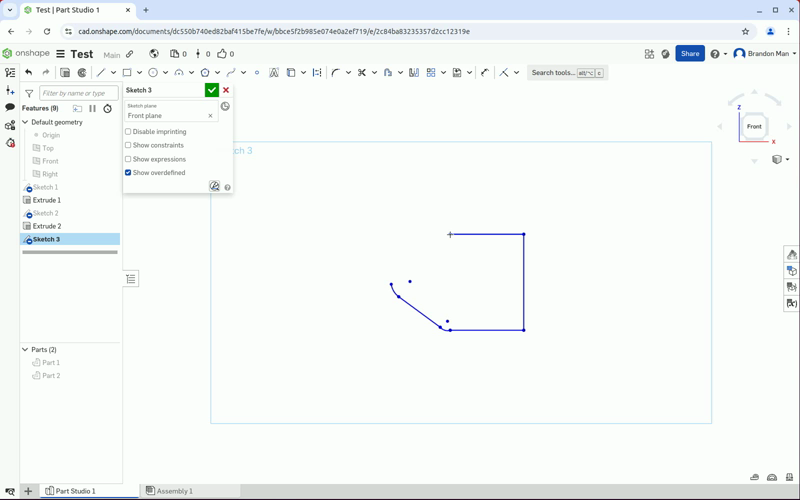
mouse_move(450, 234)
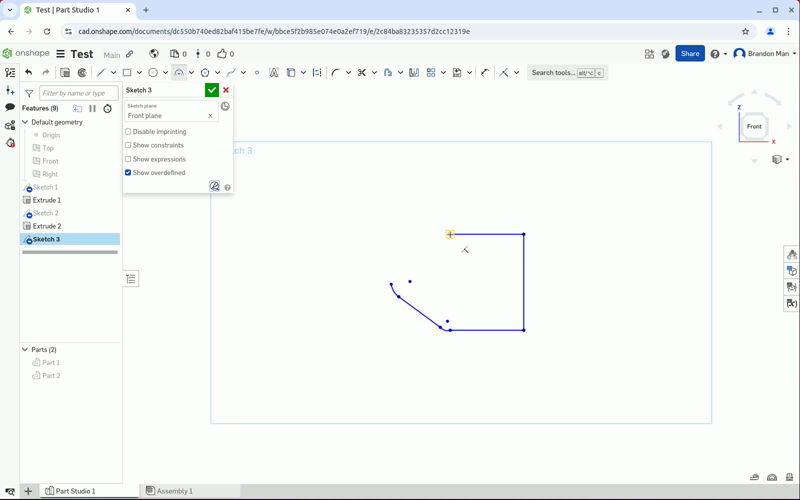
click(450, 234)
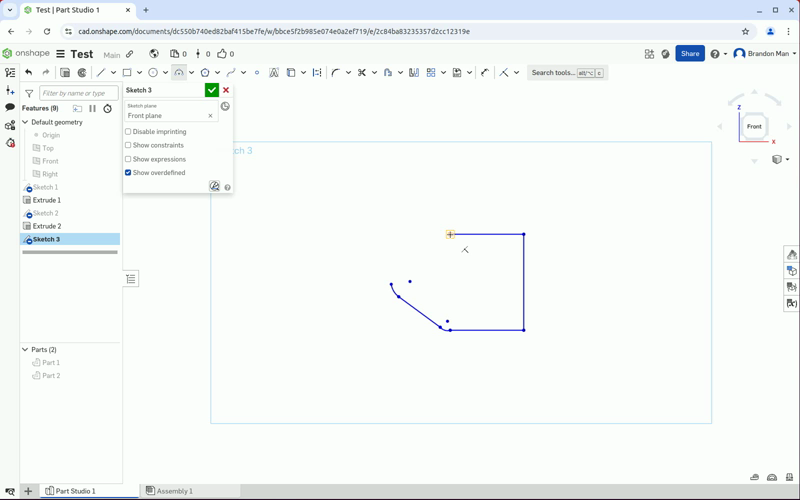
key_down(shift)
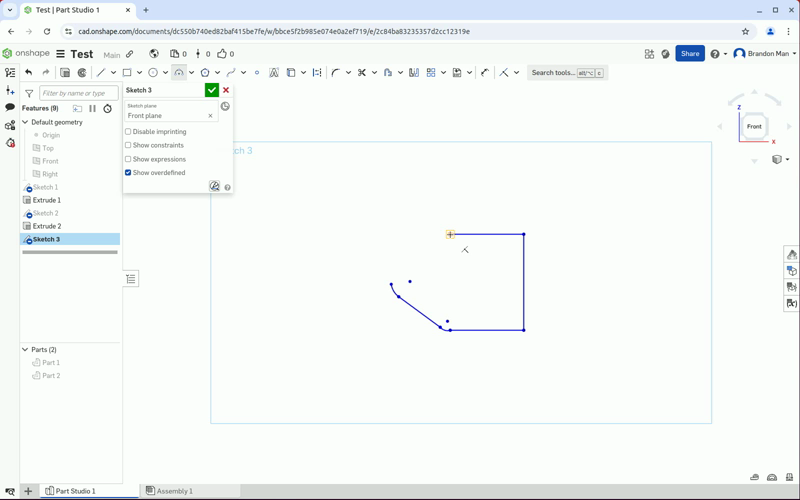
mouse_move(440, 236)
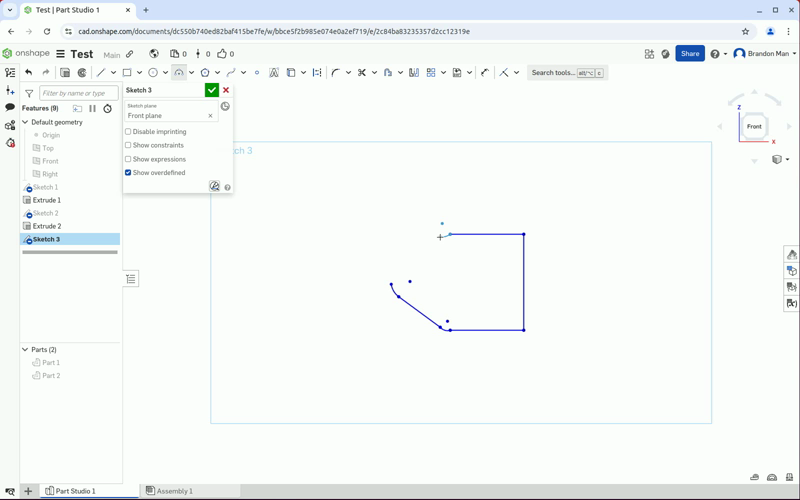
click(440, 236)
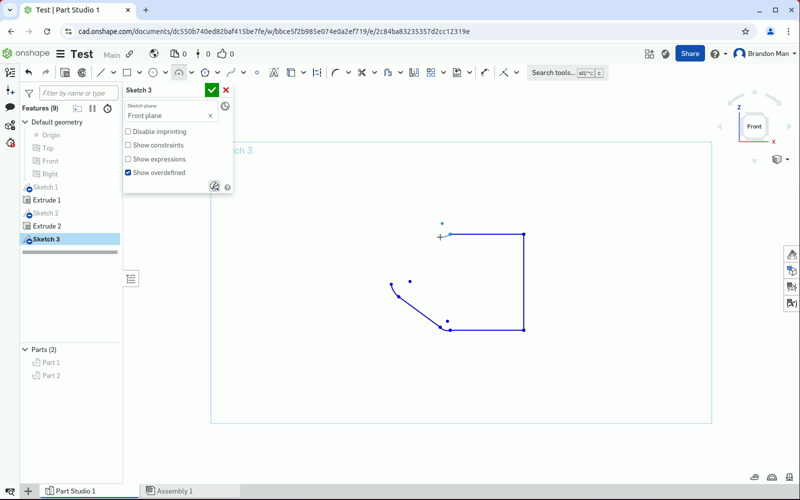
mouse_move(445, 236)
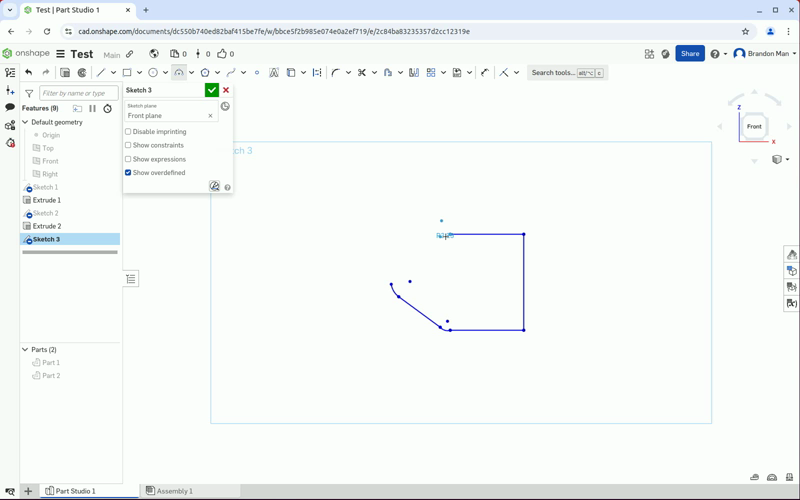
click(445, 236)
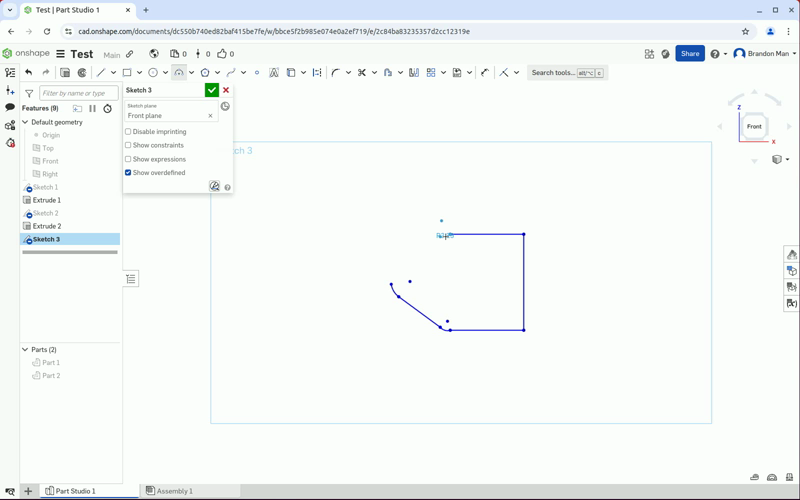
key_up(shift)
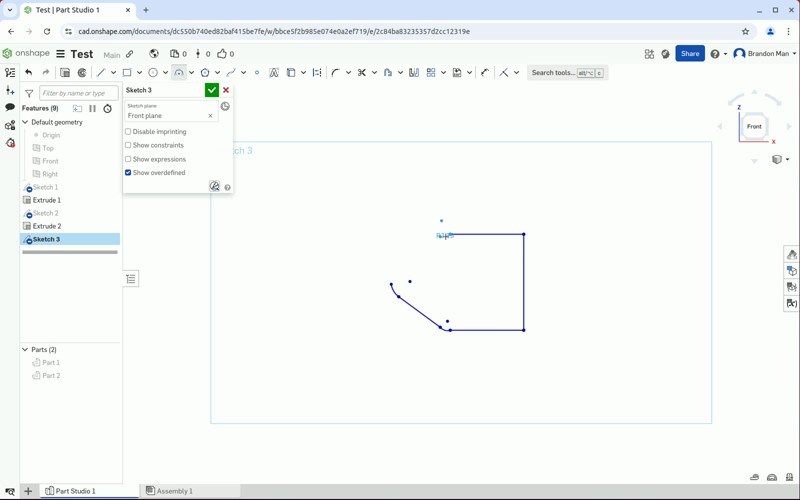
key(esc)
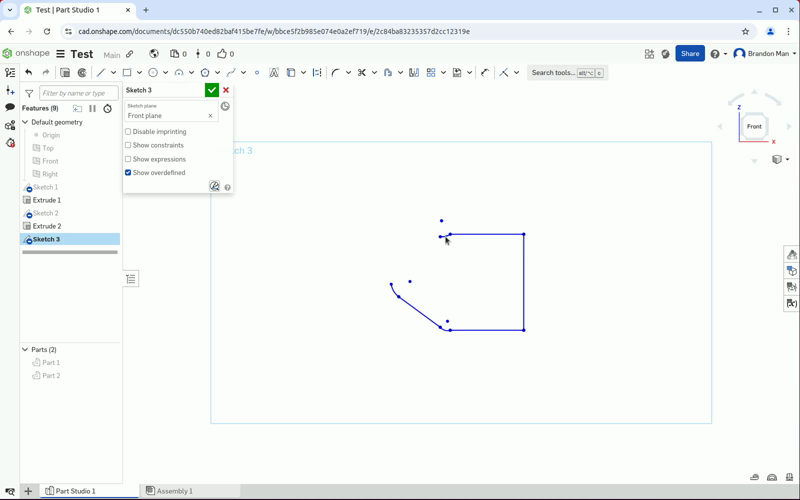
key(l)
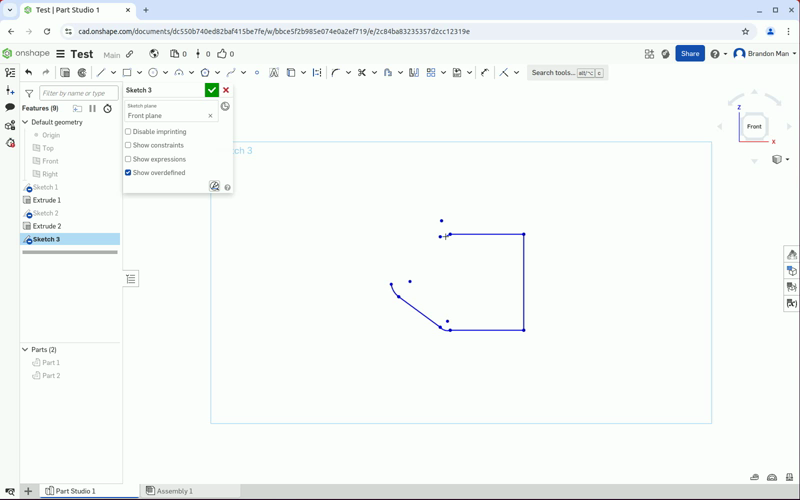
mouse_move(440, 236)
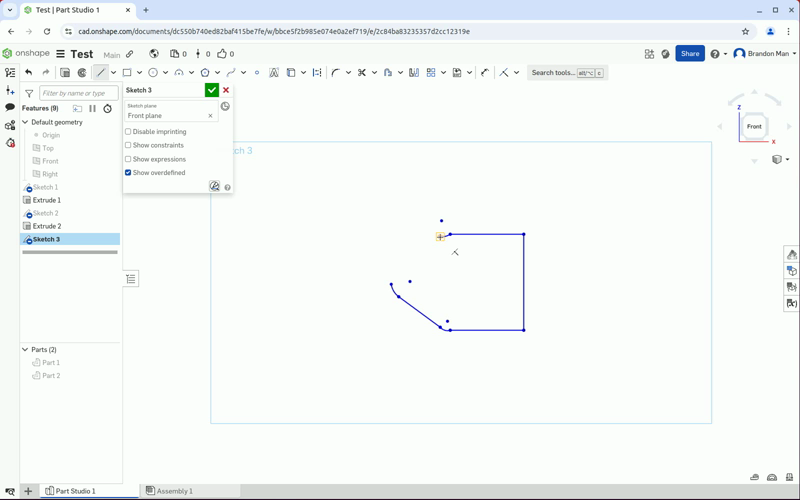
click(440, 236)
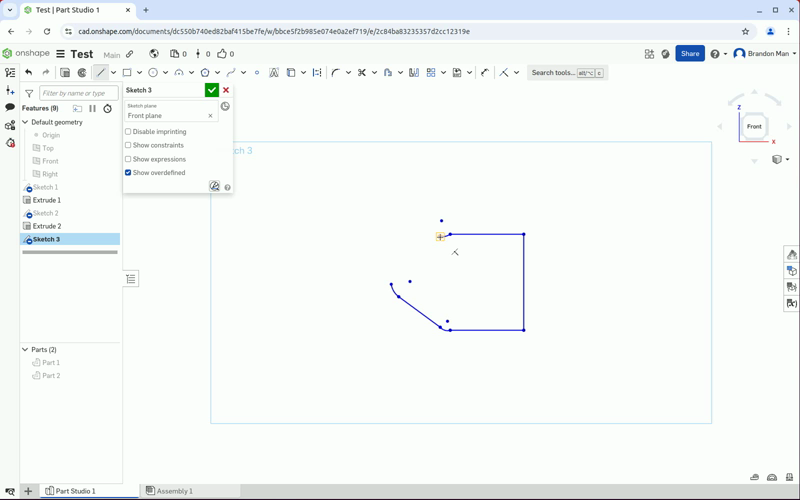
key_down(shift)
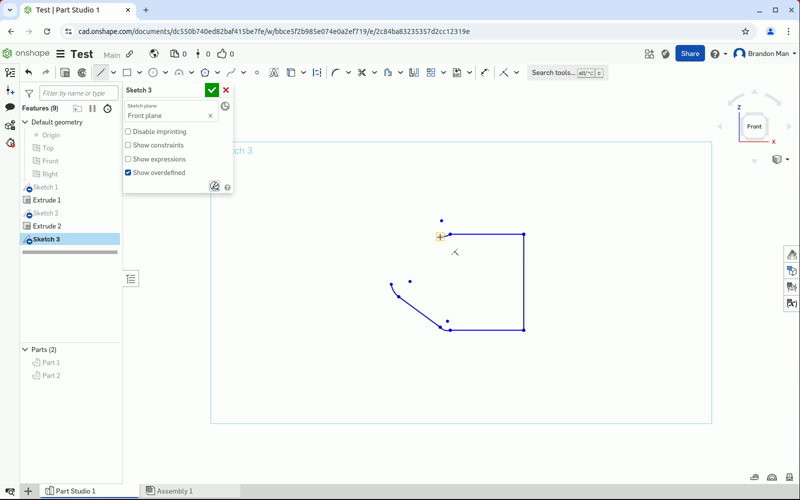
mouse_move(470, 236)
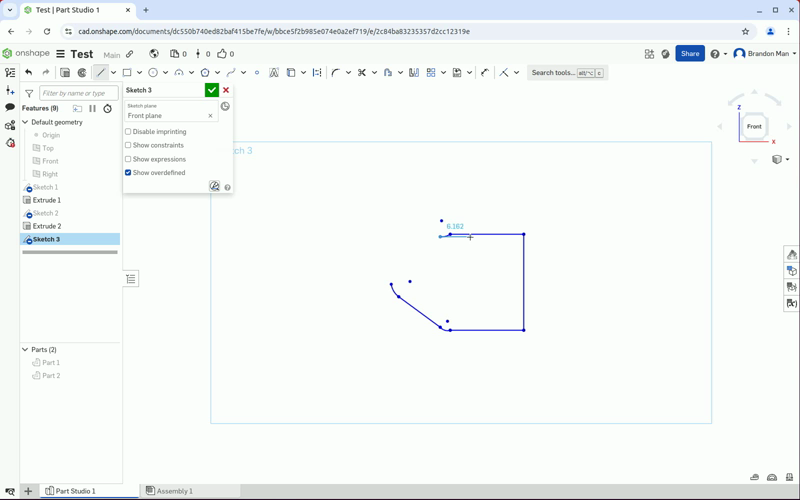
mouse_move(398, 267)
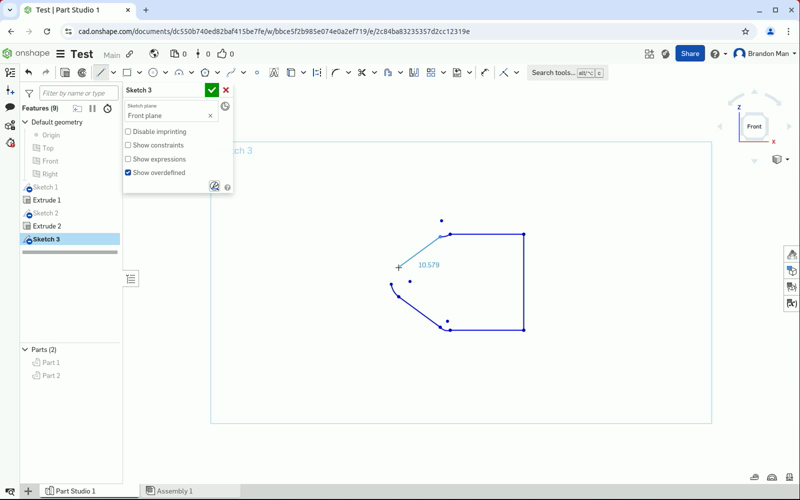
click(398, 267)
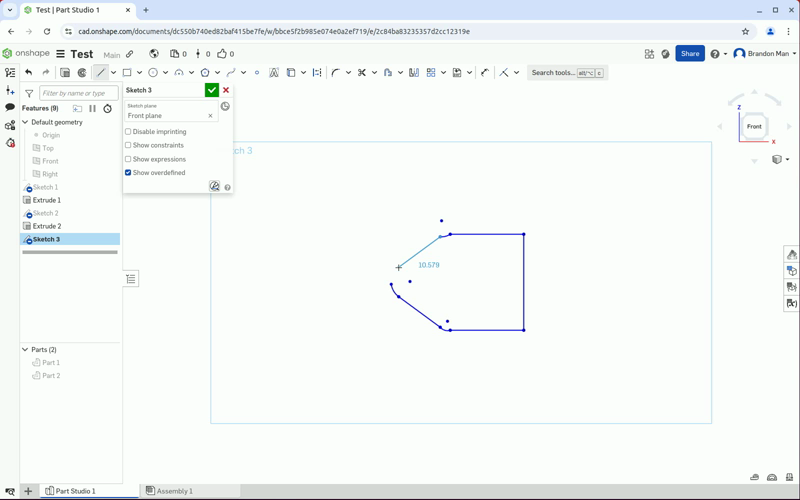
key_up(shift)
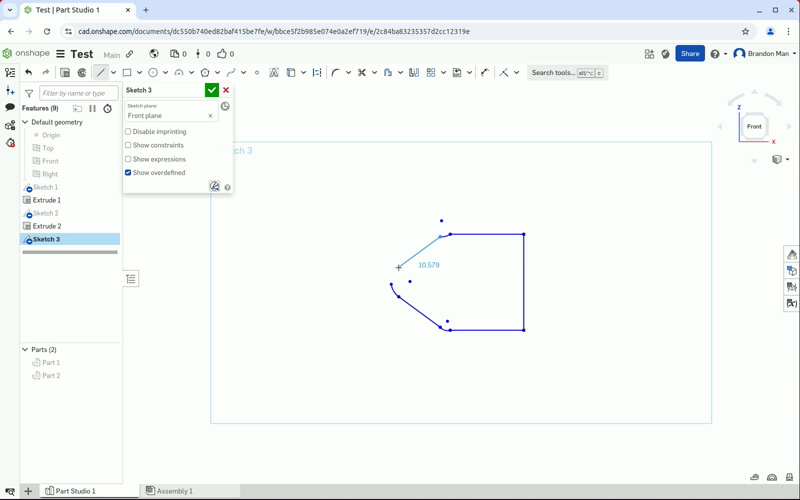
key(esc)
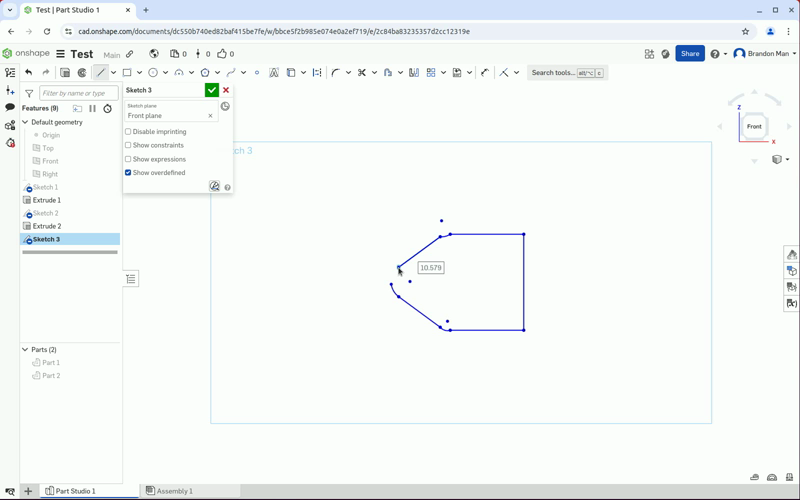
key(a)
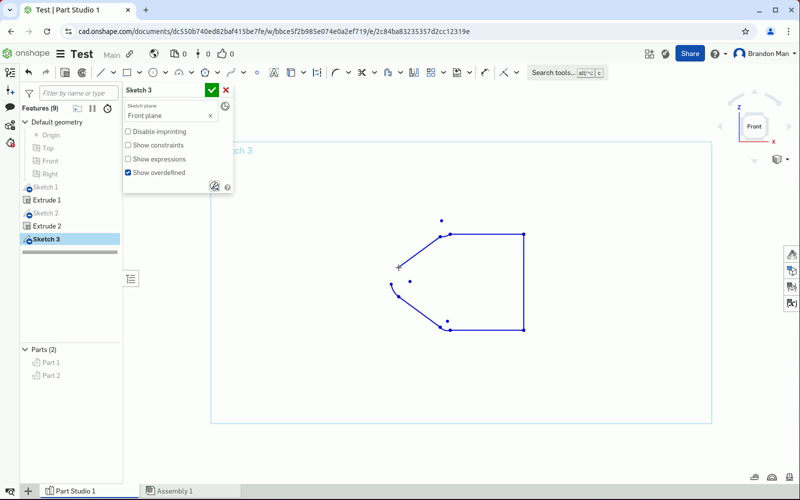
mouse_move(398, 267)
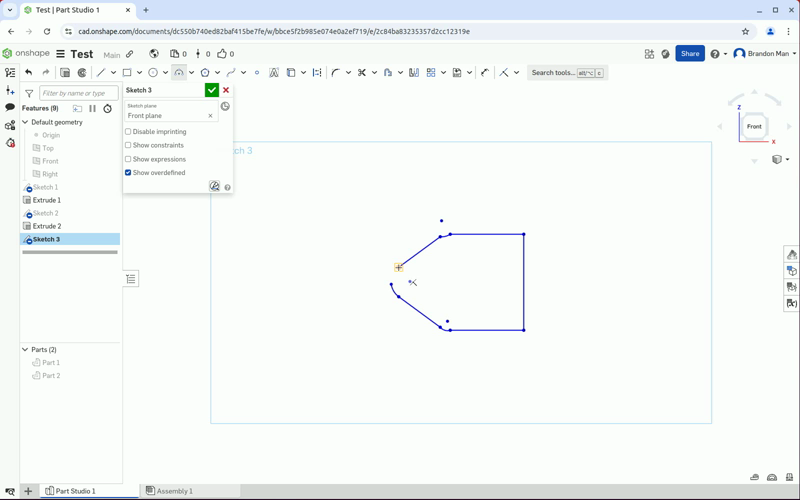
click(398, 267)
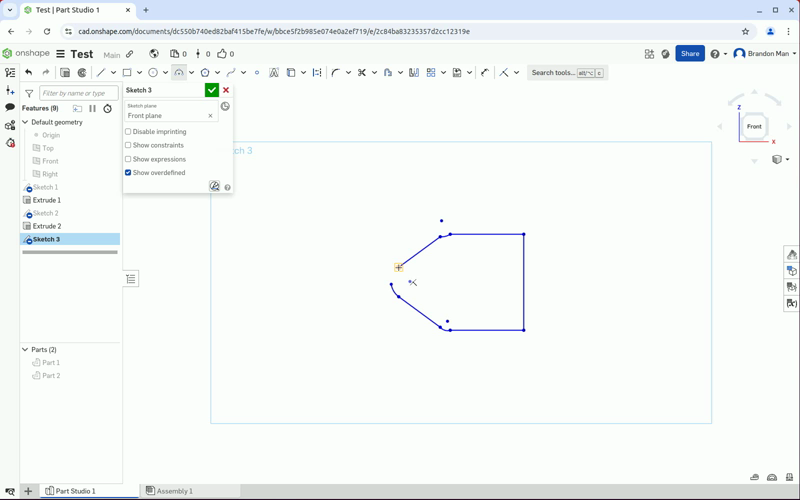
key_down(shift)
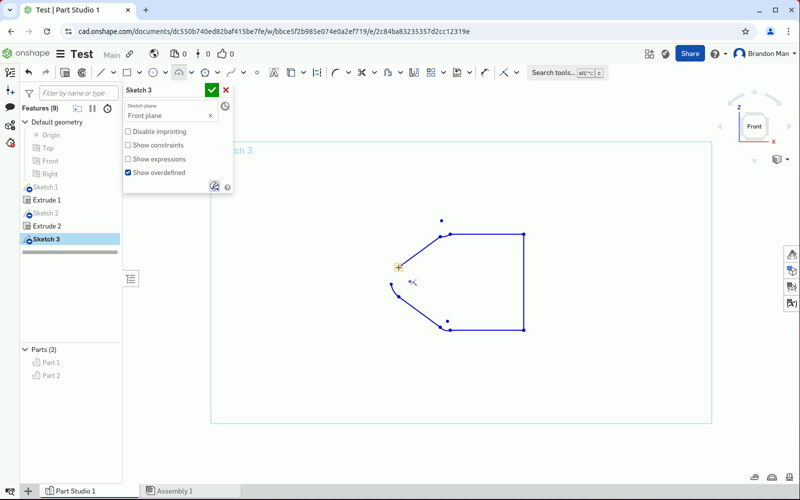
mouse_move(391, 281)
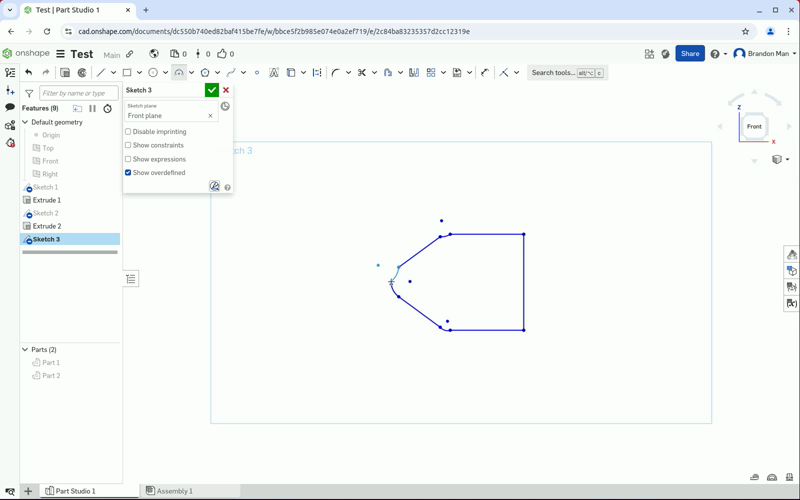
scroll(6)
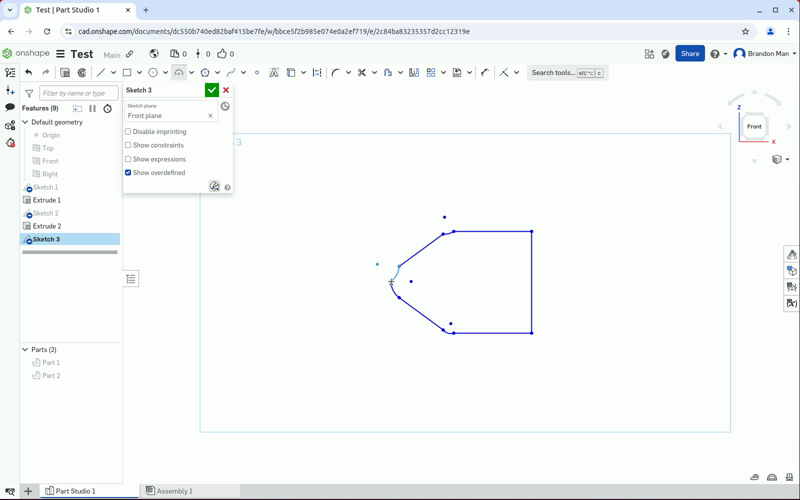
scroll(6)
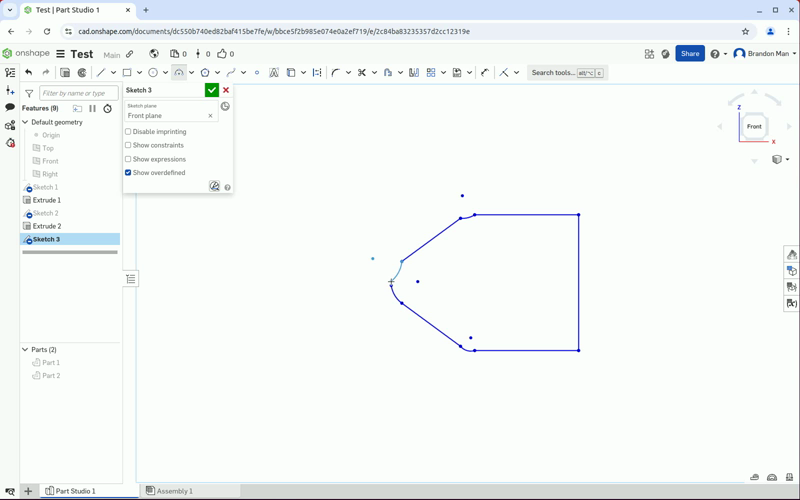
scroll(6)
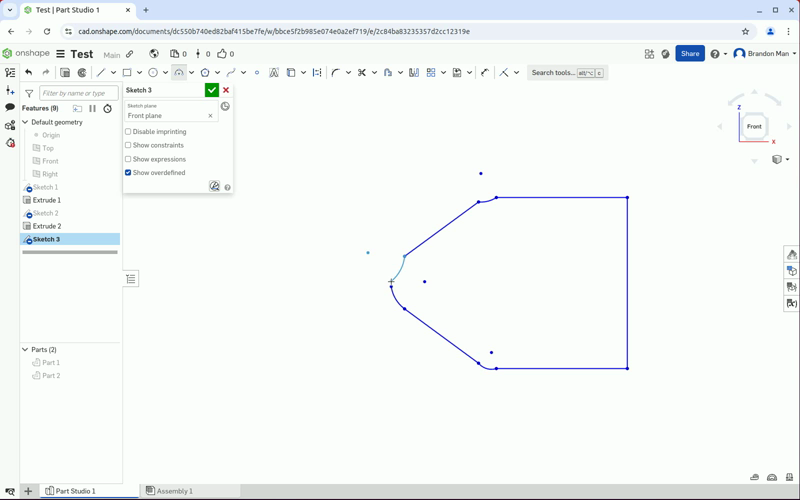
scroll(6)
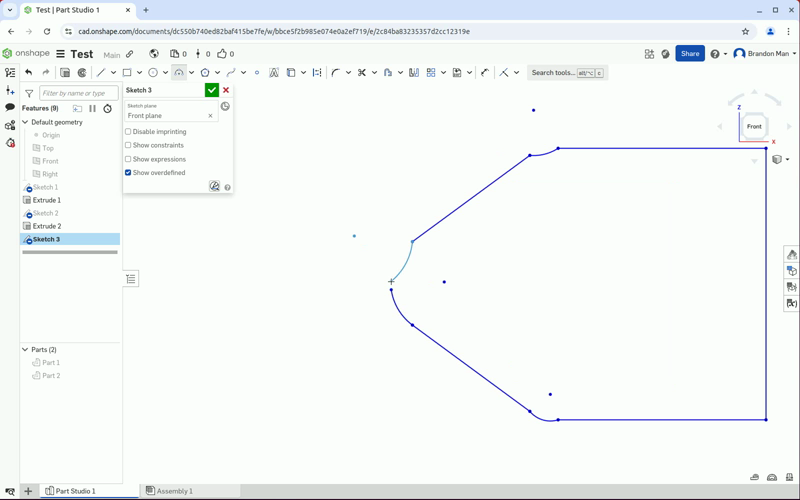
scroll(6)
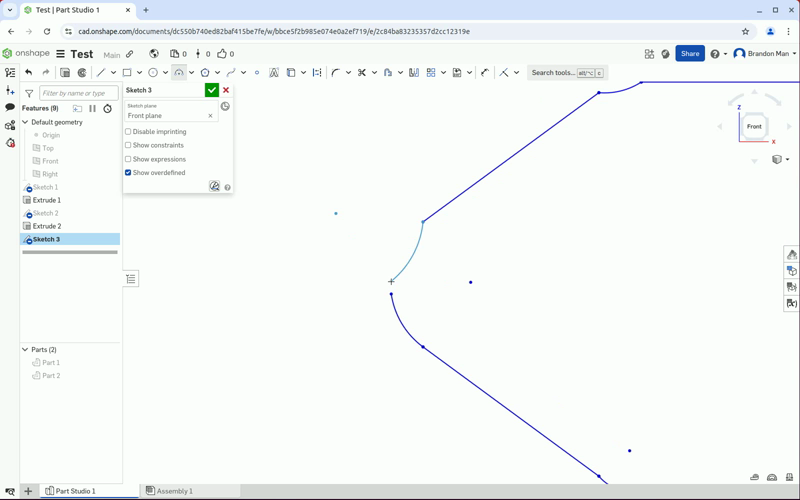
scroll(6)
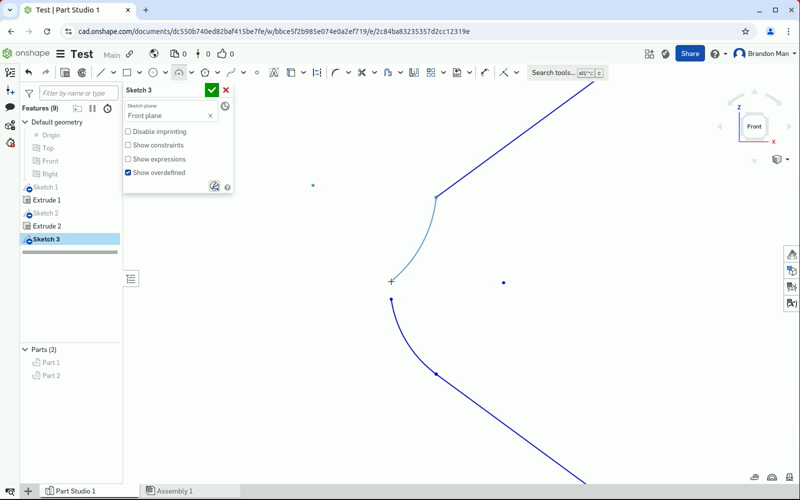
scroll(6)
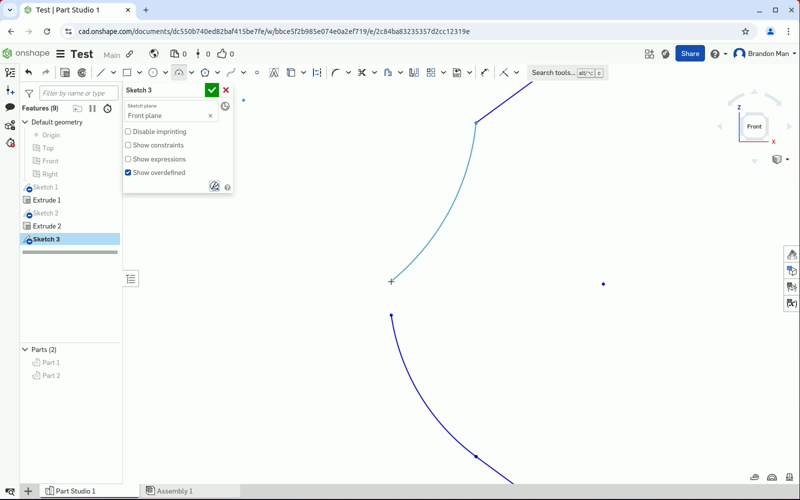
click(391, 281)
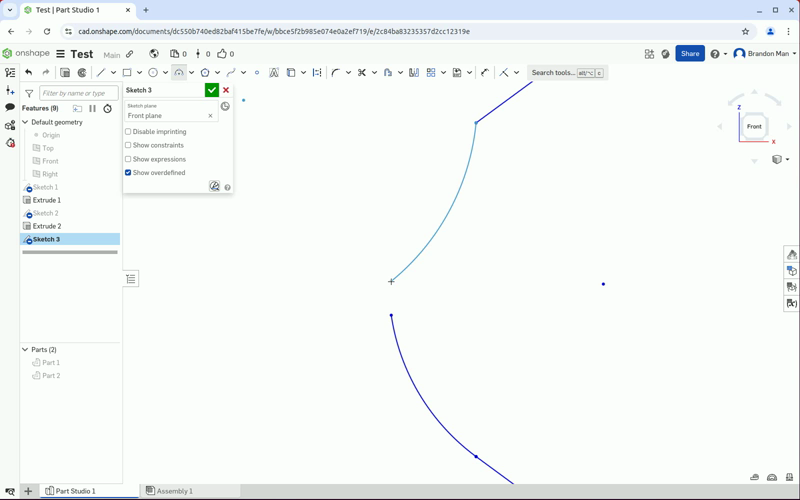
scroll(-6)
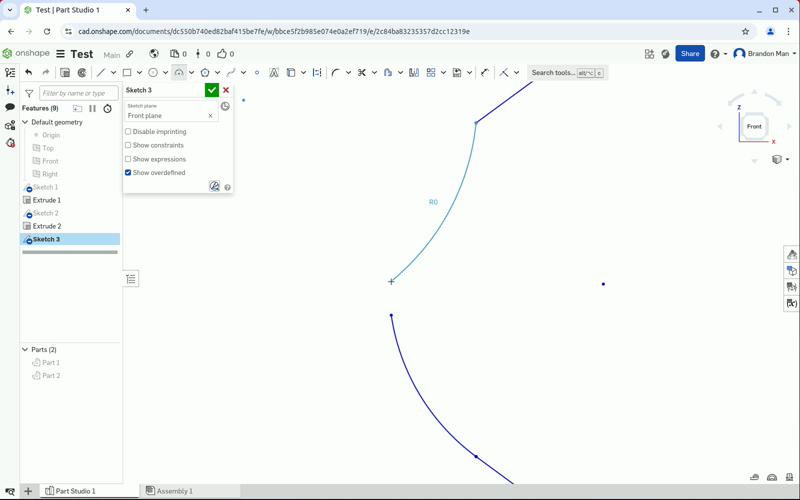
scroll(-6)
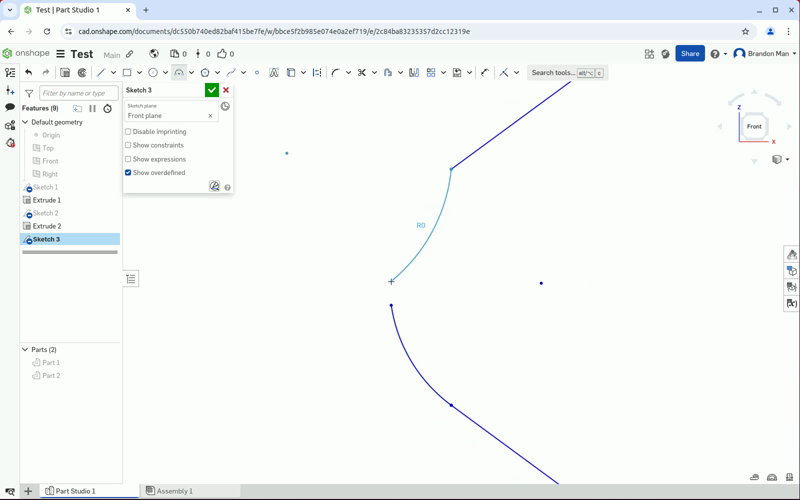
scroll(-6)
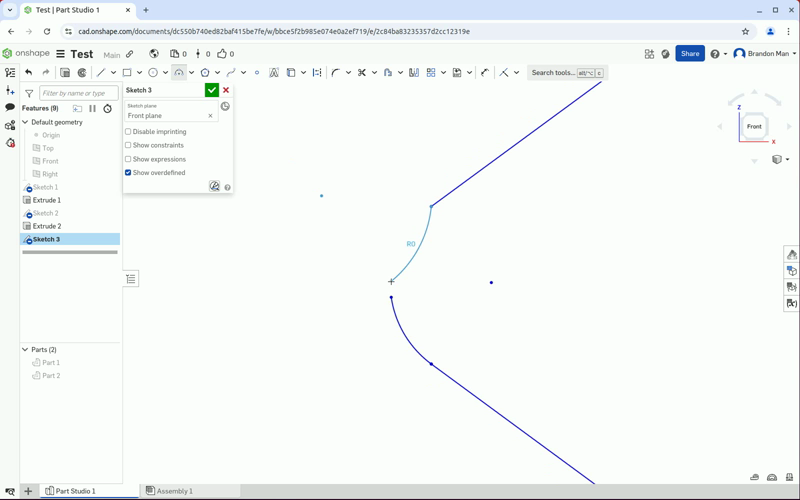
scroll(-6)
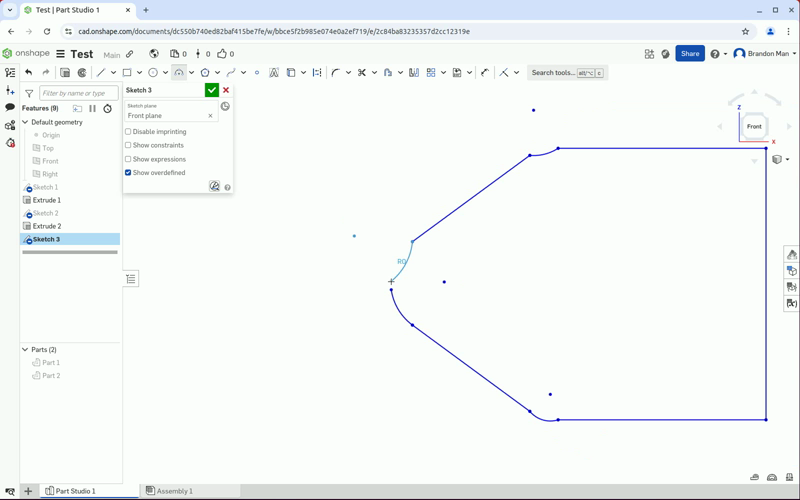
scroll(-6)
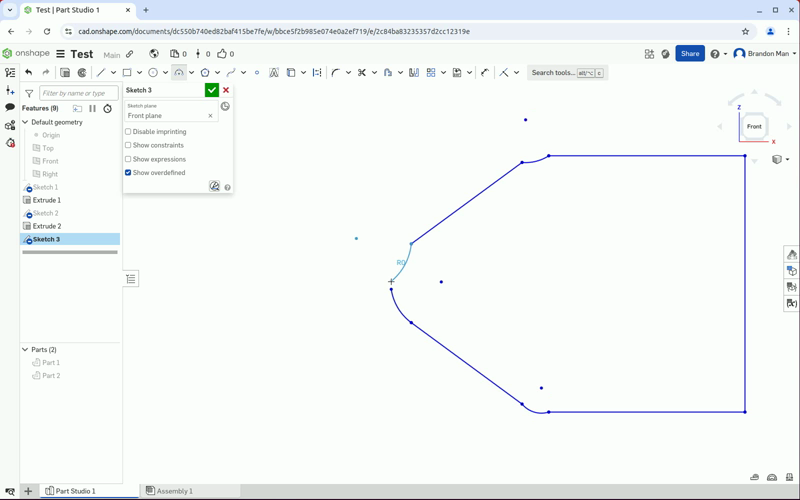
scroll(-6)
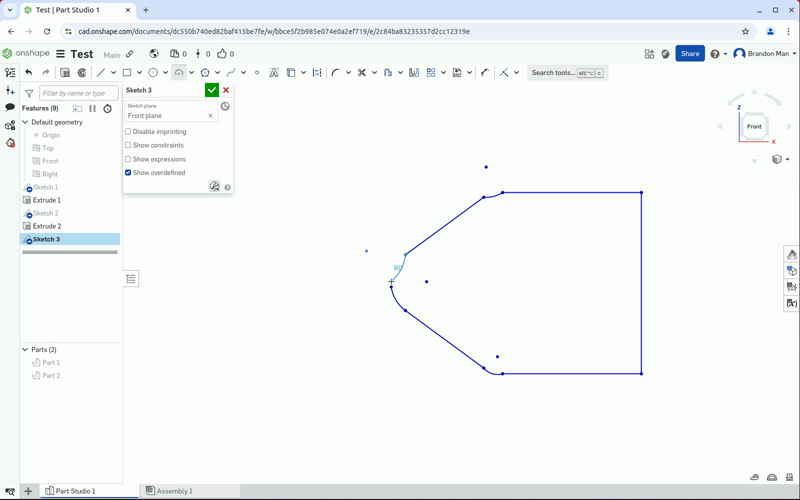
scroll(-6)
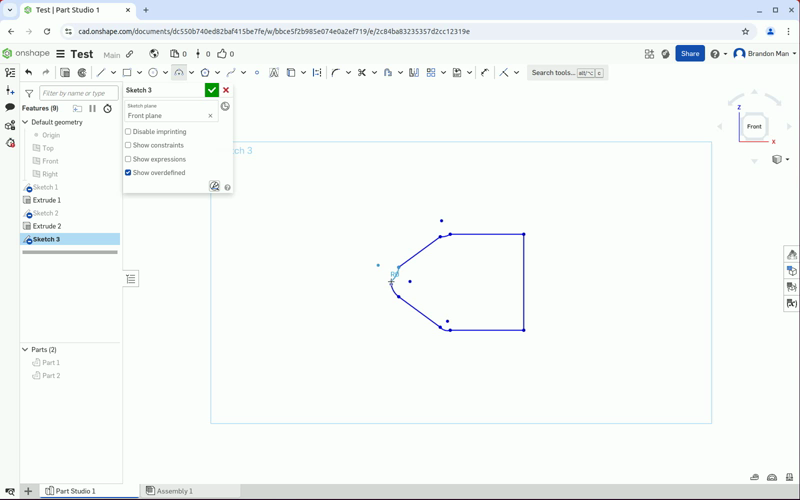
mouse_move(393, 273)
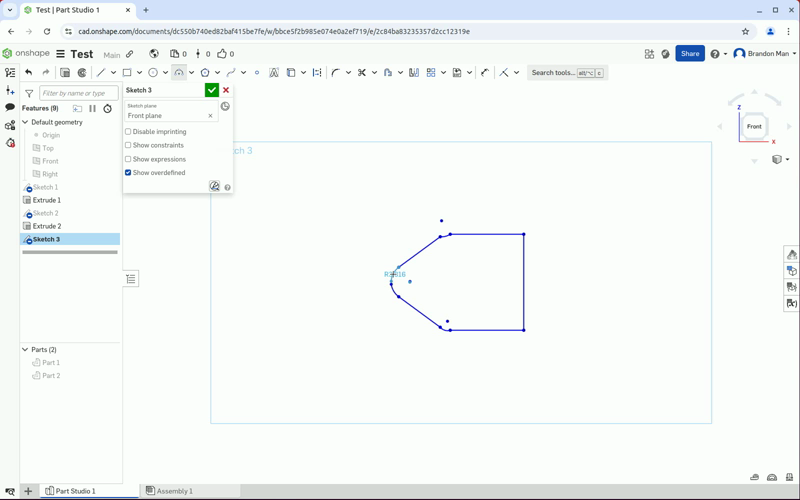
click(393, 273)
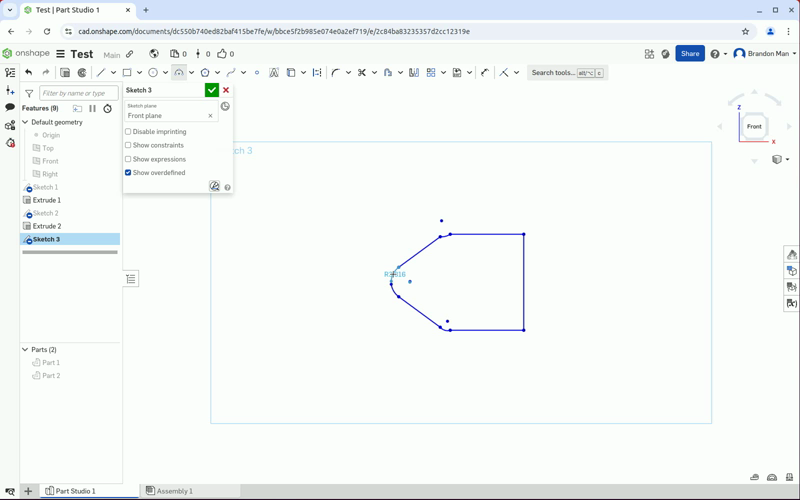
key_up(shift)
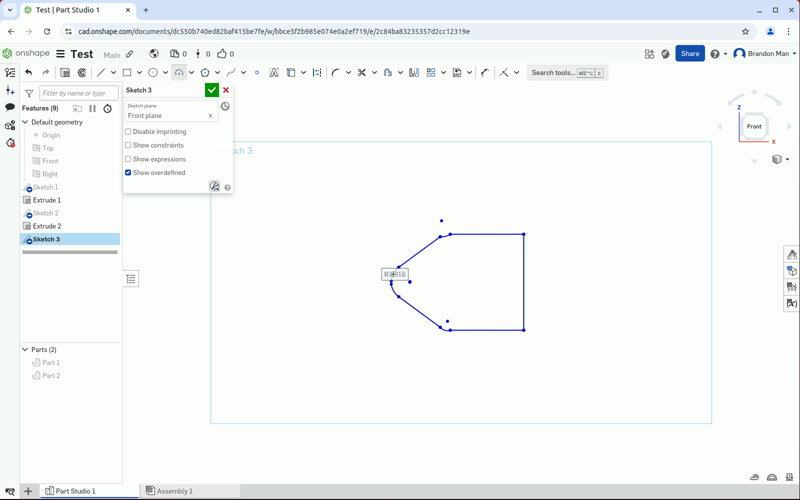
key(esc)
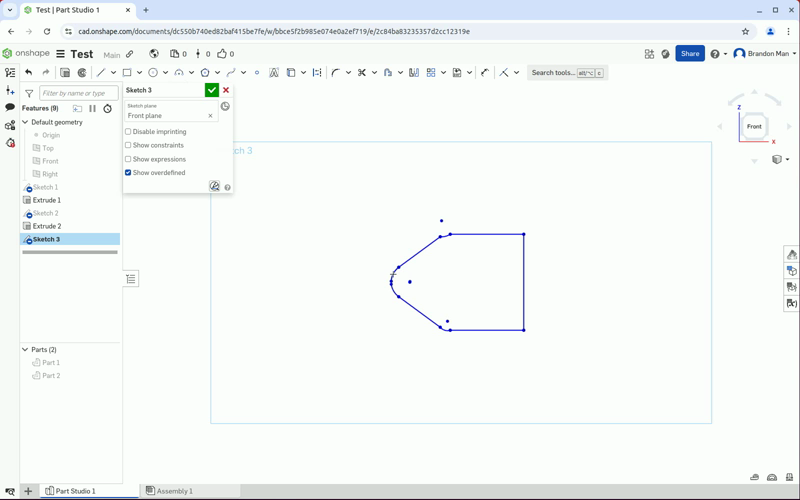
key(l)
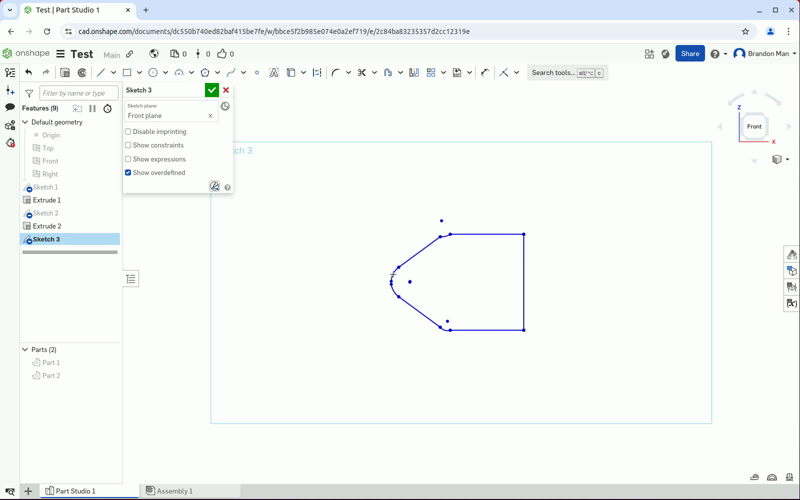
mouse_move(391, 281)
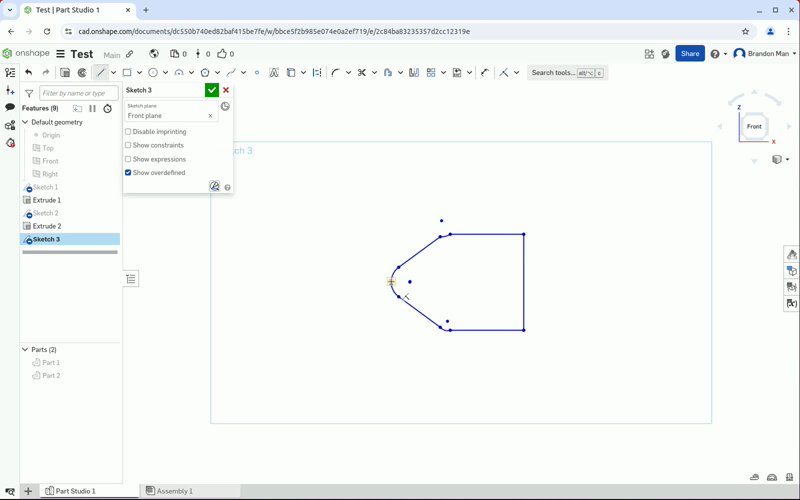
scroll(6)
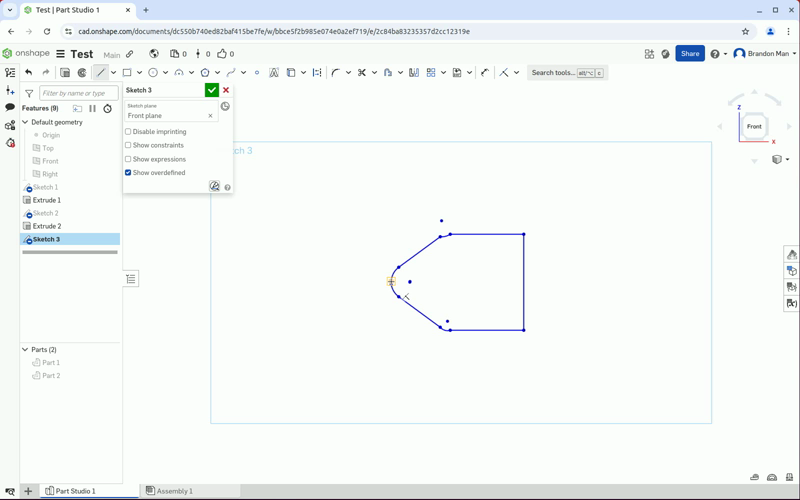
scroll(6)
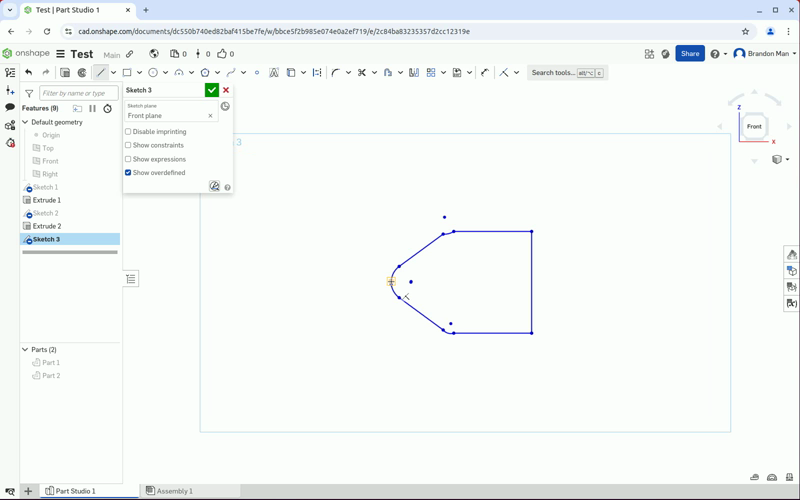
scroll(6)
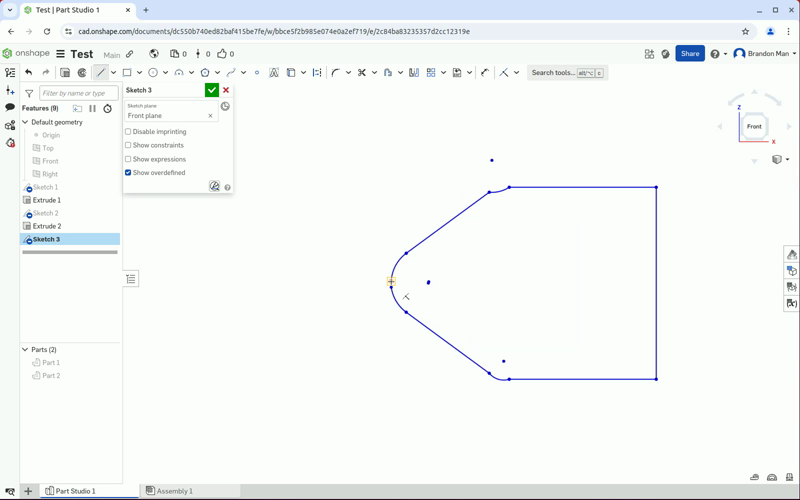
scroll(6)
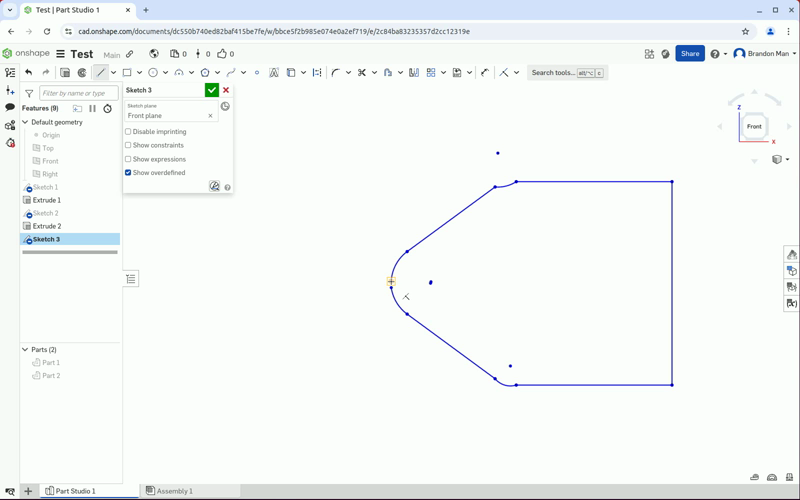
scroll(6)
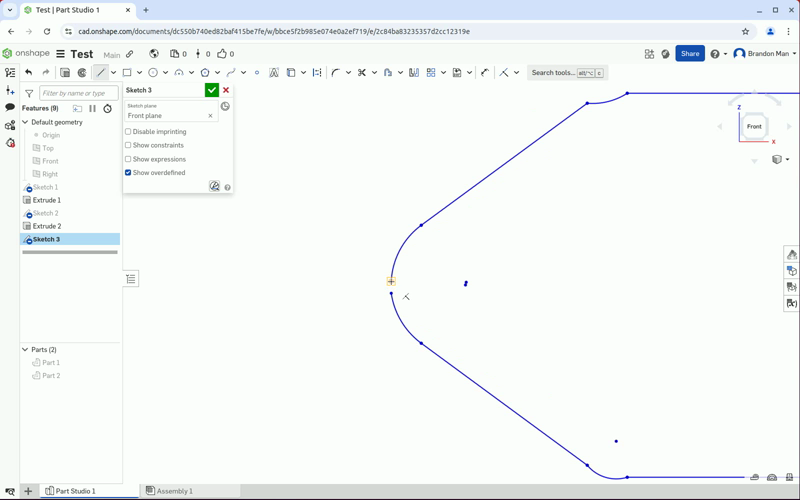
scroll(6)
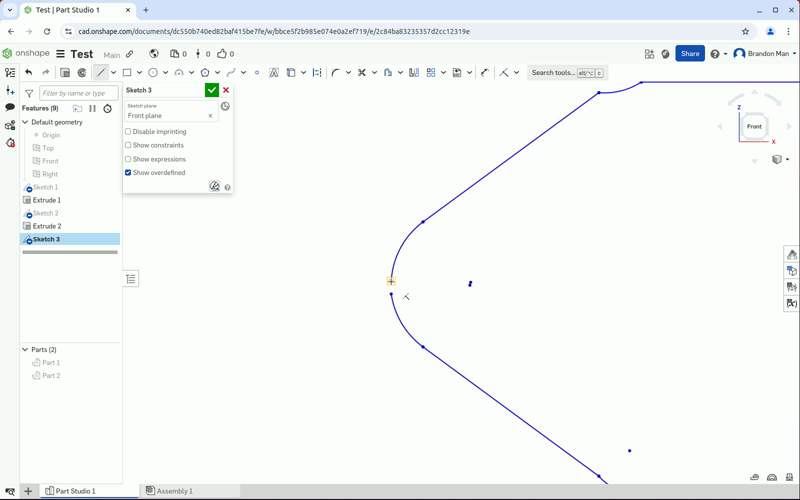
scroll(6)
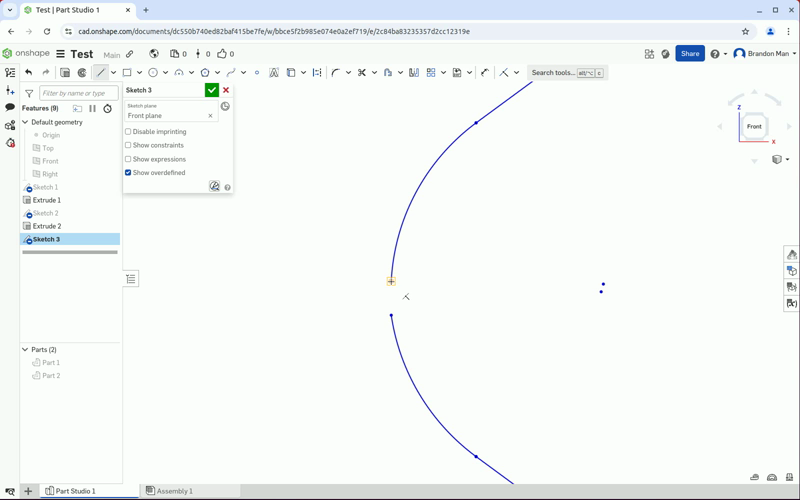
click(391, 281)
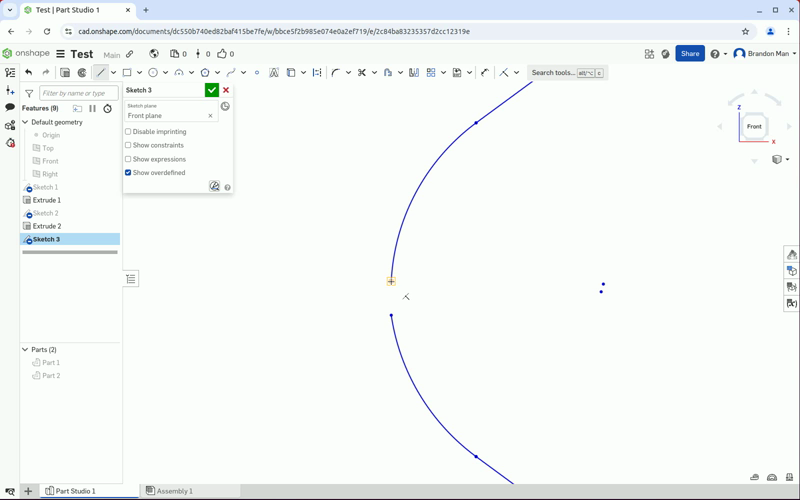
scroll(-6)
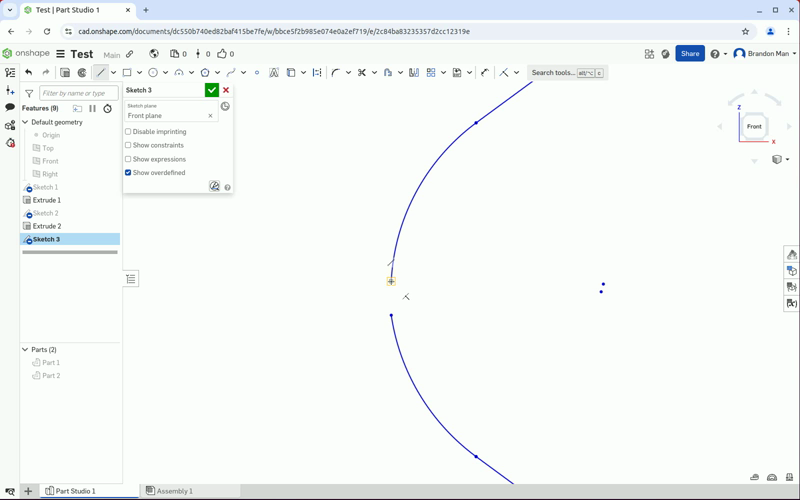
scroll(-6)
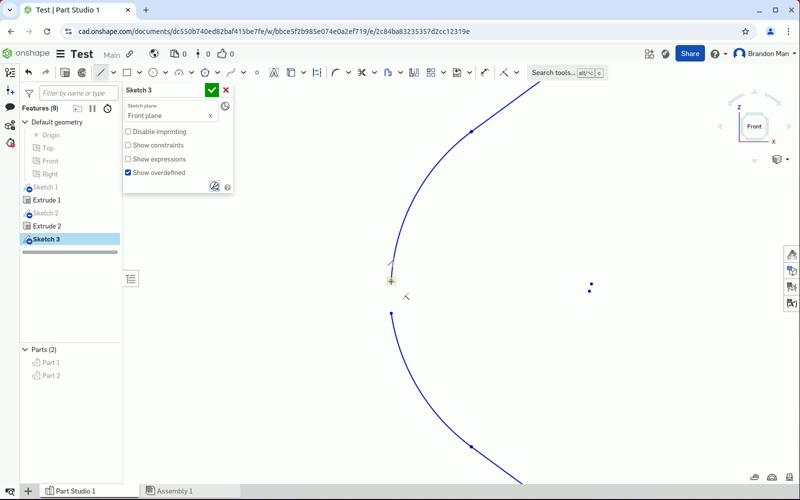
scroll(-6)
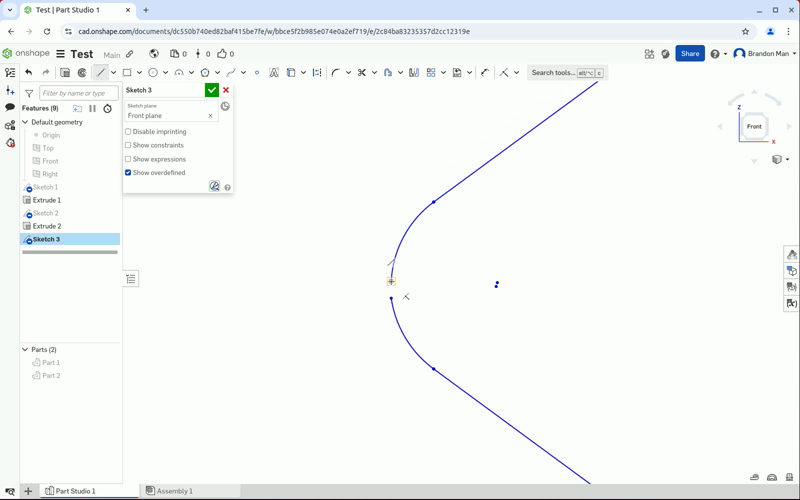
scroll(-6)
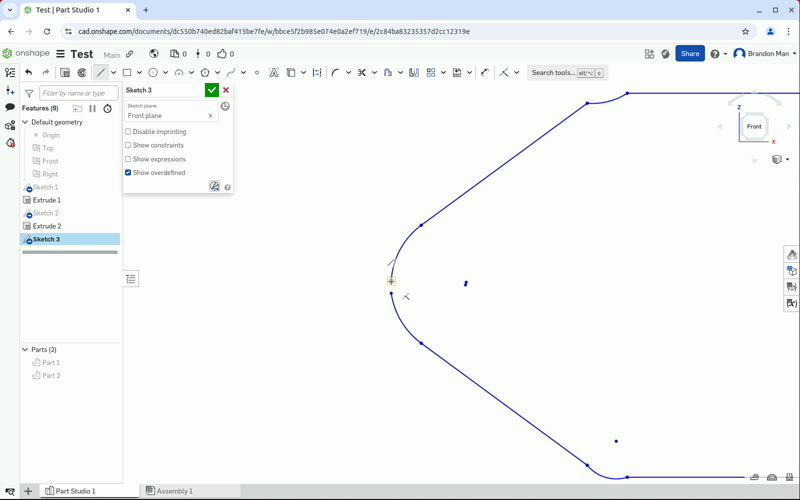
scroll(-6)
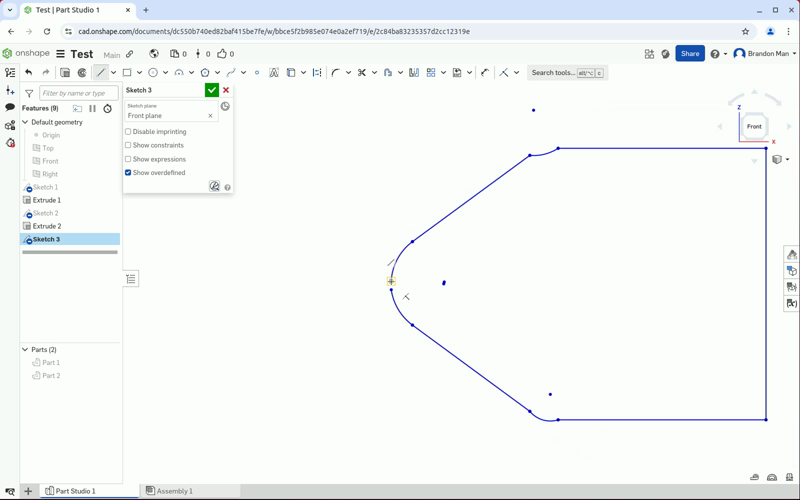
scroll(-6)
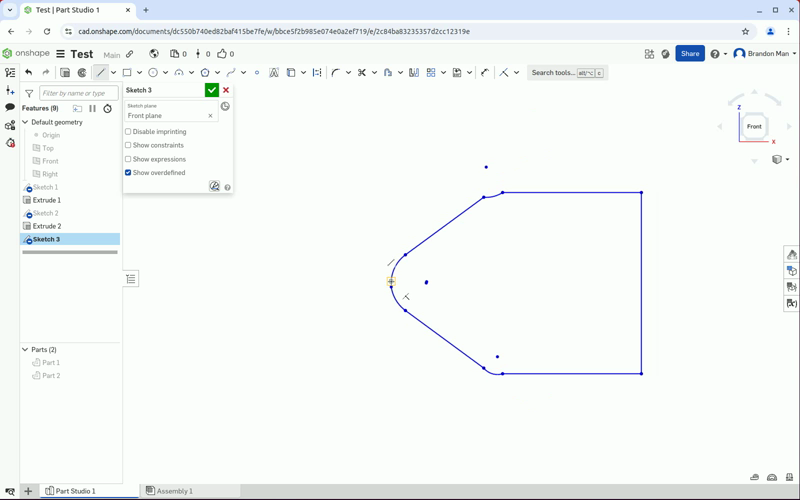
scroll(-6)
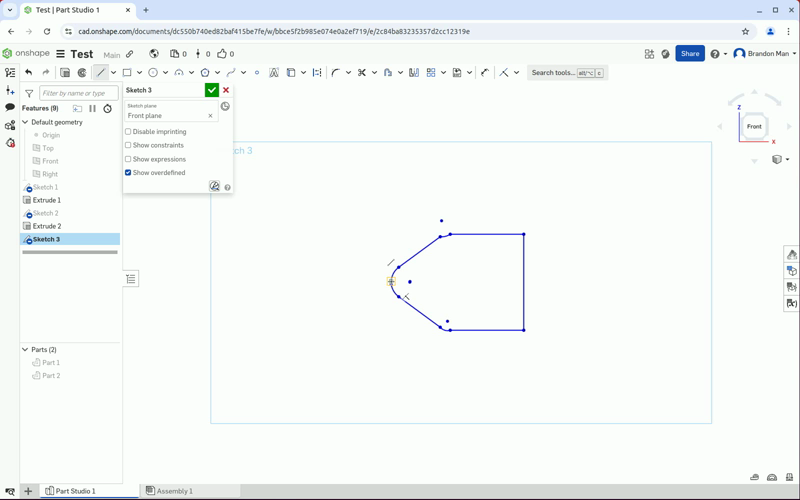
mouse_move(421, 281)
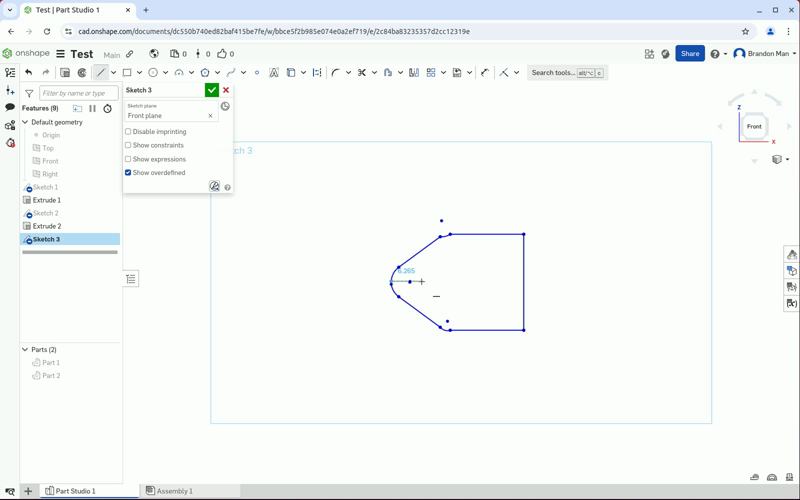
key_down(shift)
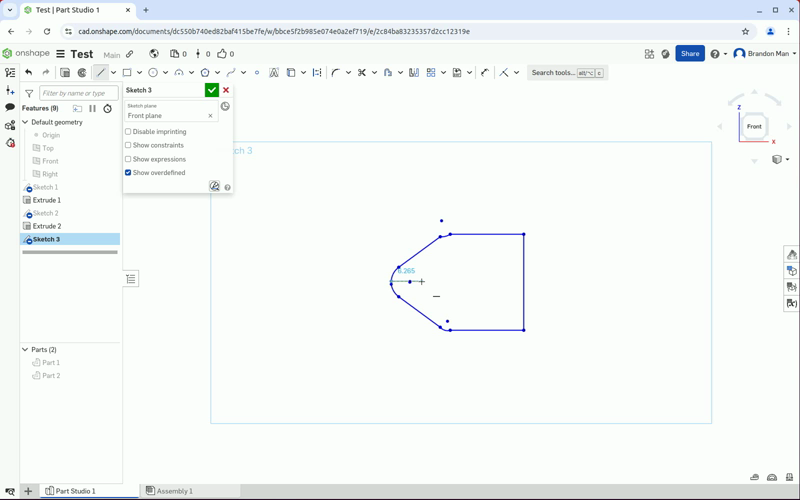
mouse_move(391, 284)
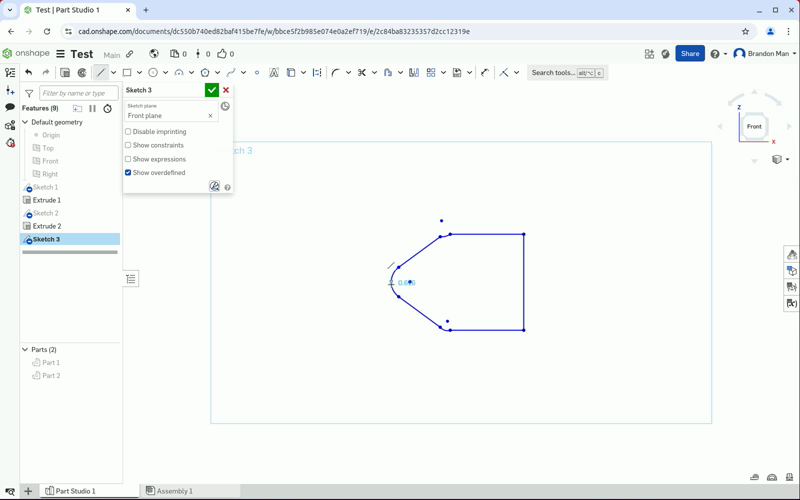
scroll(6)
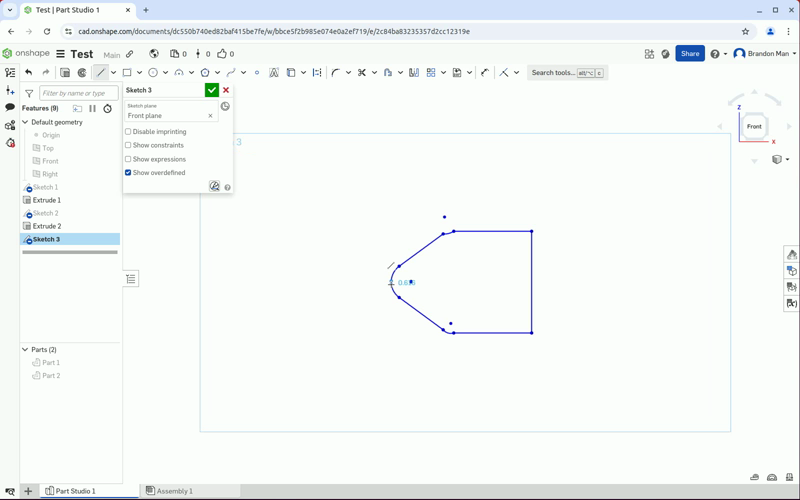
scroll(6)
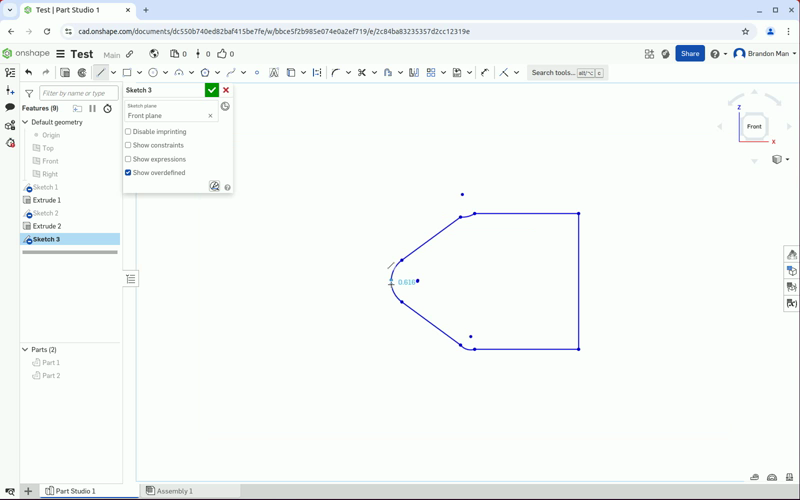
scroll(6)
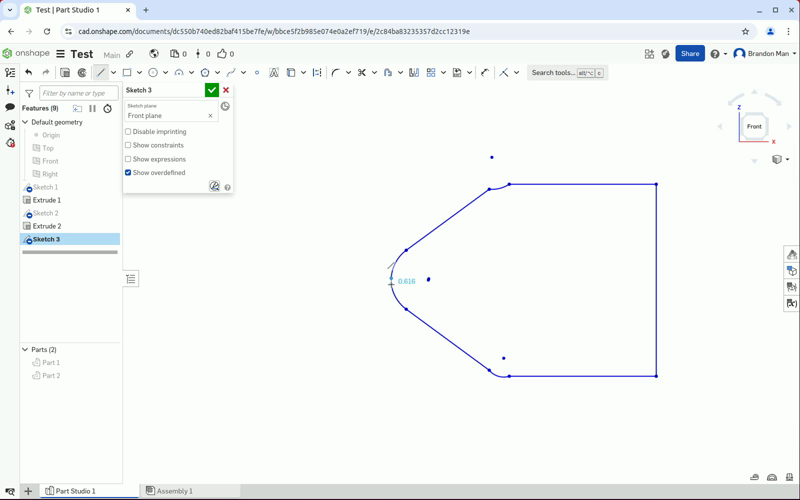
scroll(6)
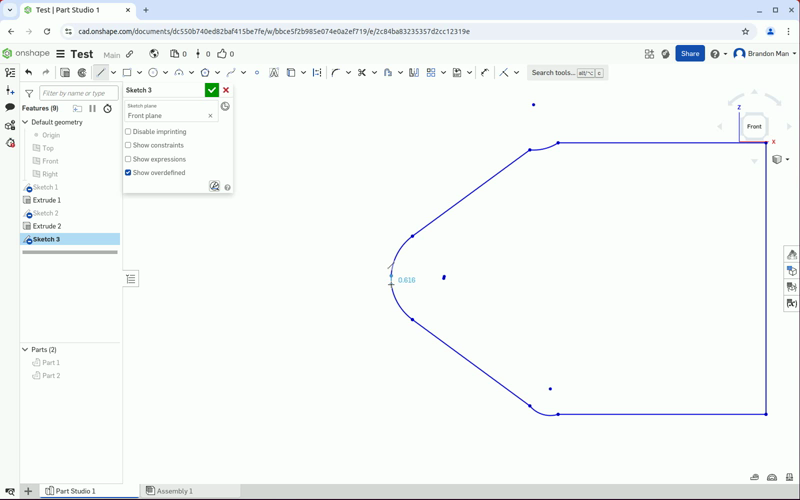
scroll(6)
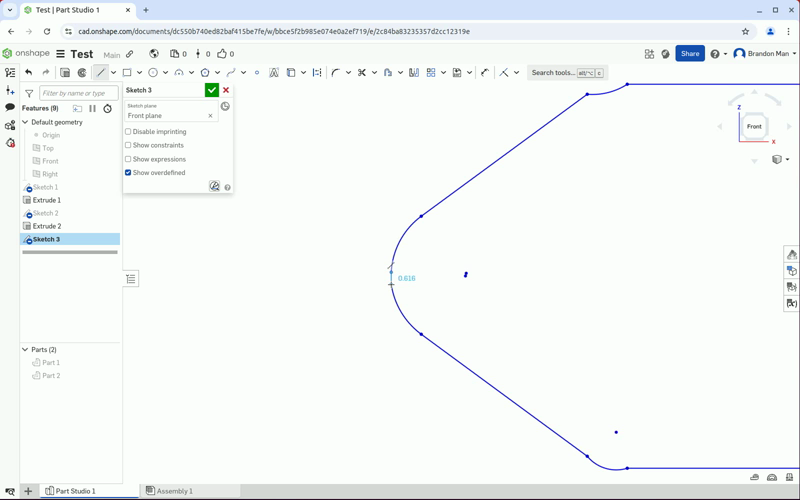
scroll(6)
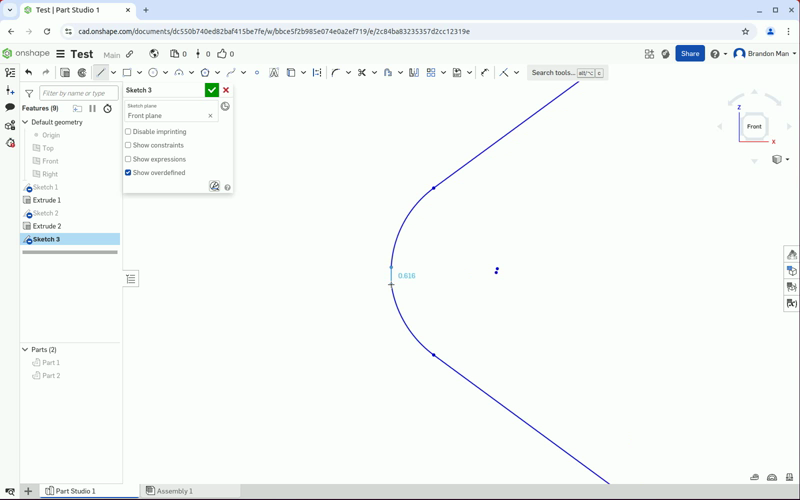
scroll(6)
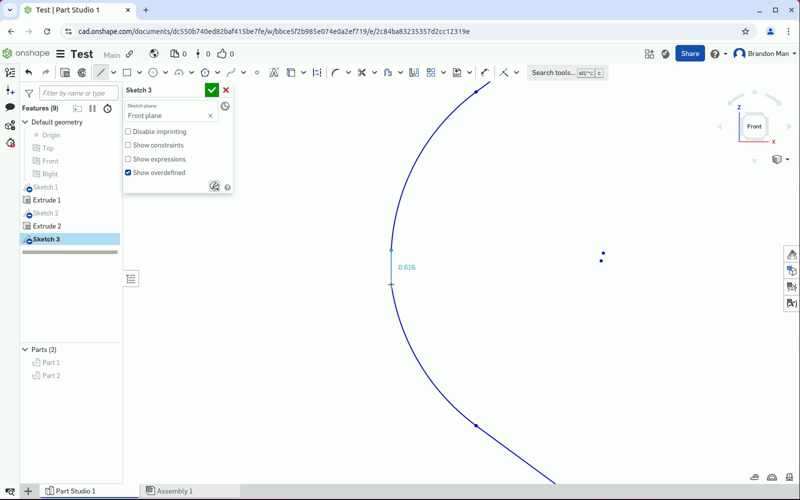
key_up(shift)
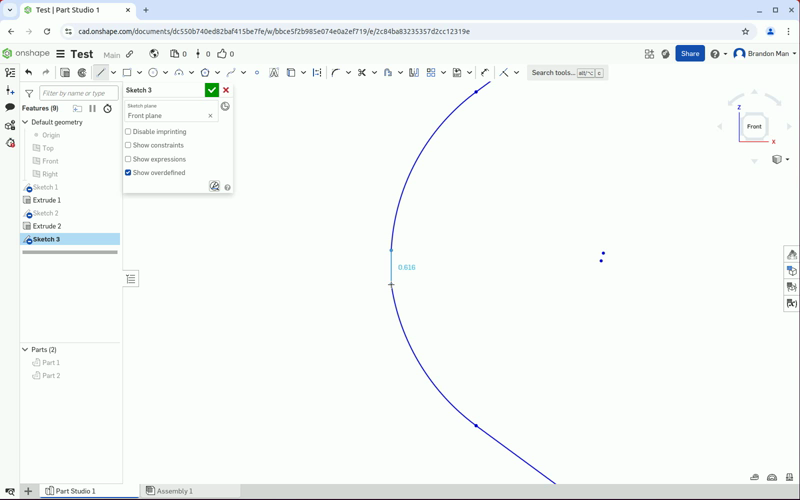
click(391, 284)
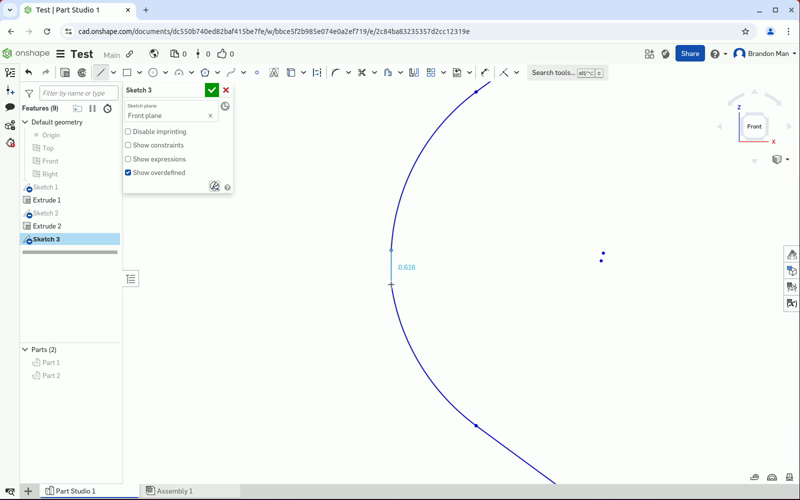
scroll(-6)
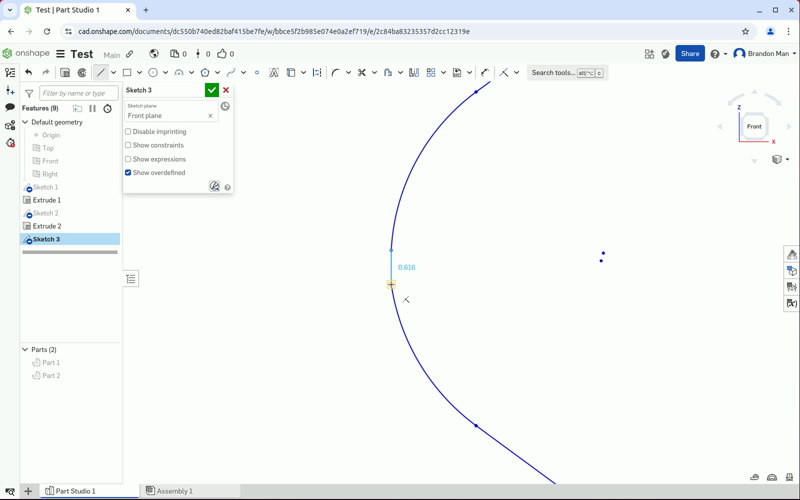
scroll(-6)
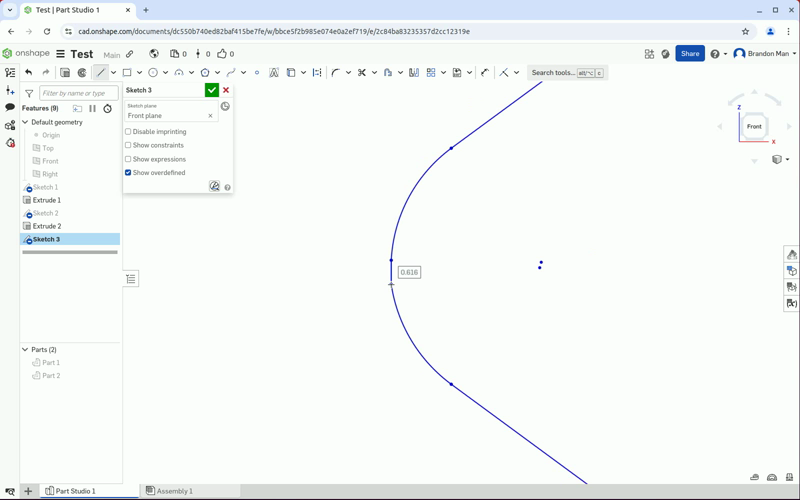
scroll(-6)
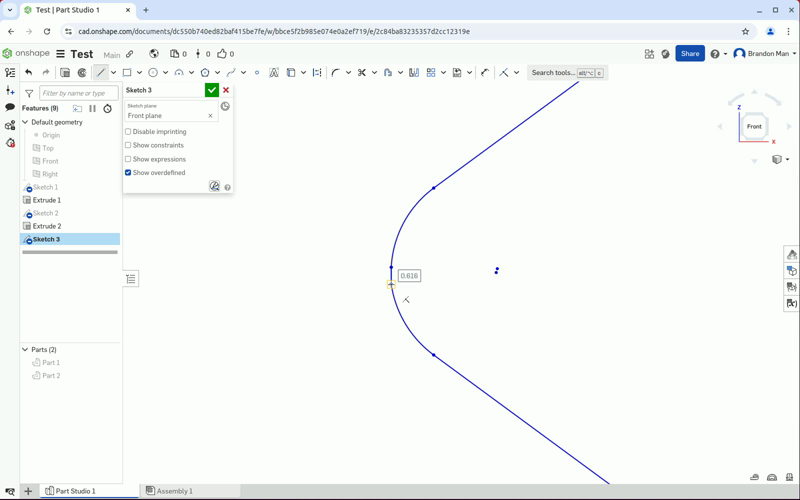
scroll(-6)
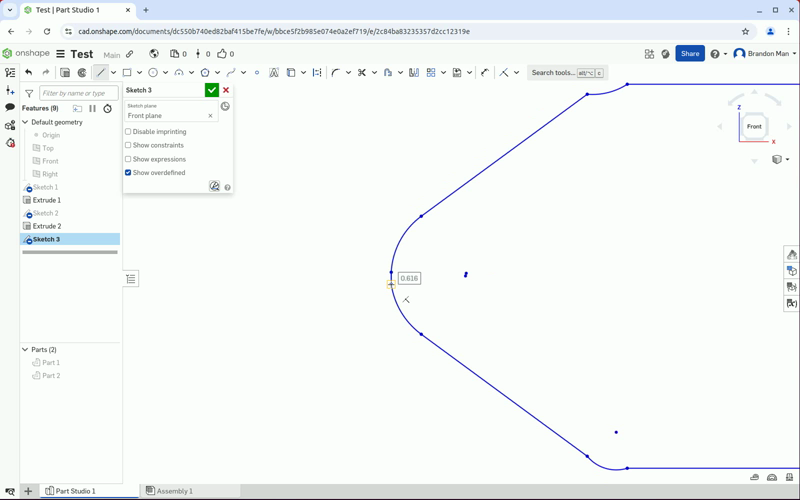
scroll(-6)
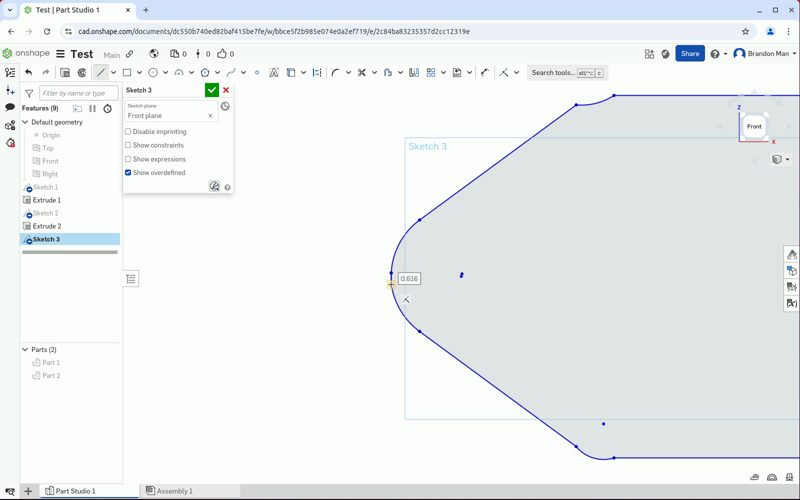
scroll(-6)
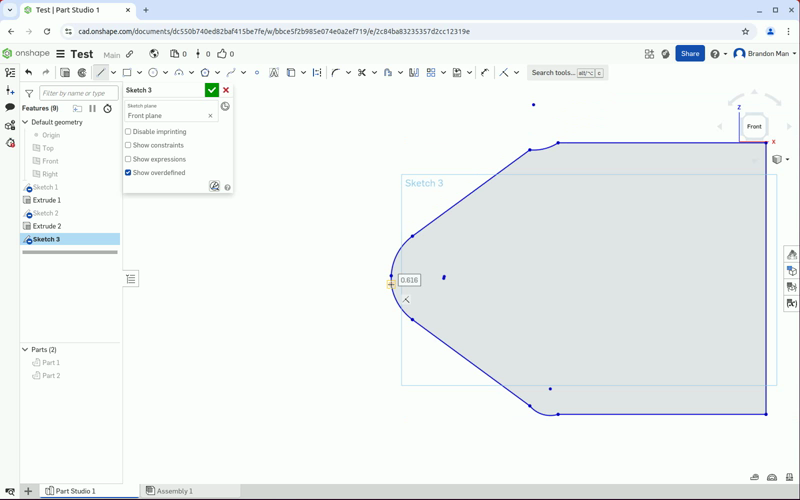
scroll(-6)
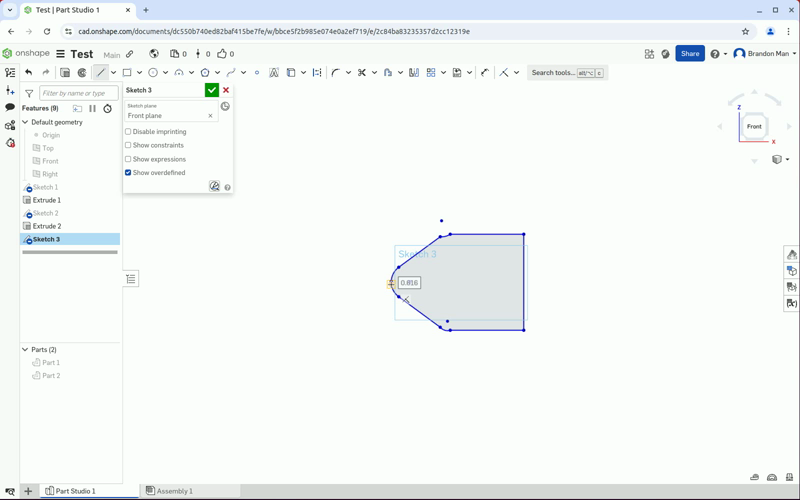
key(esc)
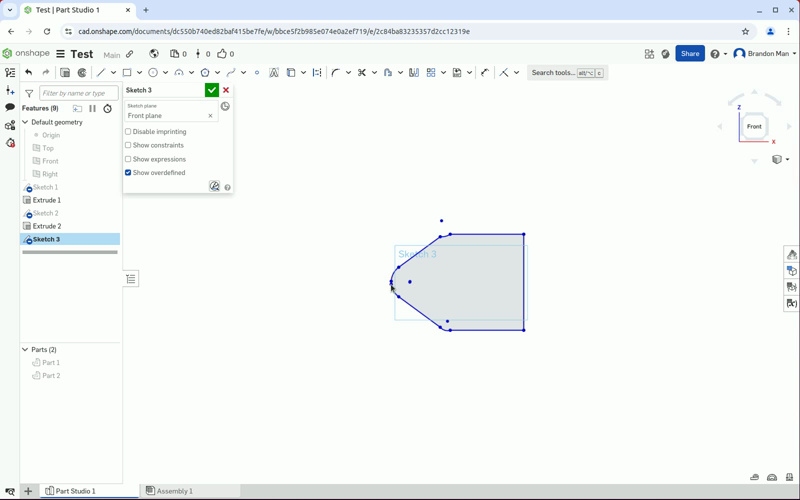
key(c)
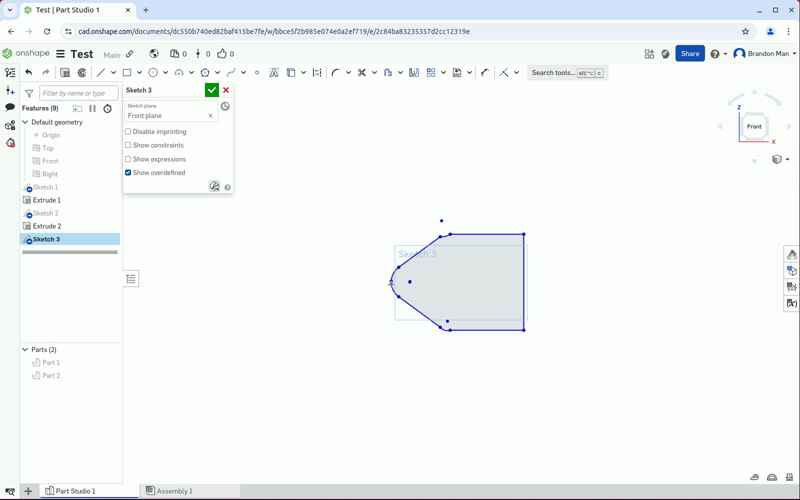
key_down(shift)
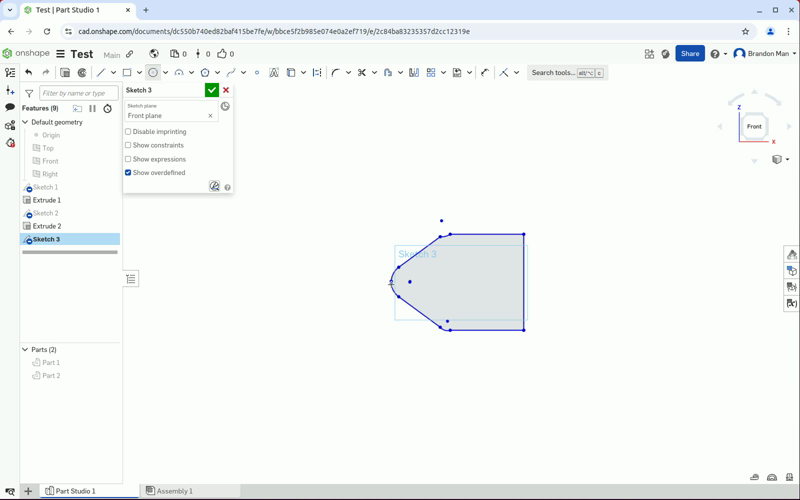
mouse_move(410, 282)
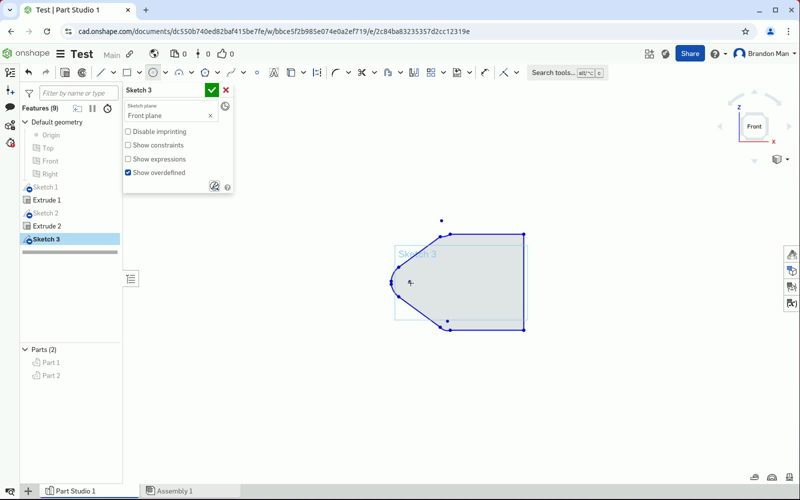
scroll(6)
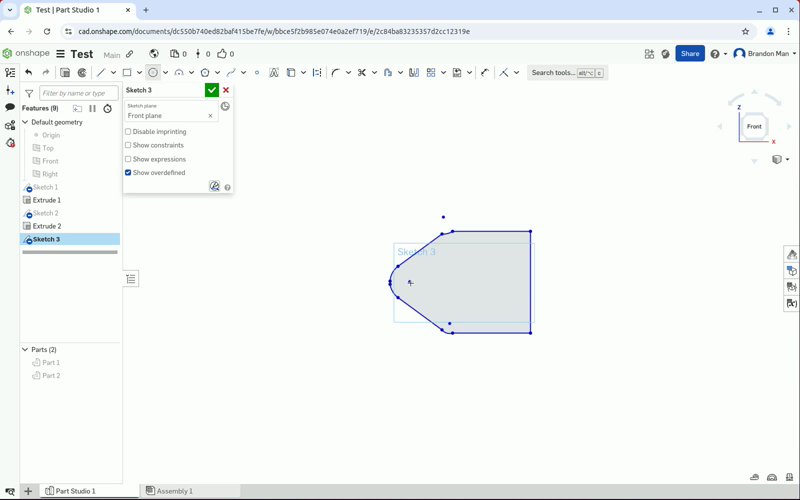
scroll(6)
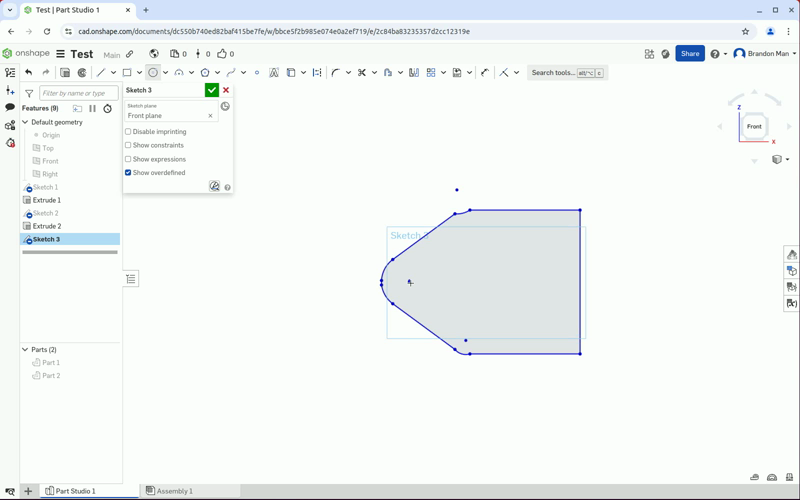
scroll(6)
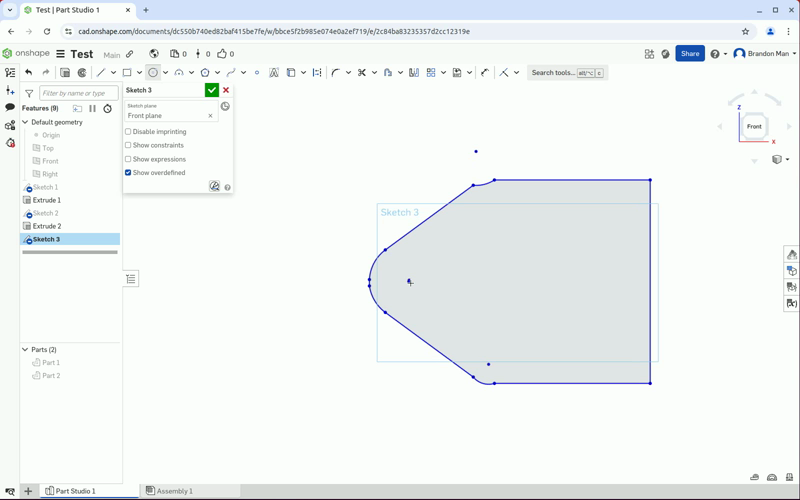
scroll(6)
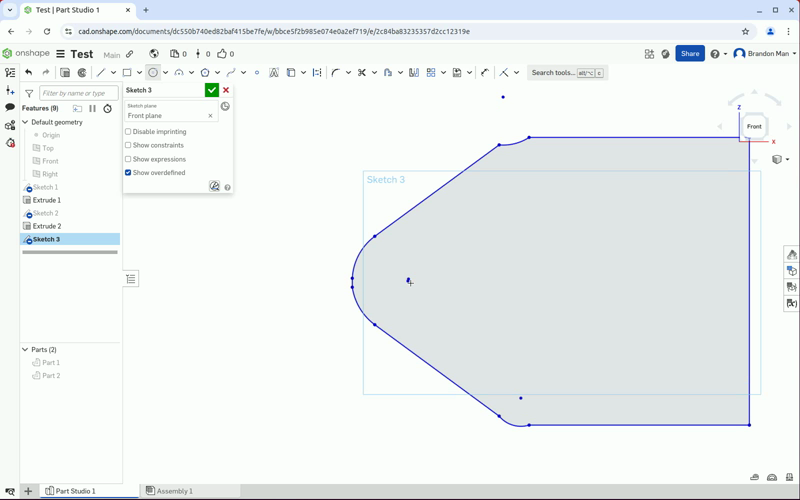
scroll(6)
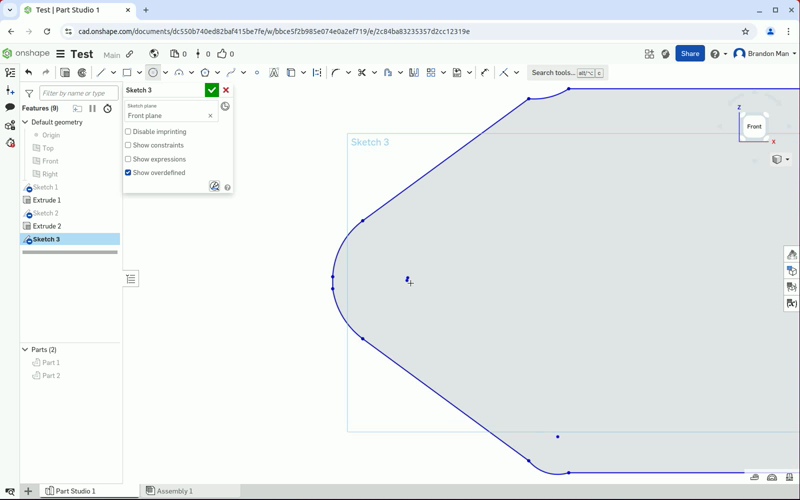
scroll(6)
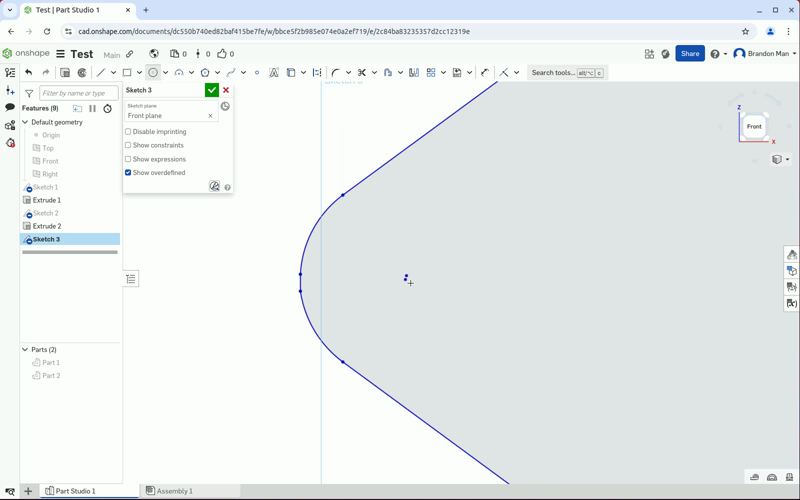
scroll(6)
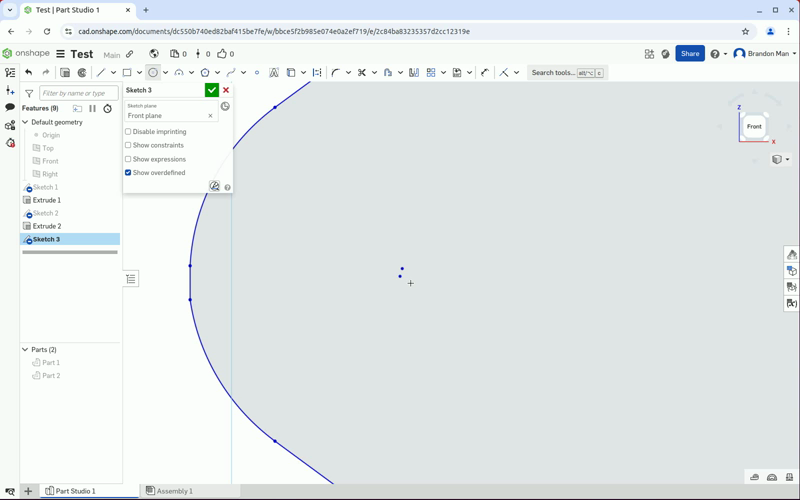
click(410, 282)
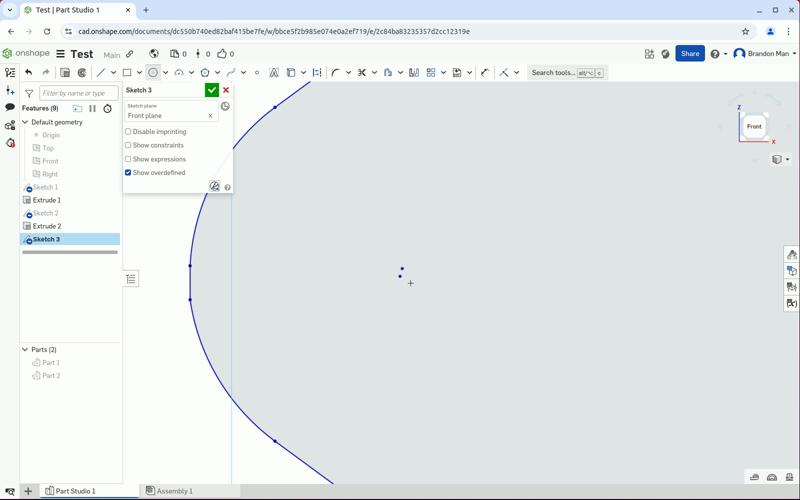
scroll(-6)
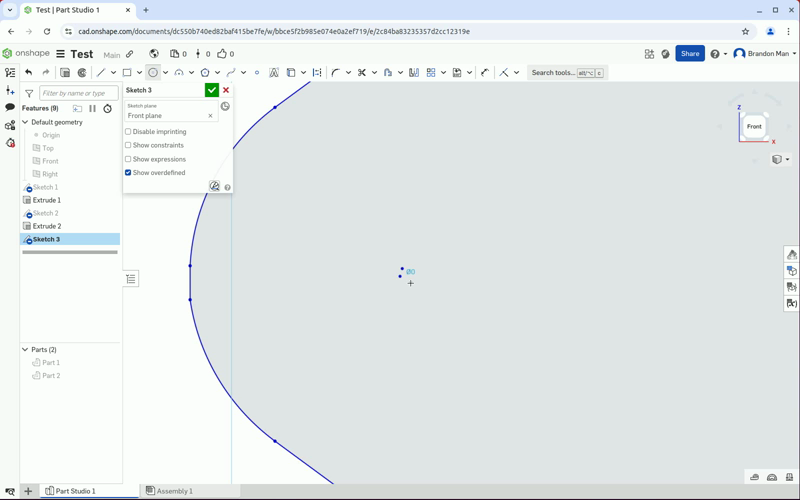
scroll(-6)
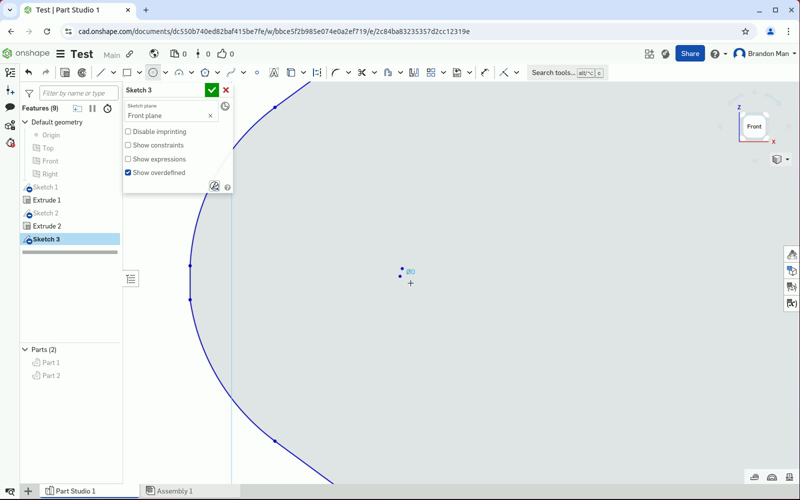
scroll(-6)
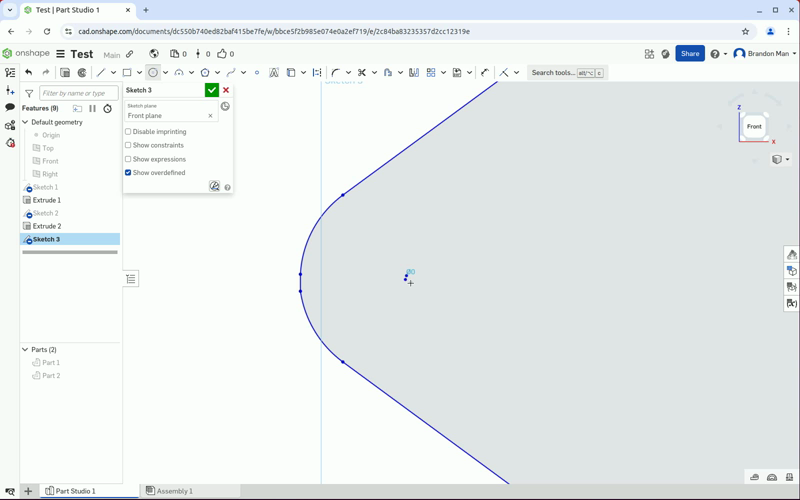
scroll(-6)
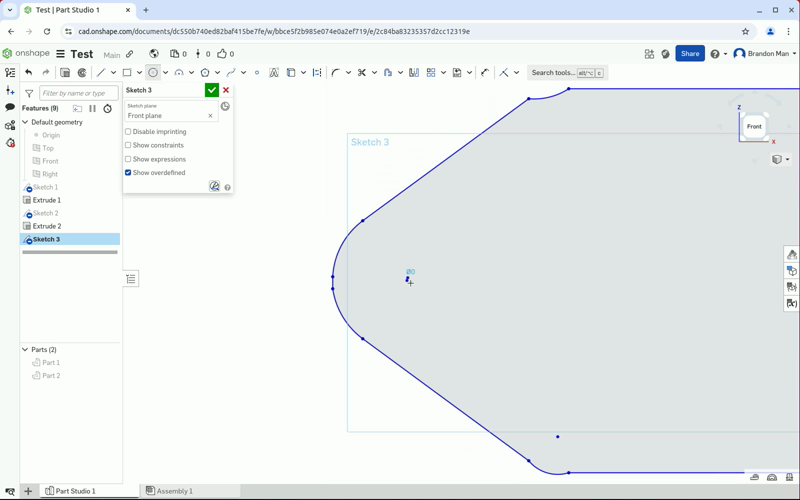
scroll(-6)
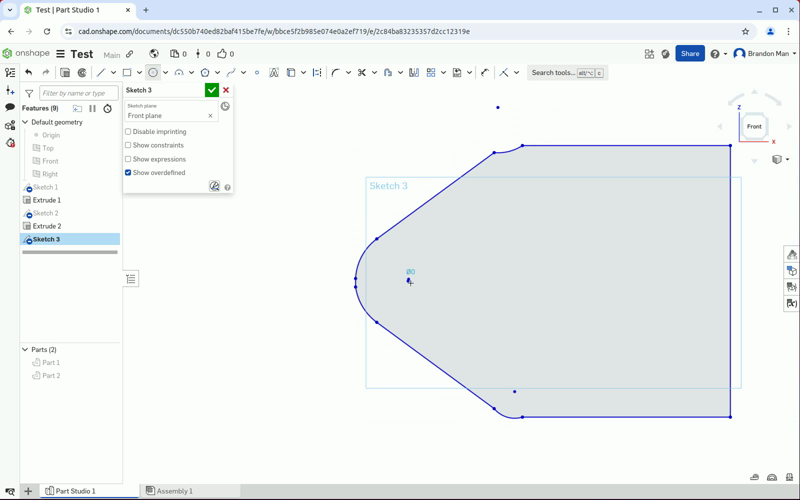
scroll(-6)
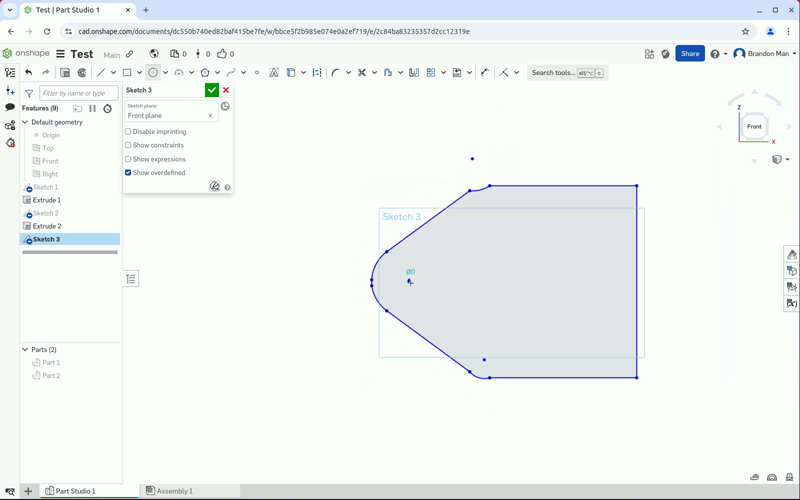
scroll(-6)
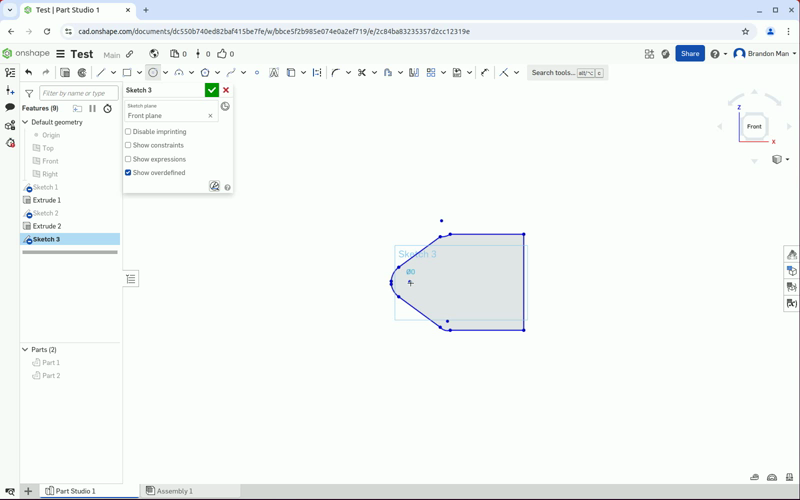
key_up(shift)
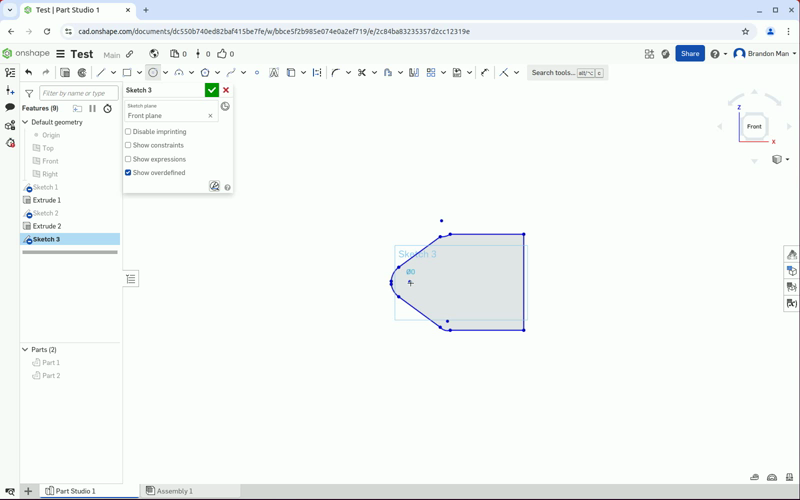
mouse_move(420, 282)
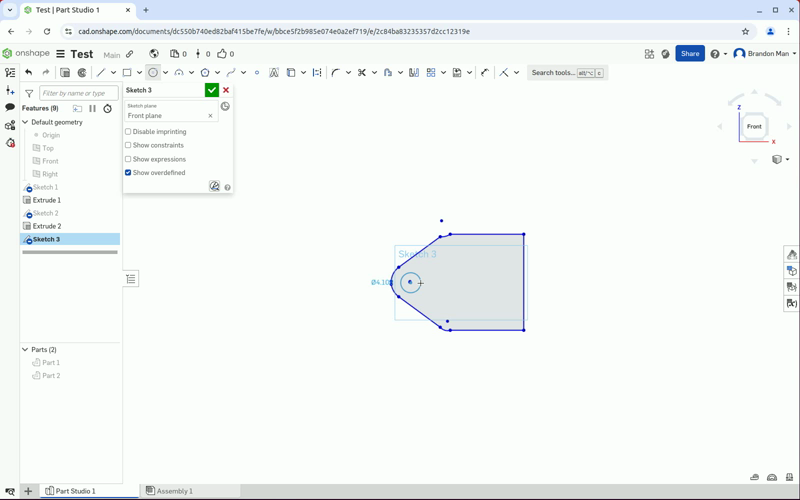
click(420, 282)
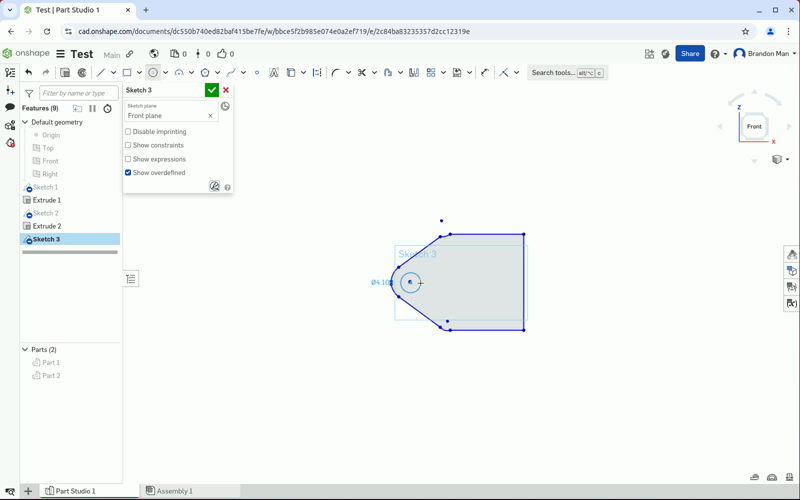
key(esc)
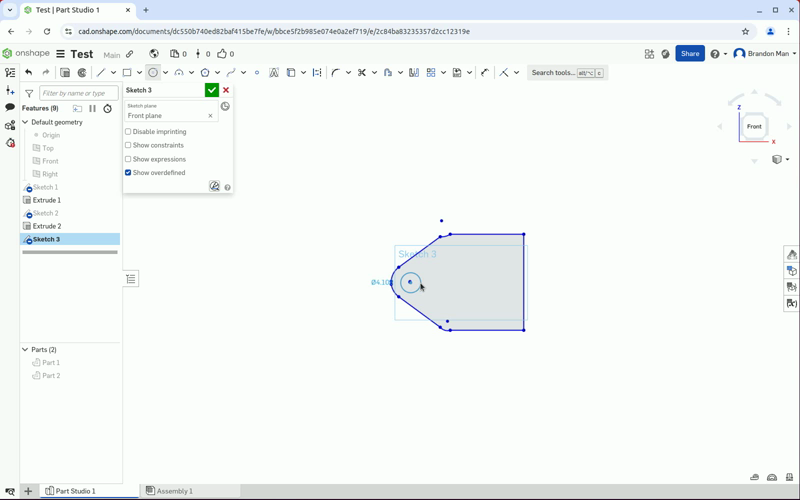
key(c)
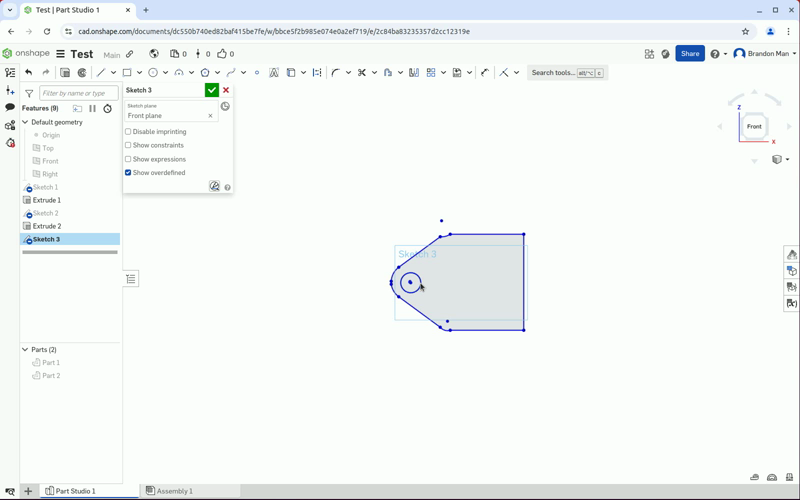
key_down(shift)
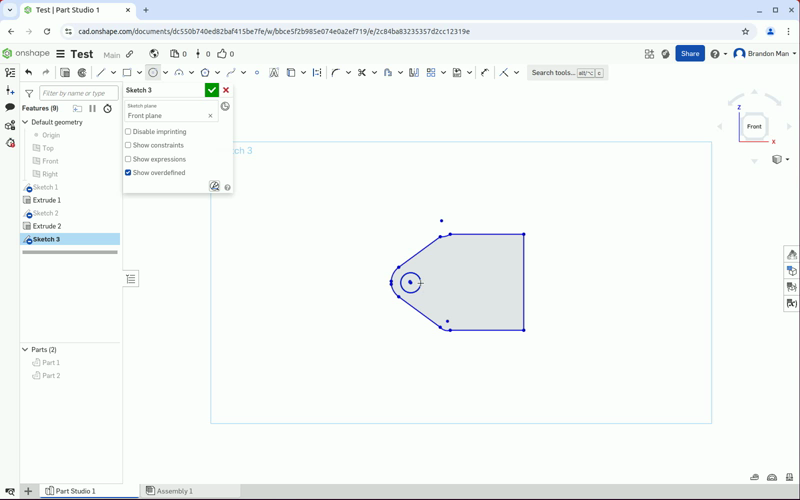
mouse_move(461, 282)
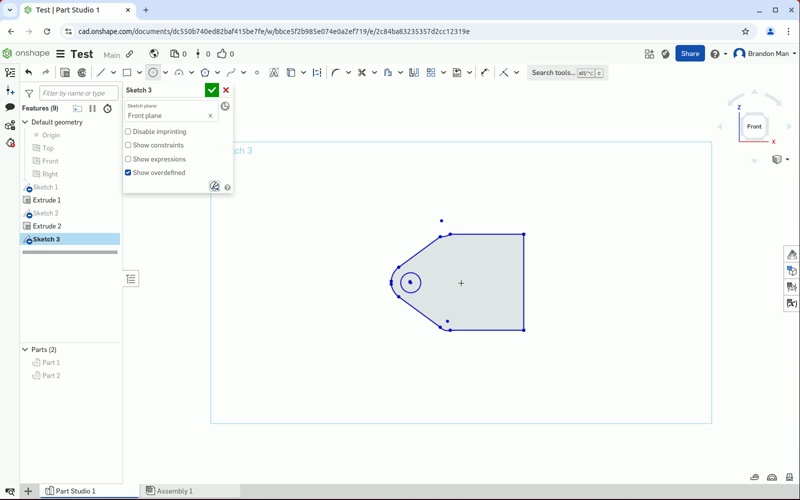
click(461, 282)
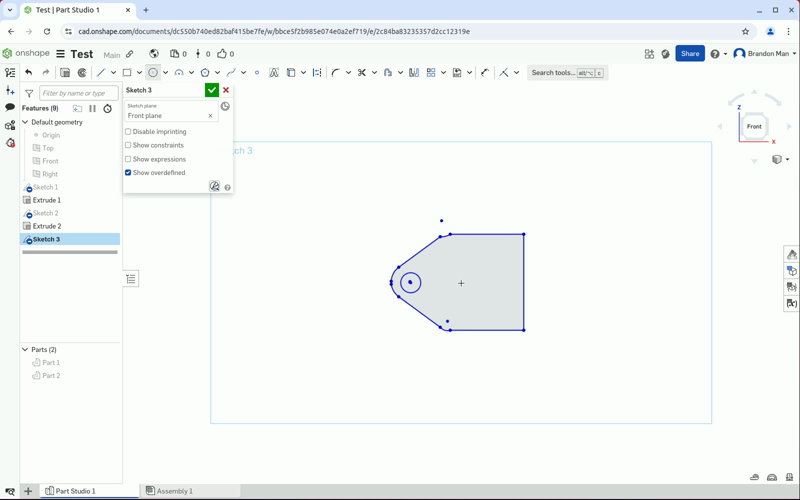
key_up(shift)
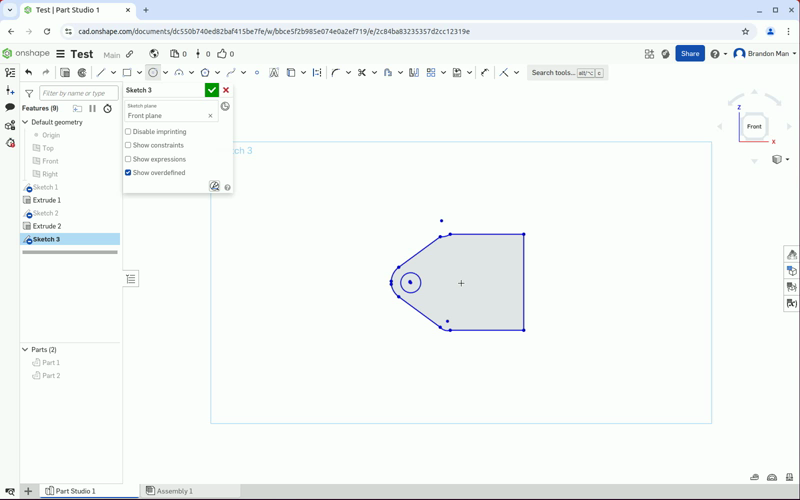
mouse_move(500, 282)
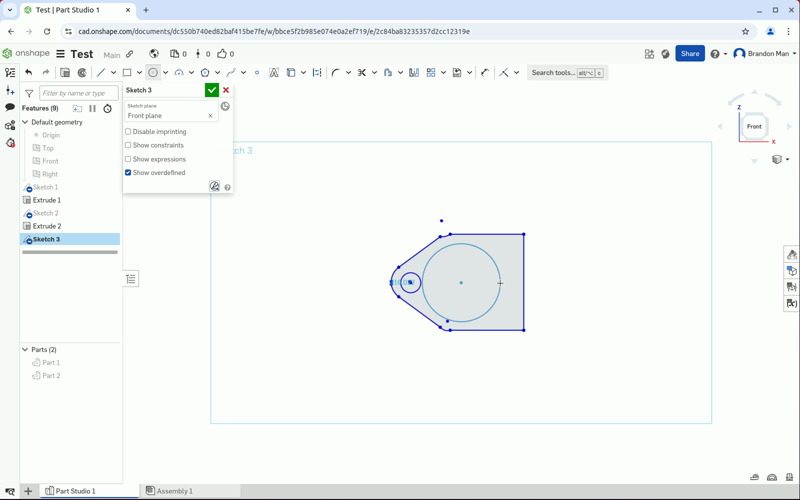
click(500, 282)
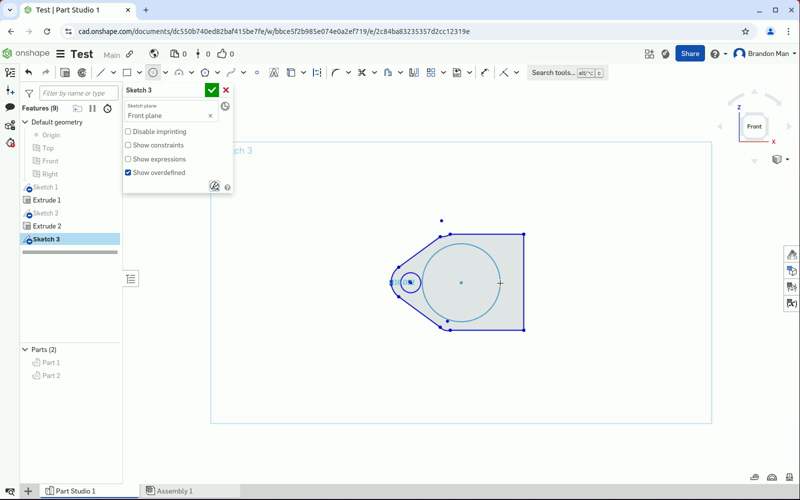
key(esc)
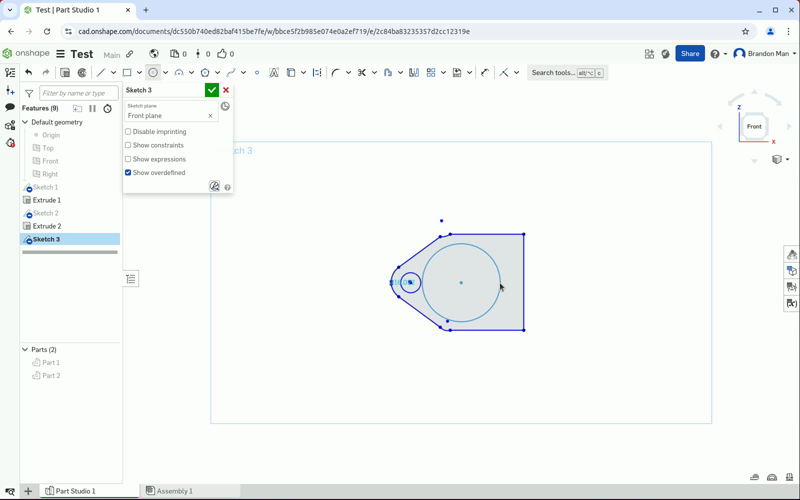
key(c)
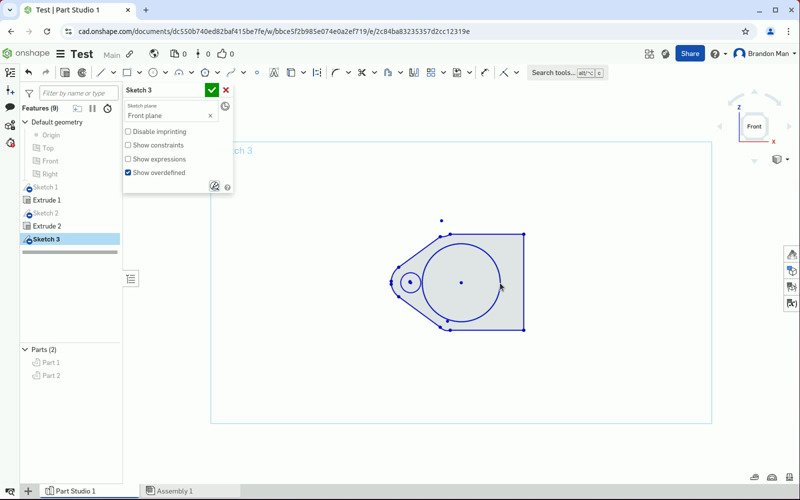
key_down(shift)
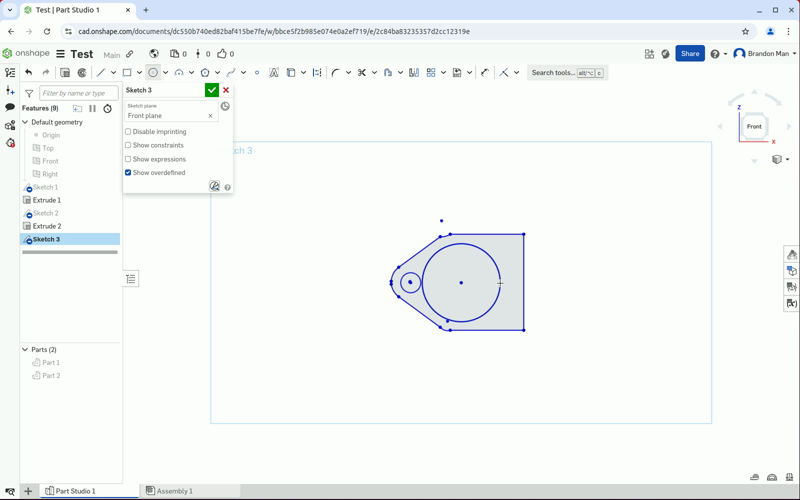
mouse_move(511, 282)
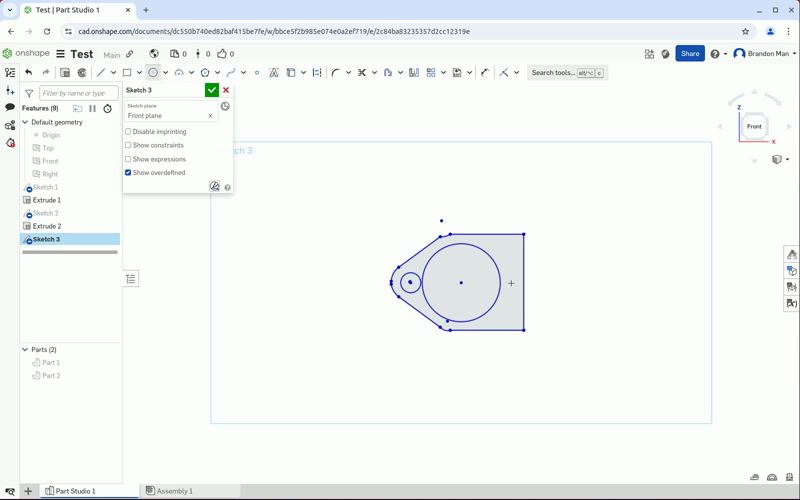
click(511, 282)
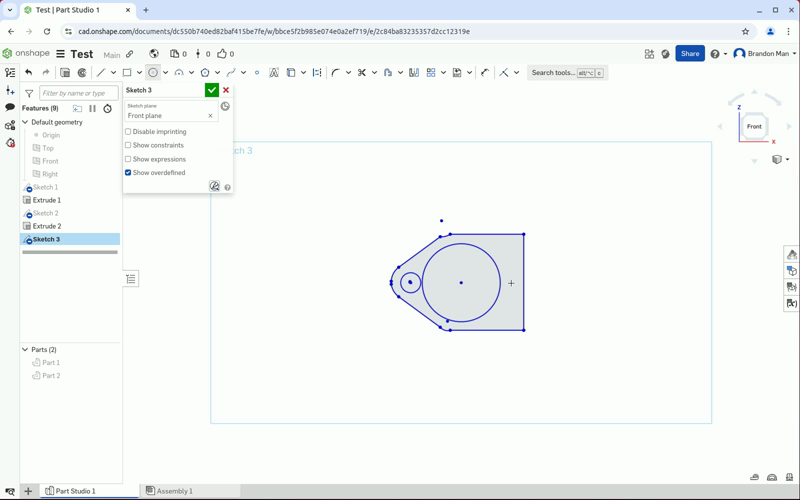
key_up(shift)
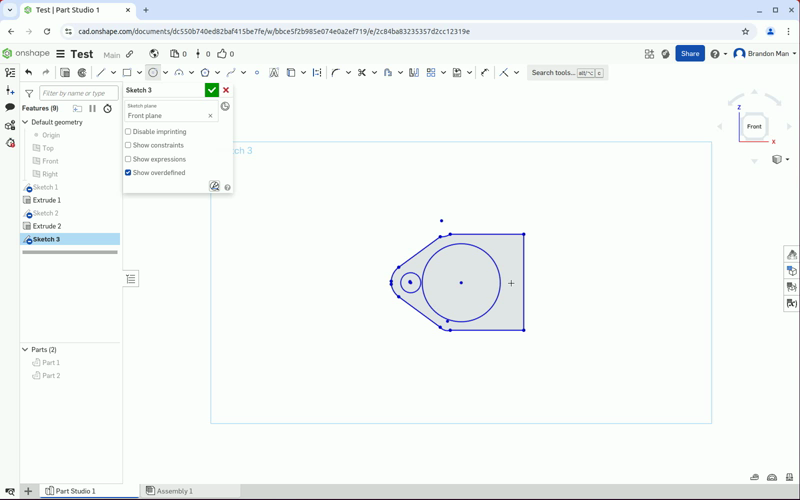
mouse_move(520, 282)
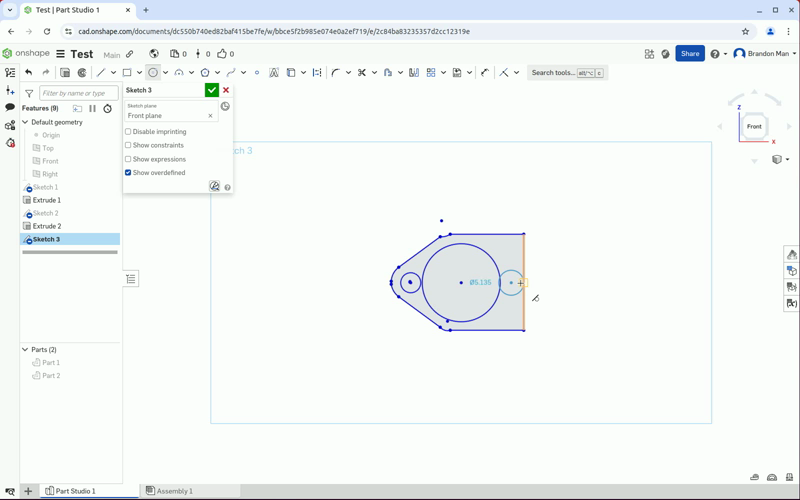
click(520, 282)
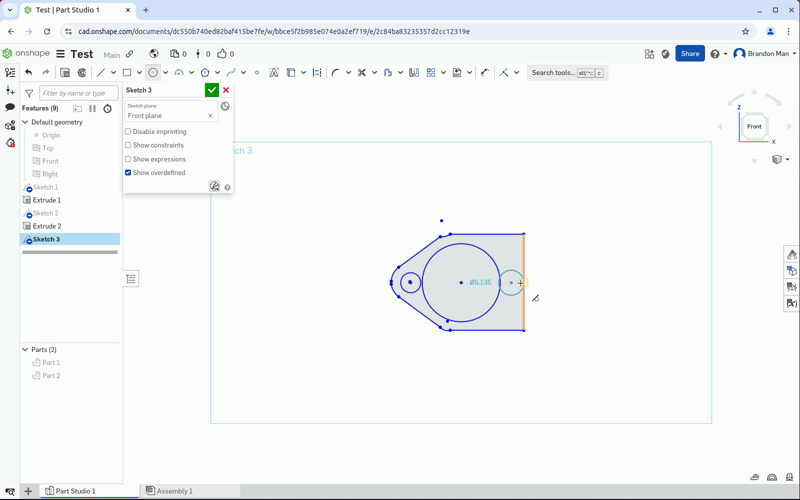
key(esc)
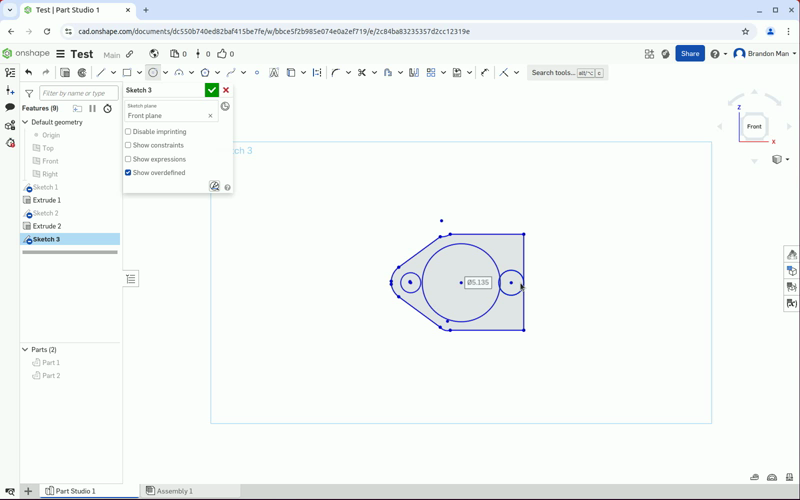
mouse_move(397, 279)
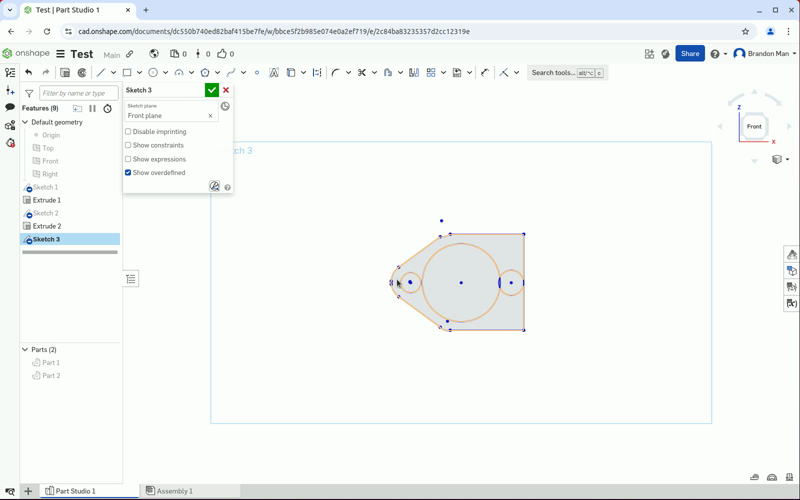
click(397, 279)
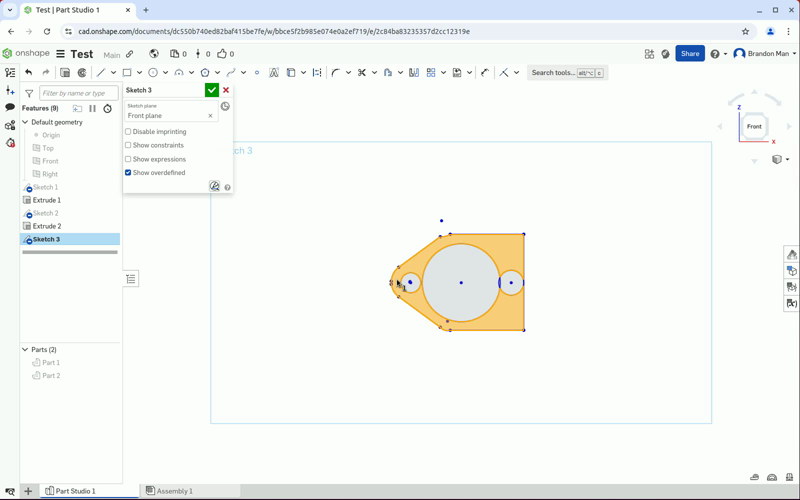
mouse_move(73, 352)
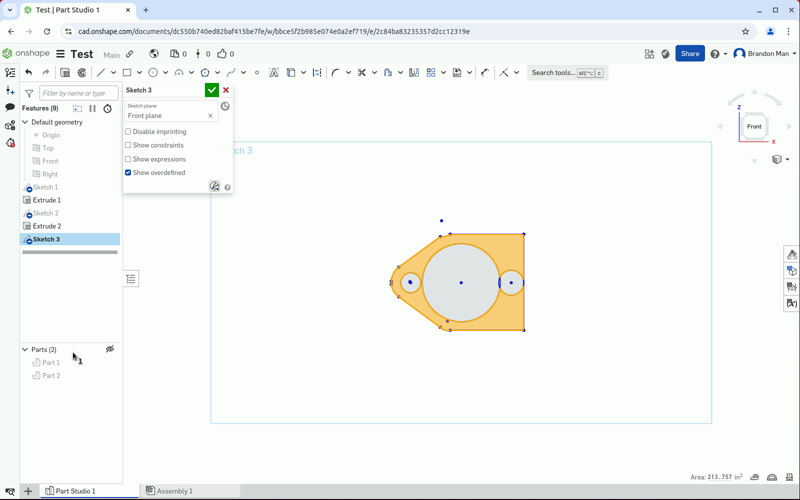
key(shift+y)
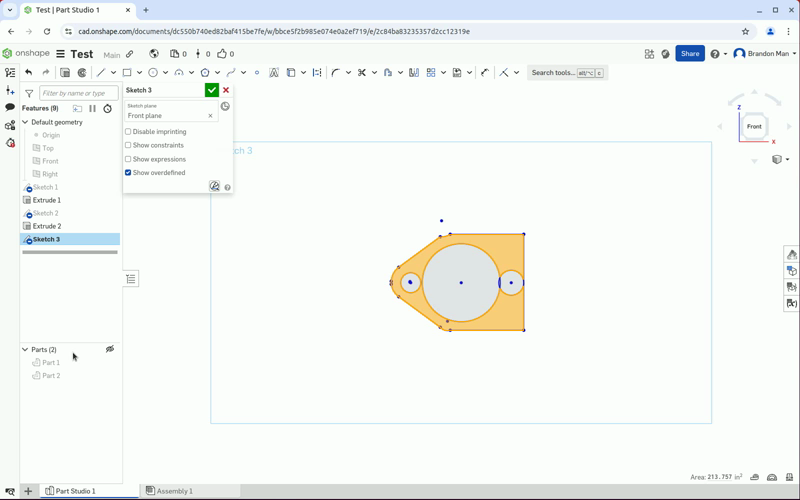
key(shift+e)
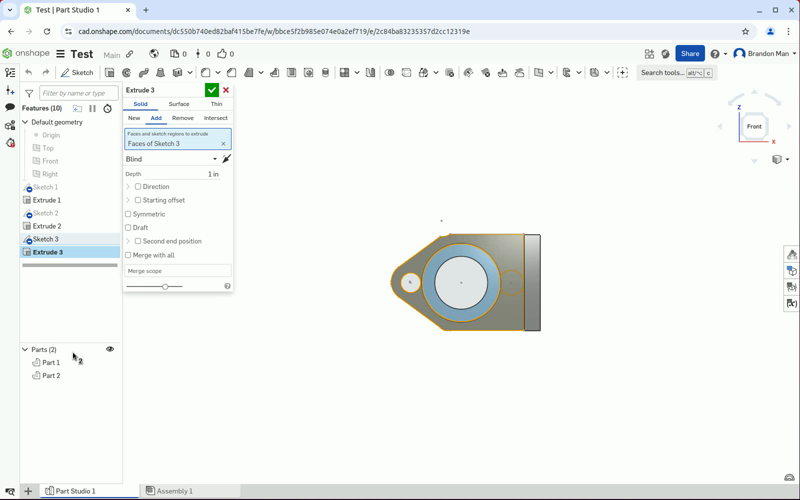
mouse_move(143, 106)
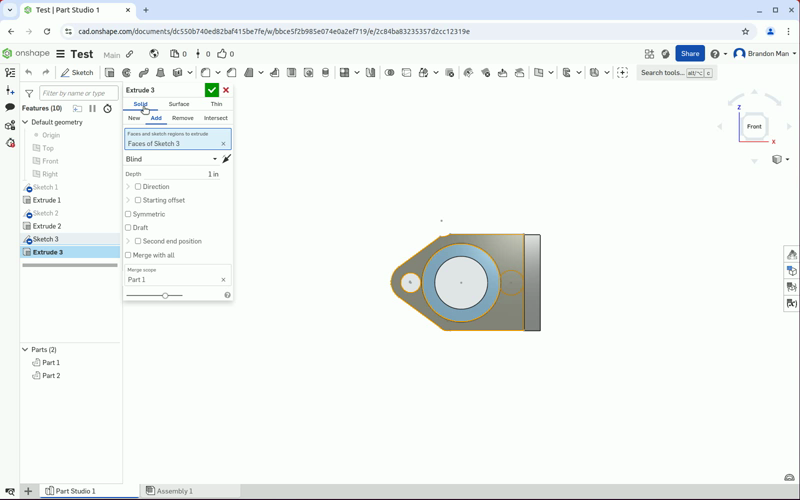
click(143, 106)
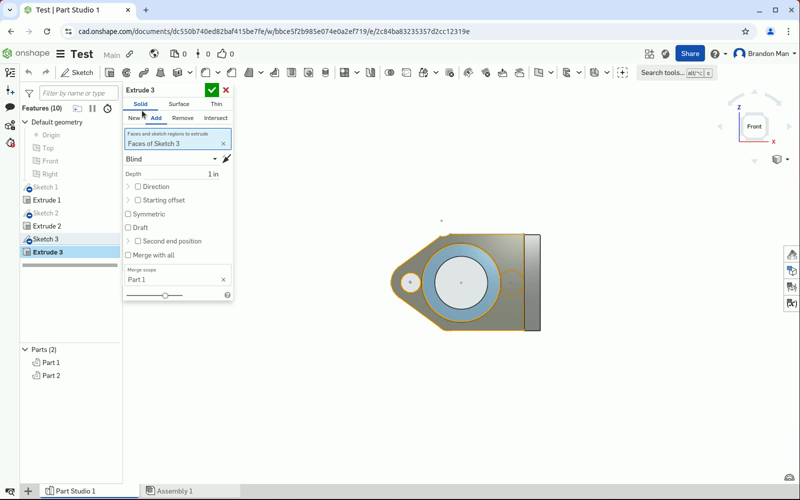
mouse_move(137, 120)
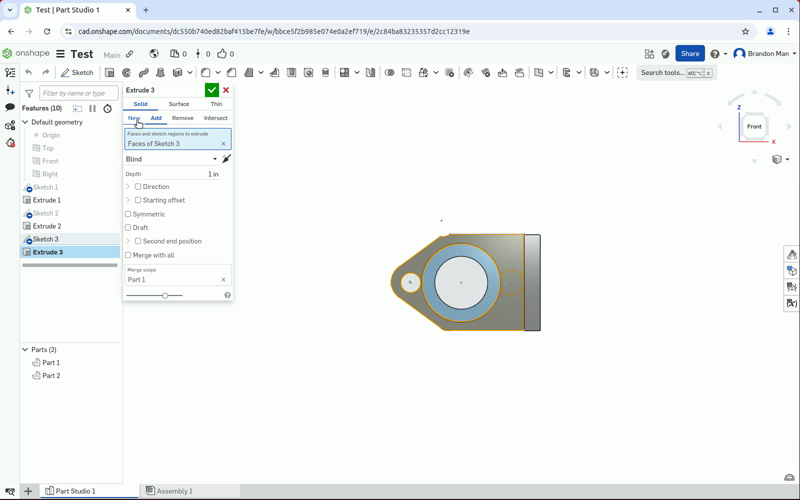
click(137, 120)
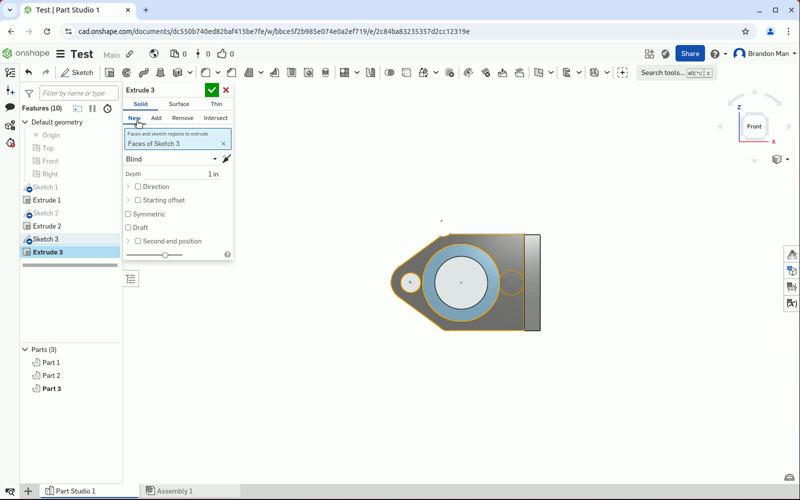
key(tab, 4)
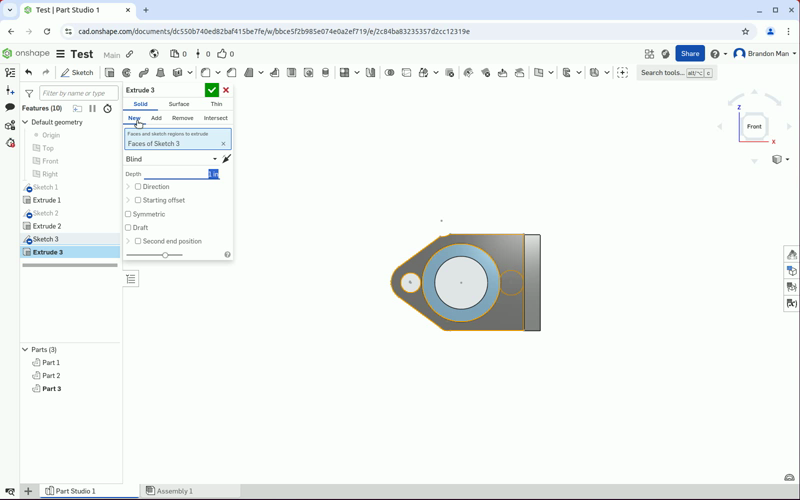
text(1.926)
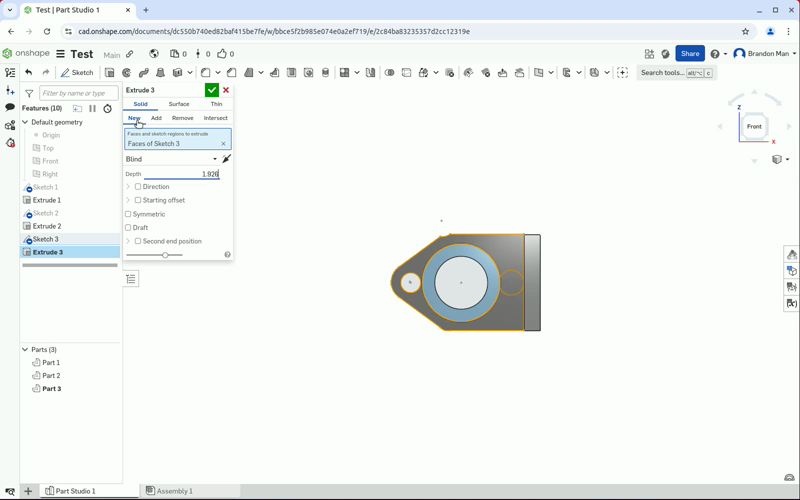
key(enter)
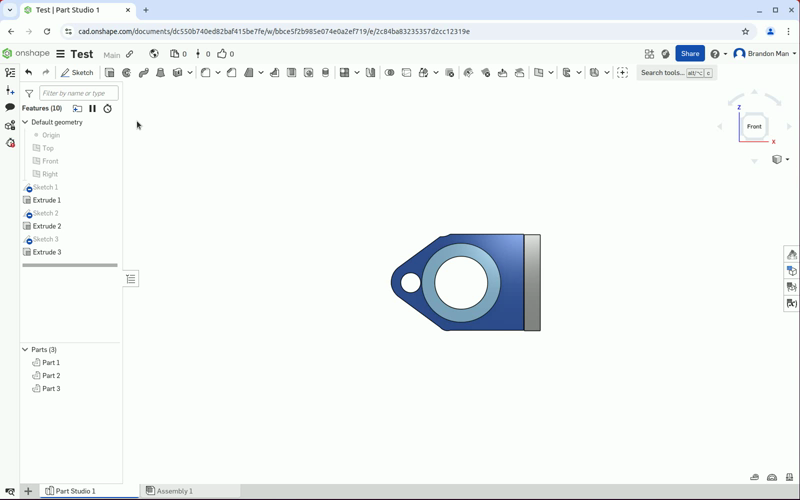
key(shift+h)
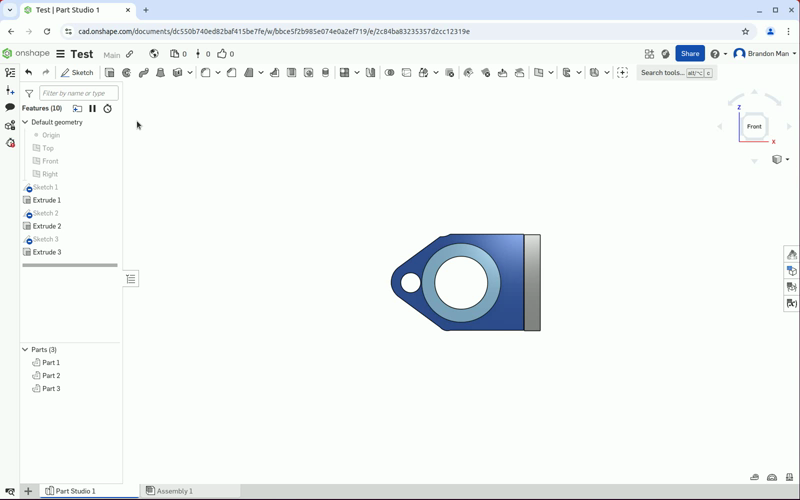
key(shift+h)
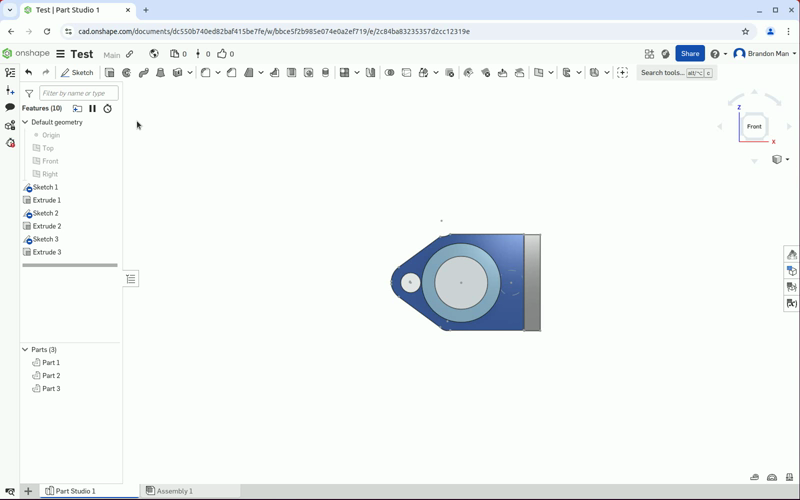
key(shift+7)
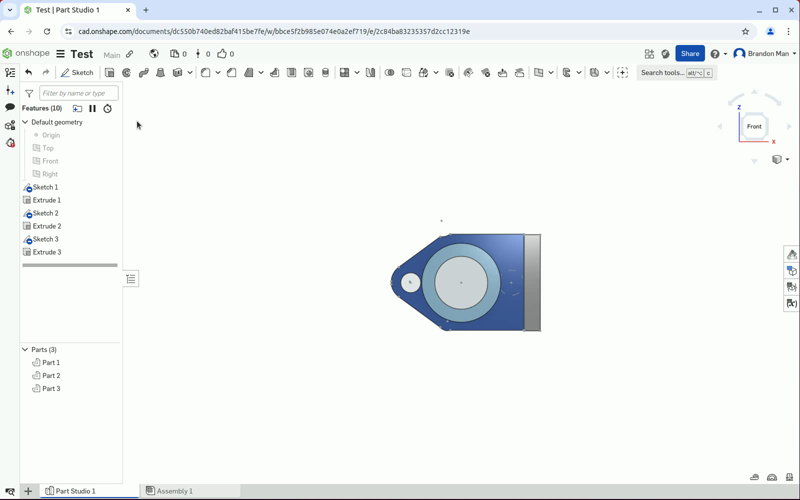
key(left, 2)
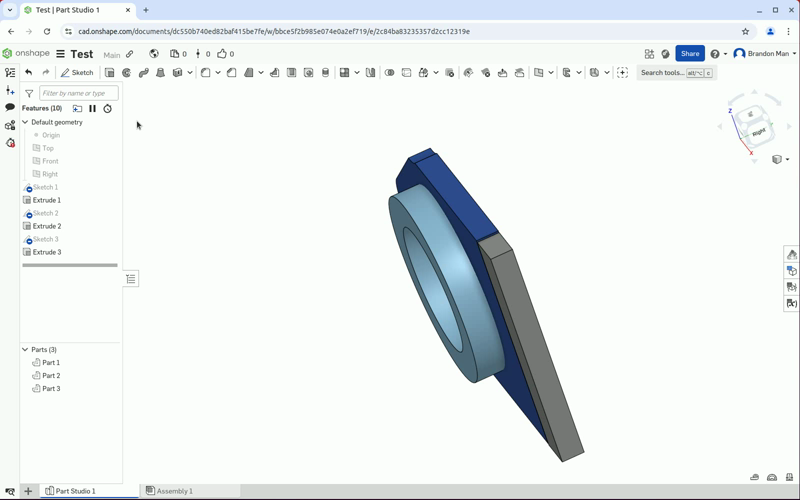
key(down, 2)
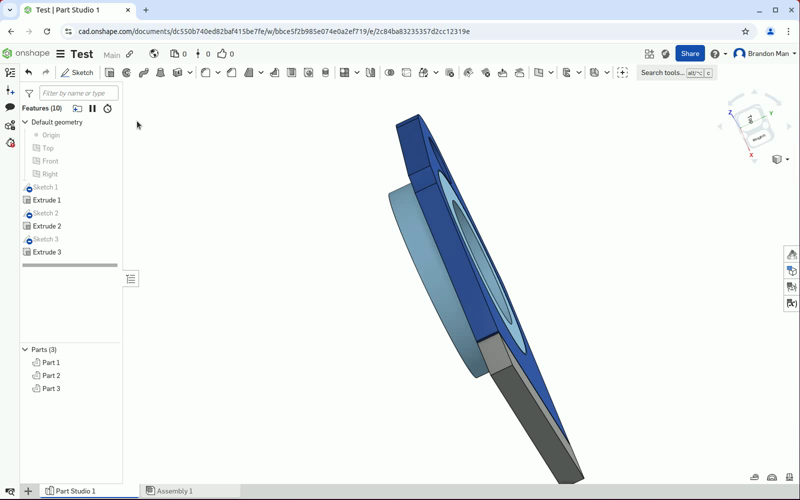
key(up, 2)
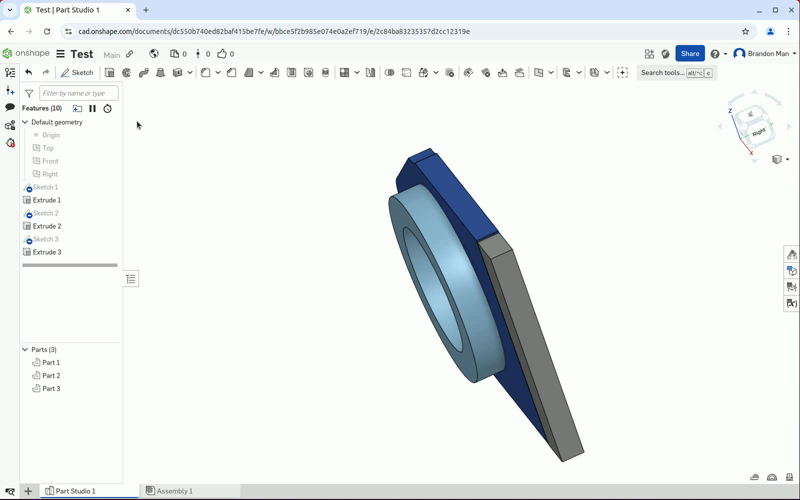
key(right, 2)
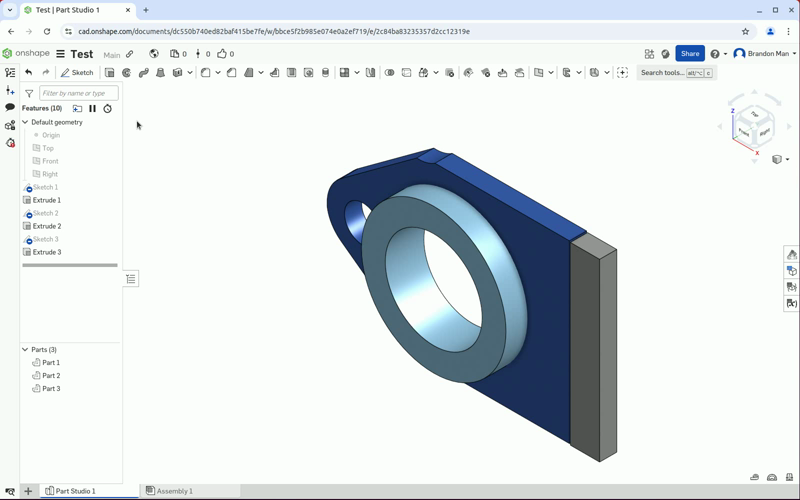
mouse_move(73, 189)
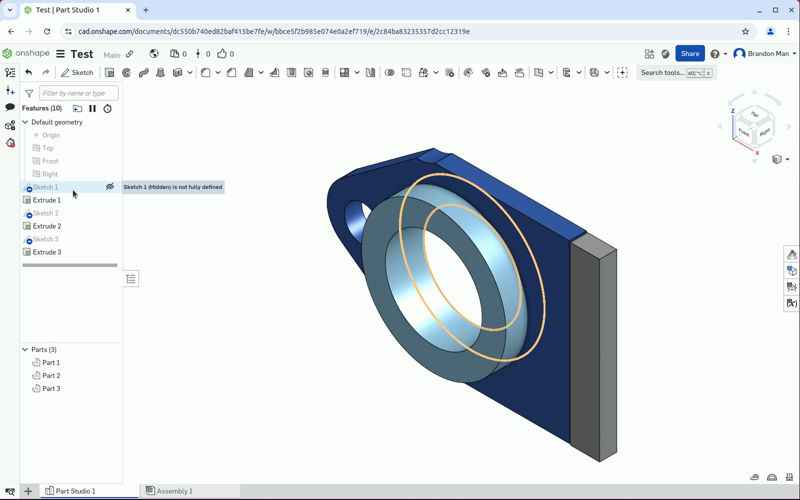
click(73, 189)